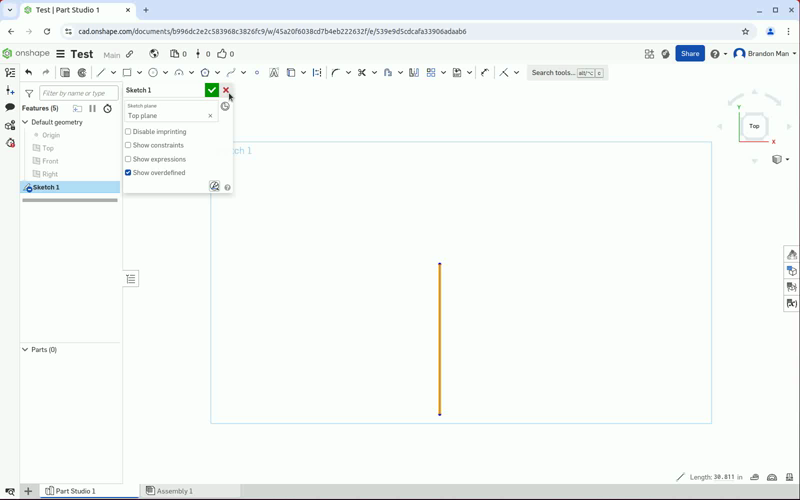
key(shift+h)
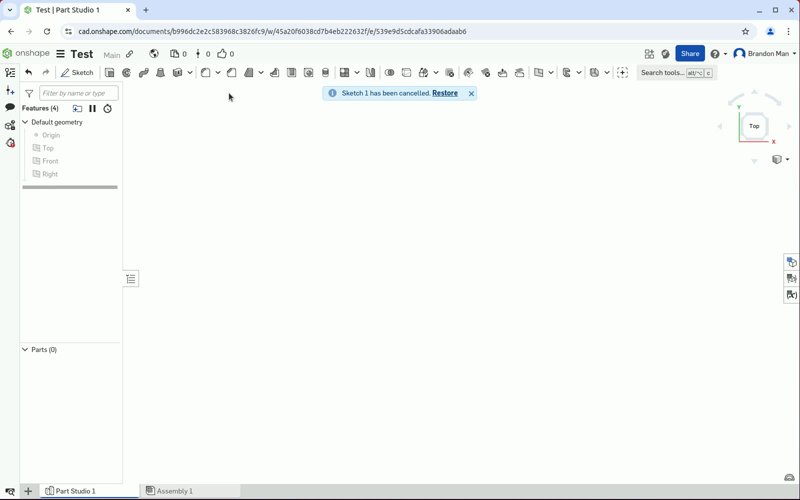
mouse_move(73, 352)
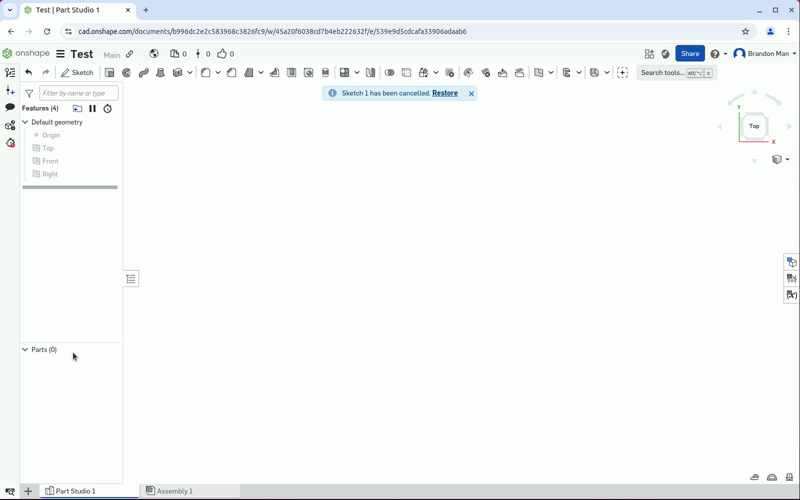
key(y)
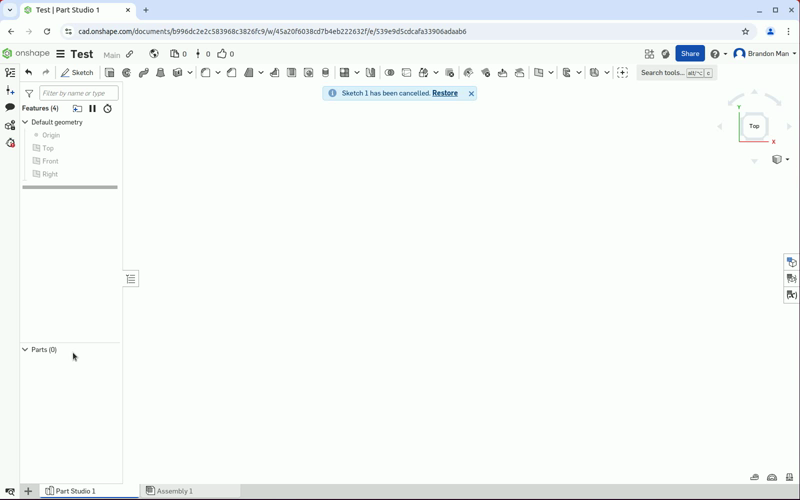
key(shift+p)
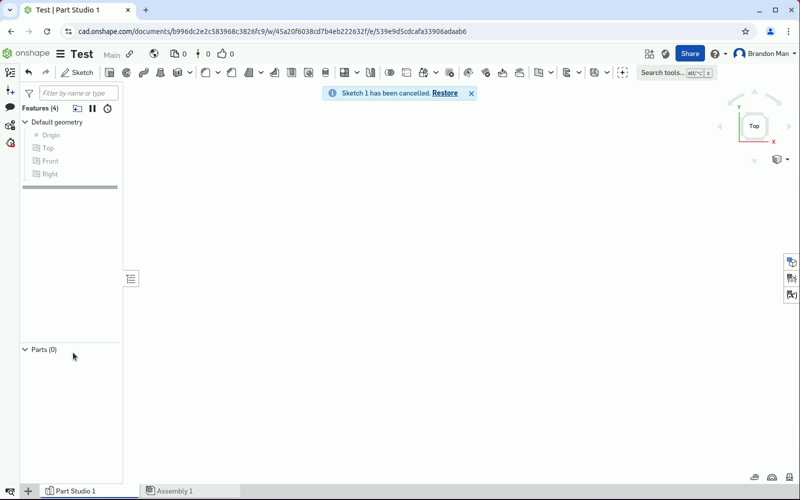
key(space)
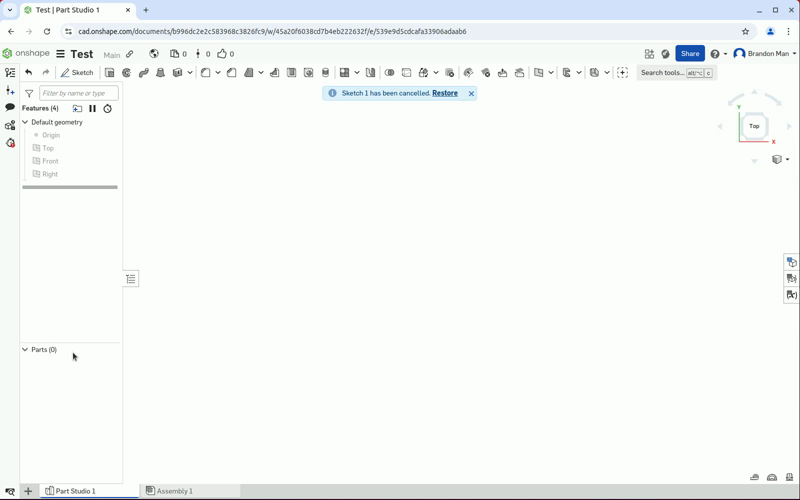
key_down(shift)
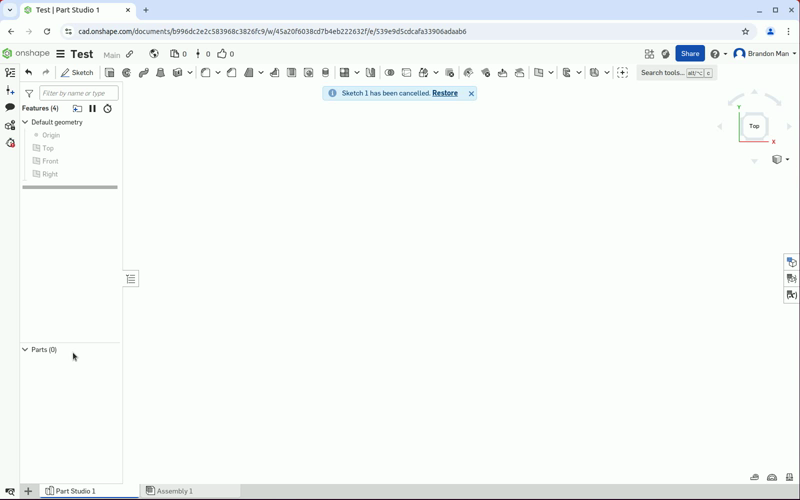
key(up)
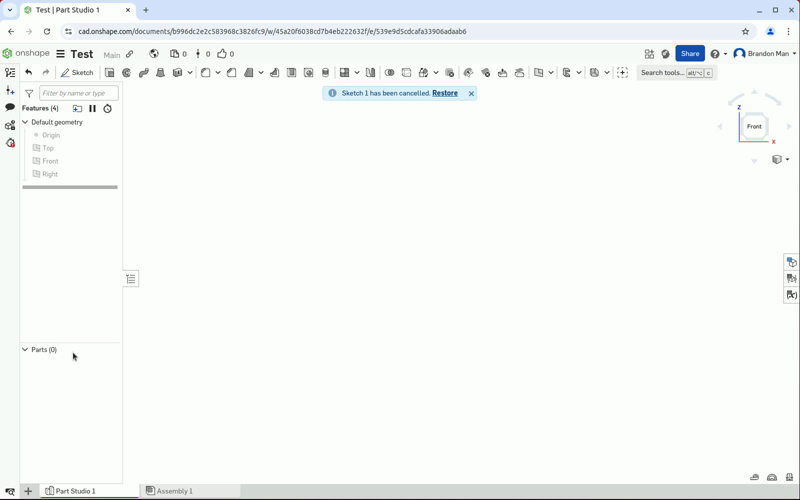
key_up(shift)
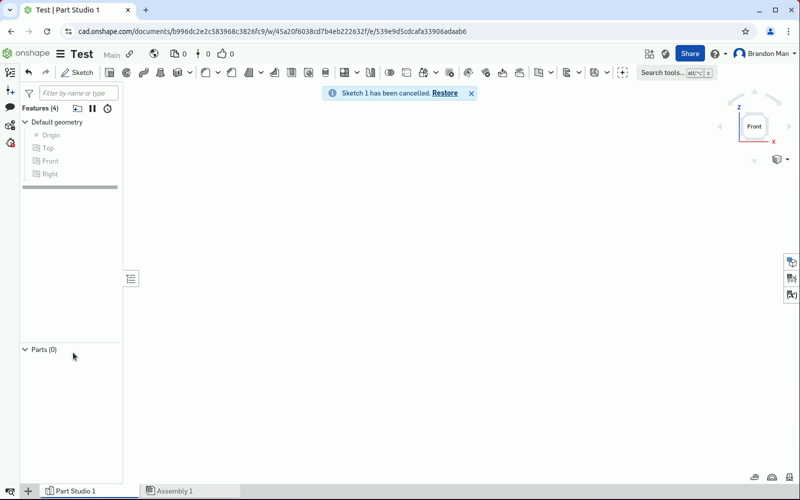
mouse_move(73, 352)
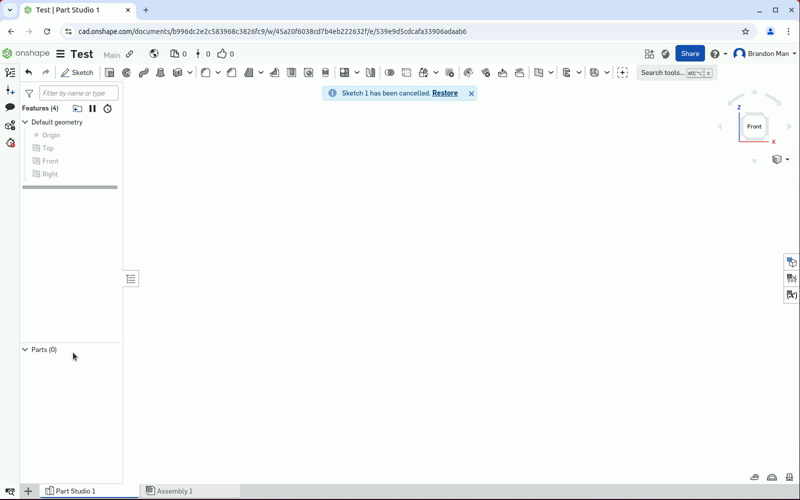
key(shift+y)
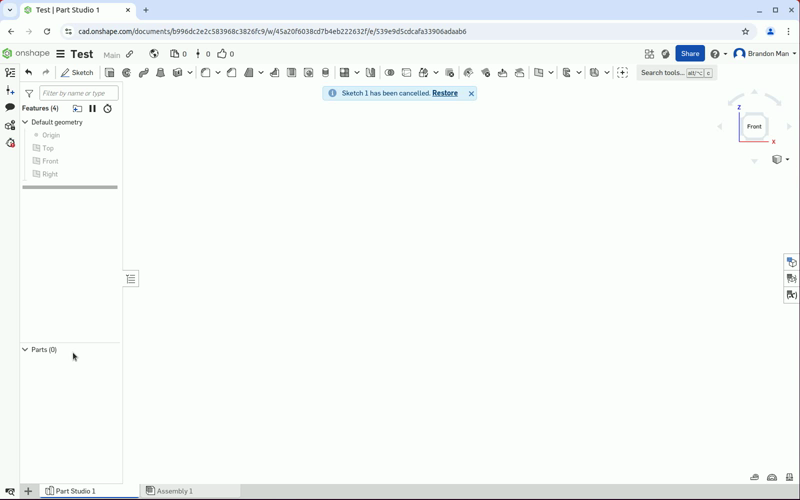
key(shift+s)
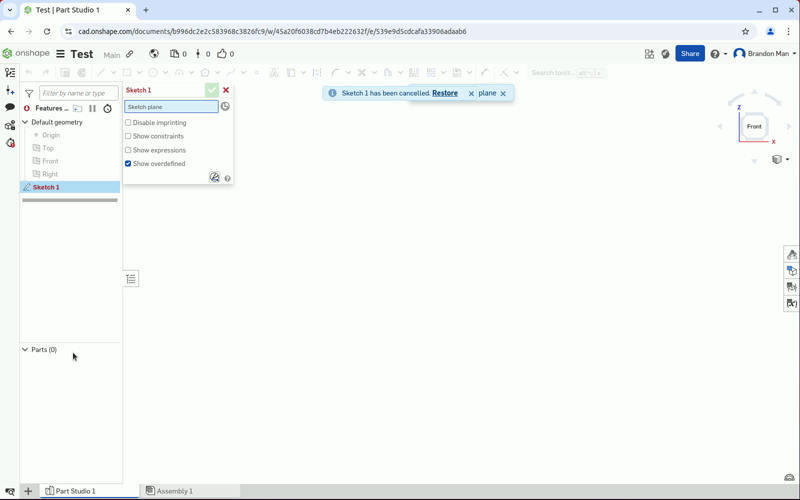
mouse_move(73, 163)
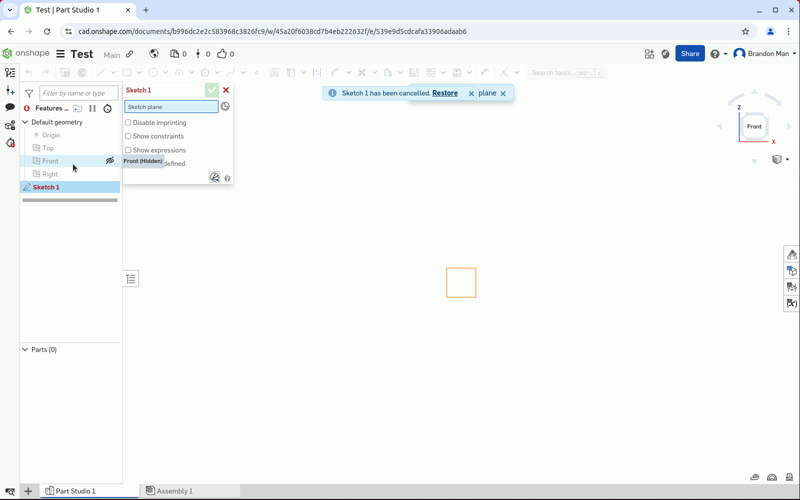
click(73, 163)
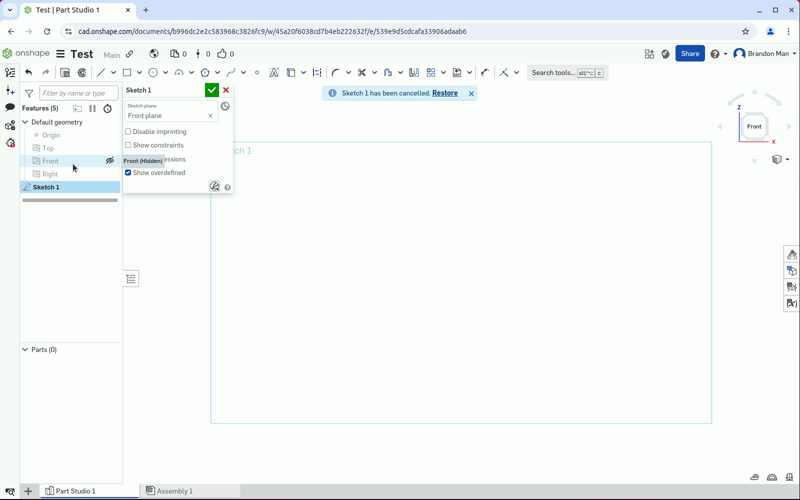
mouse_move(73, 352)
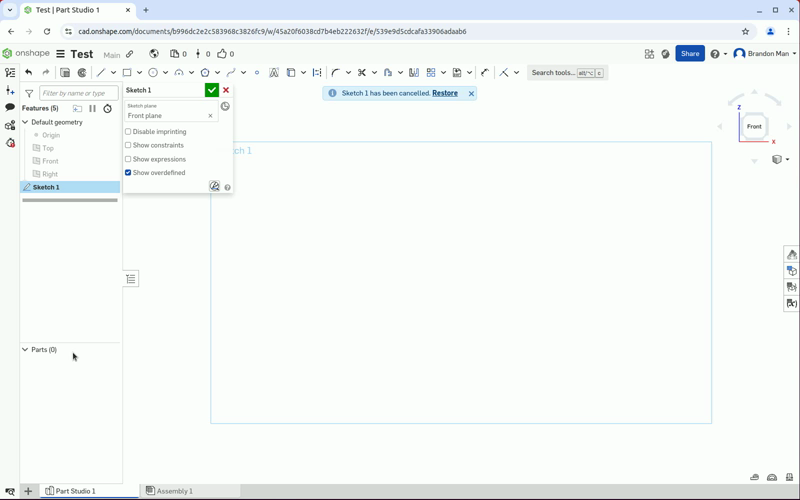
key(y)
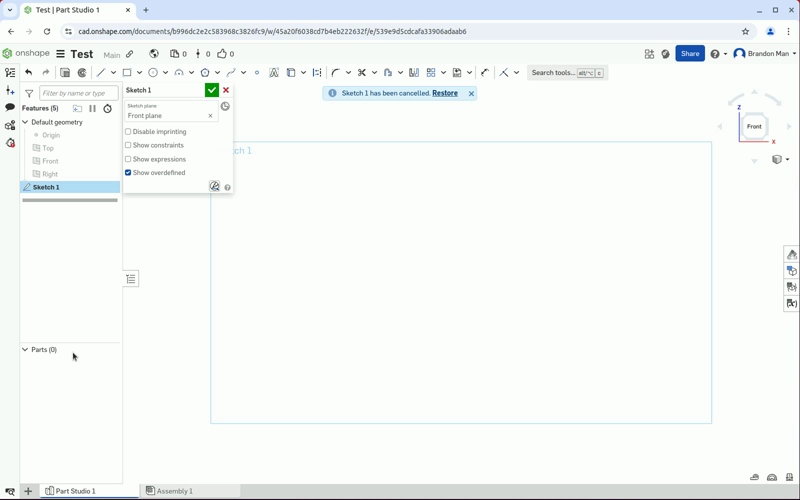
key(c)
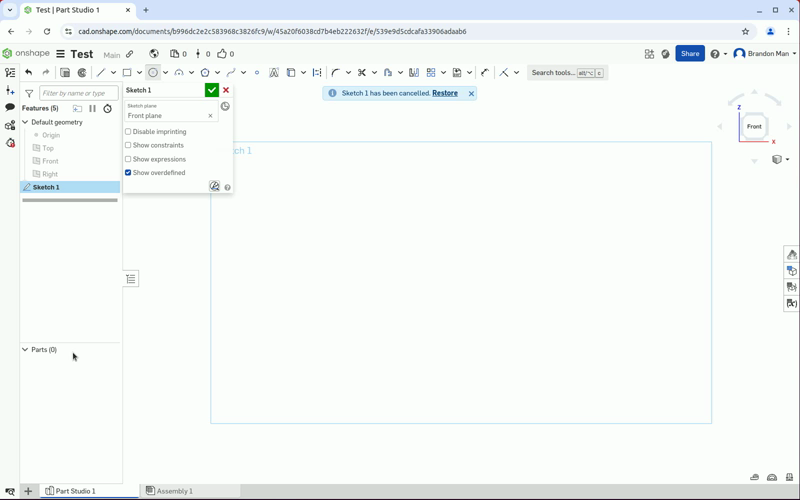
key_down(shift)
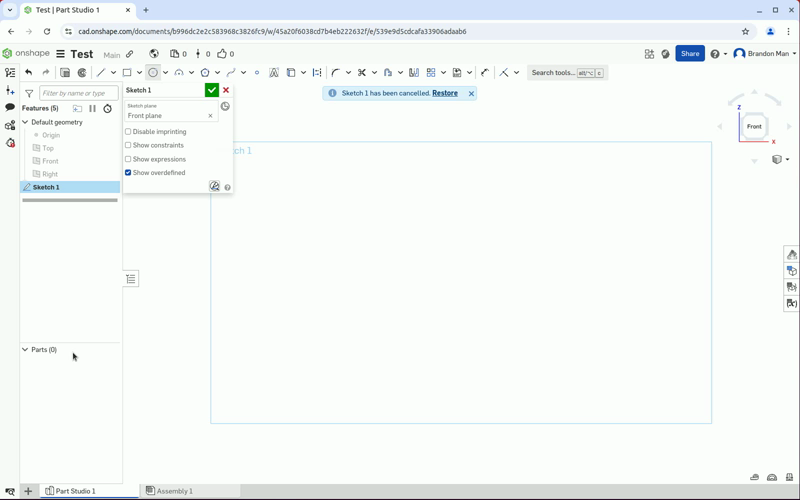
mouse_move(461, 282)
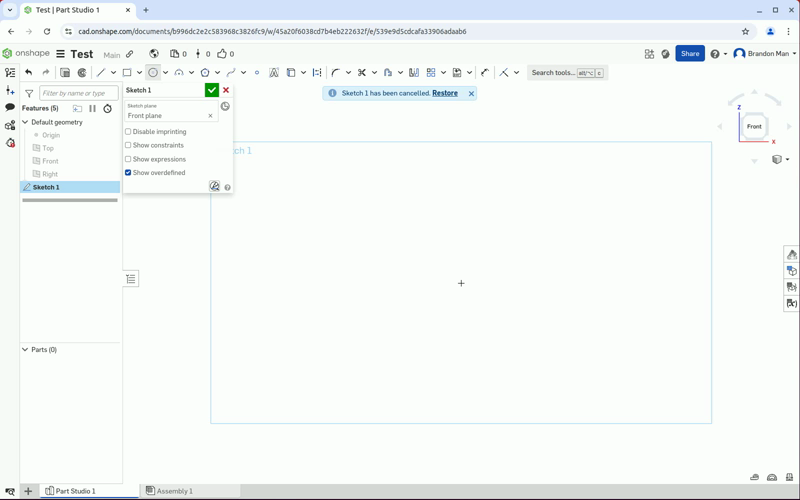
click(461, 282)
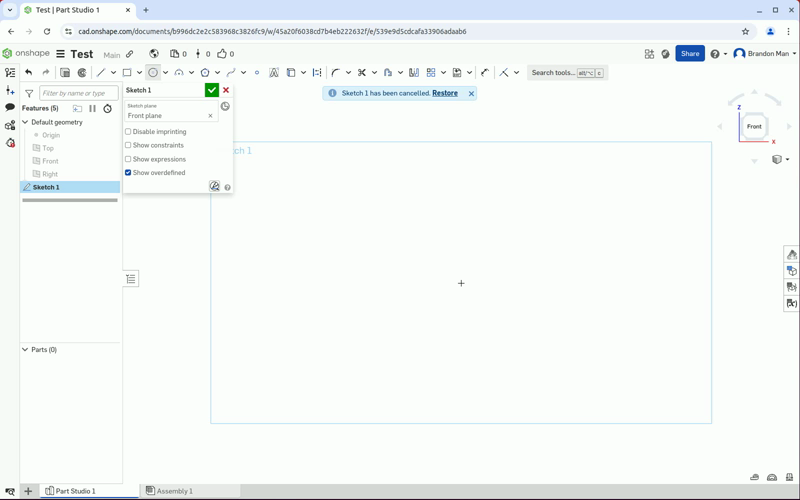
key_up(shift)
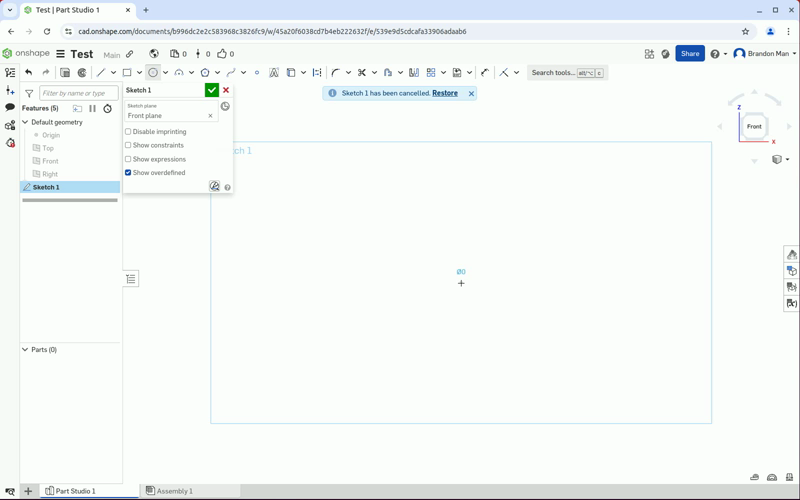
mouse_move(574, 282)
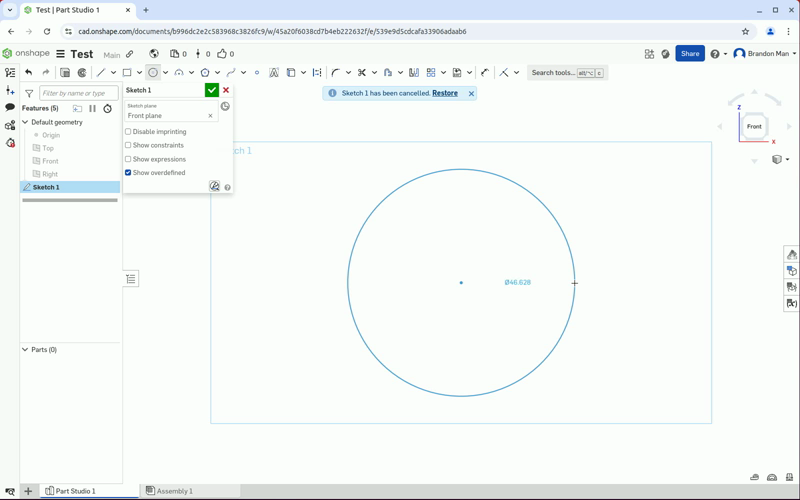
click(574, 282)
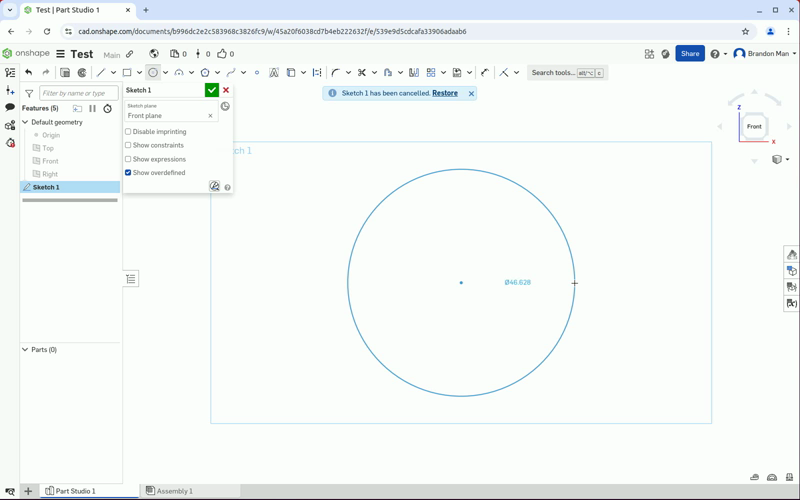
key(esc)
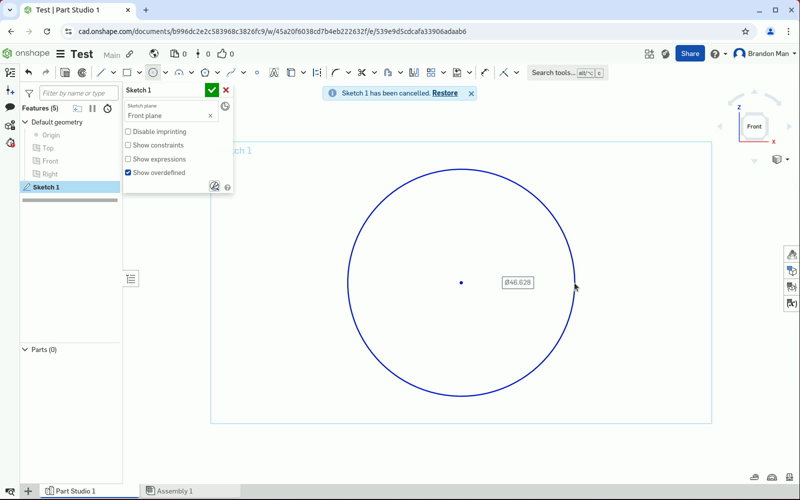
key(c)
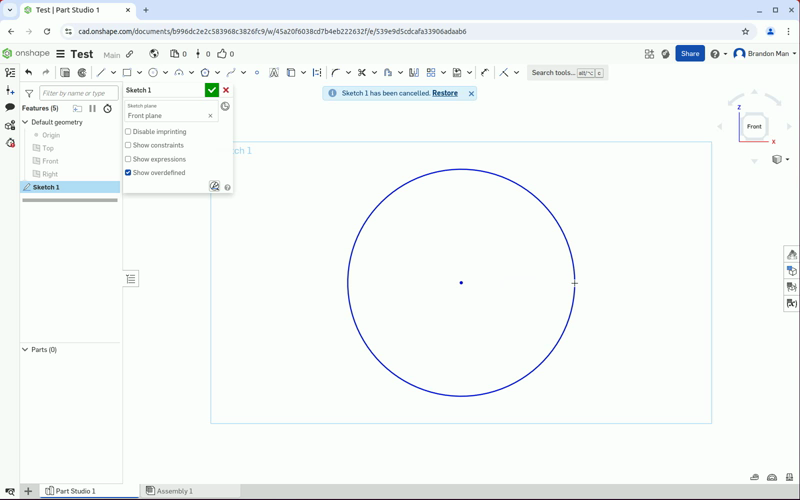
key_down(shift)
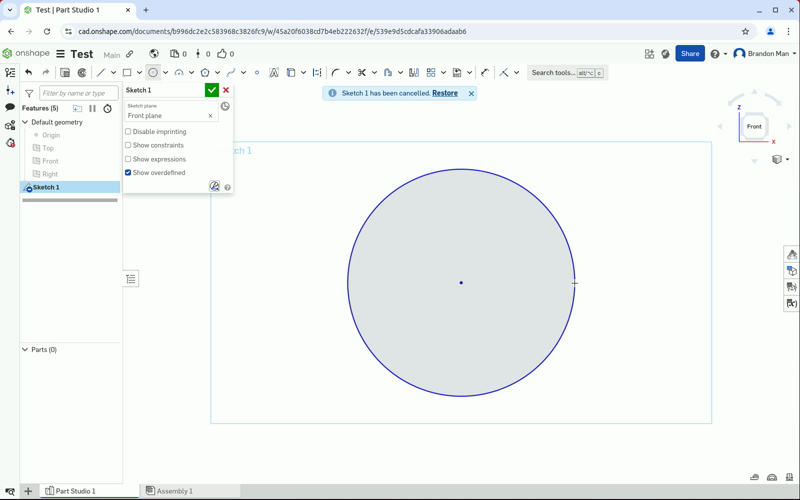
mouse_move(461, 282)
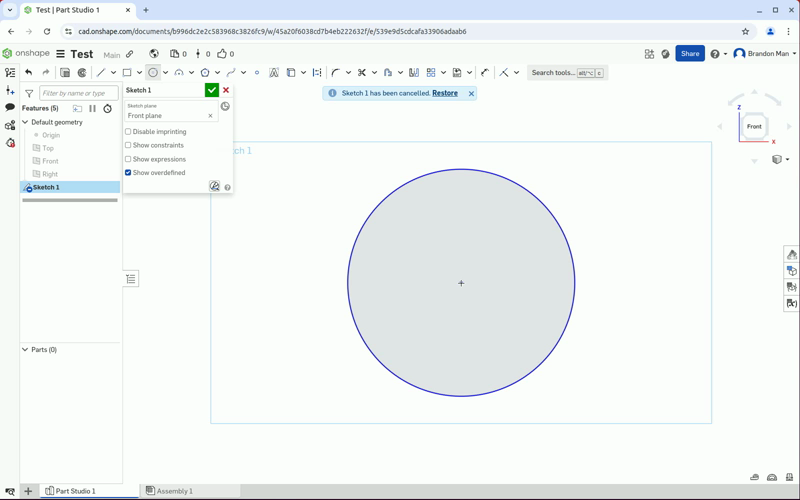
click(461, 282)
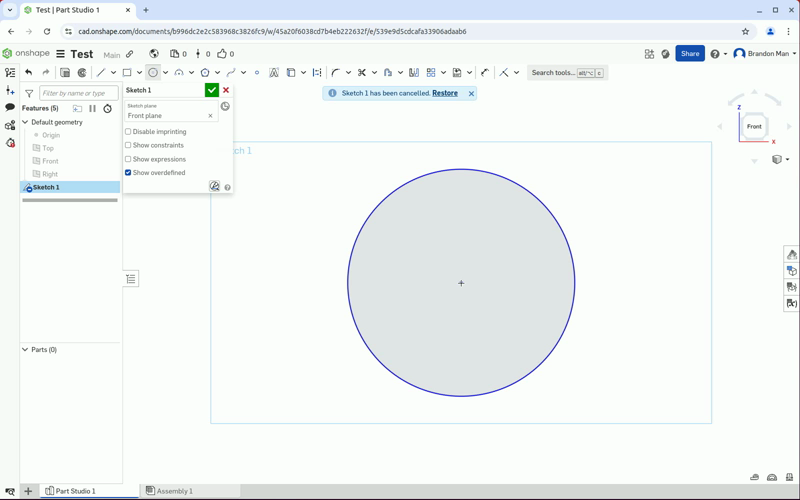
key_up(shift)
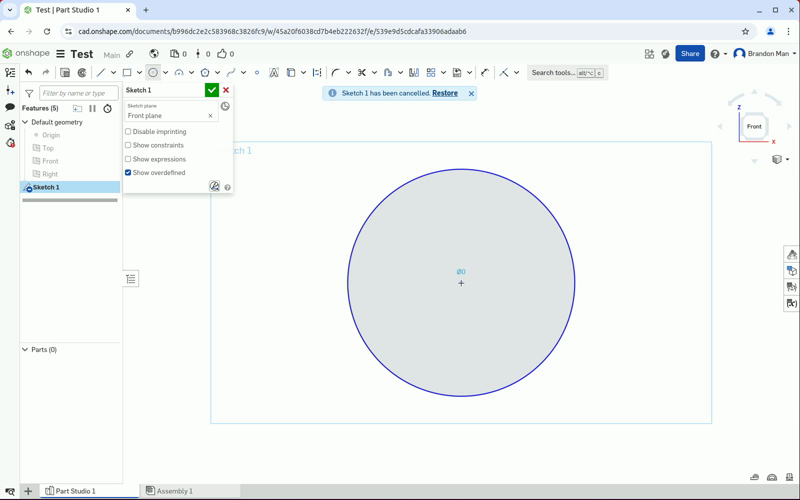
mouse_move(496, 282)
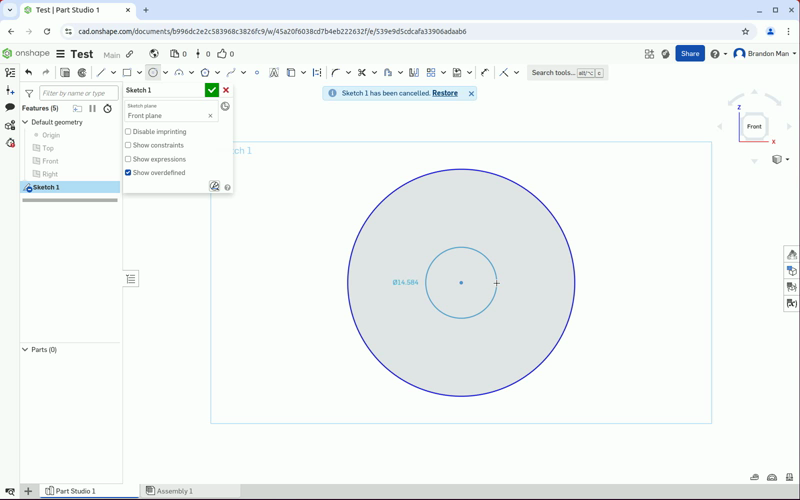
click(496, 282)
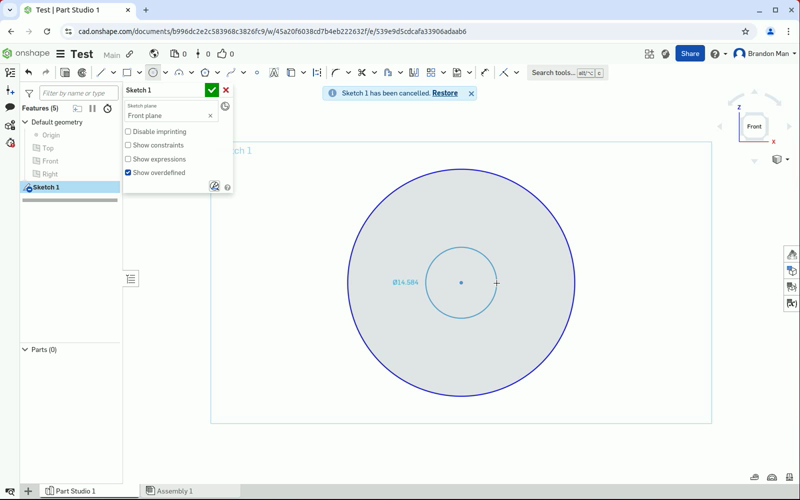
key(esc)
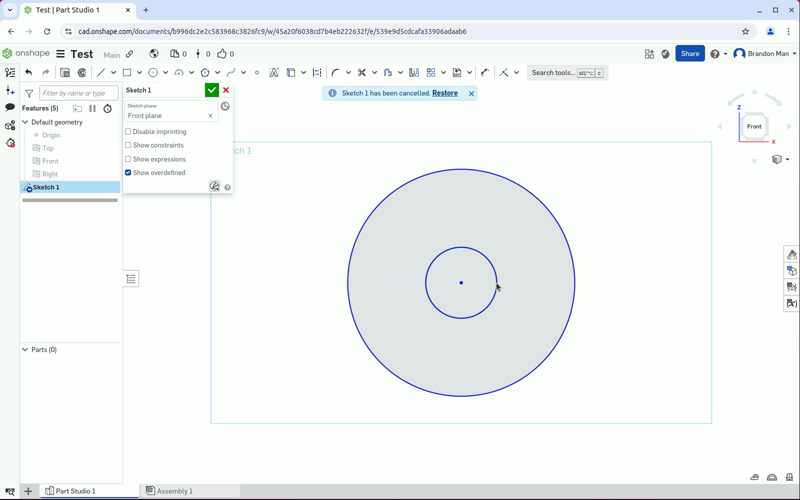
mouse_move(519, 316)
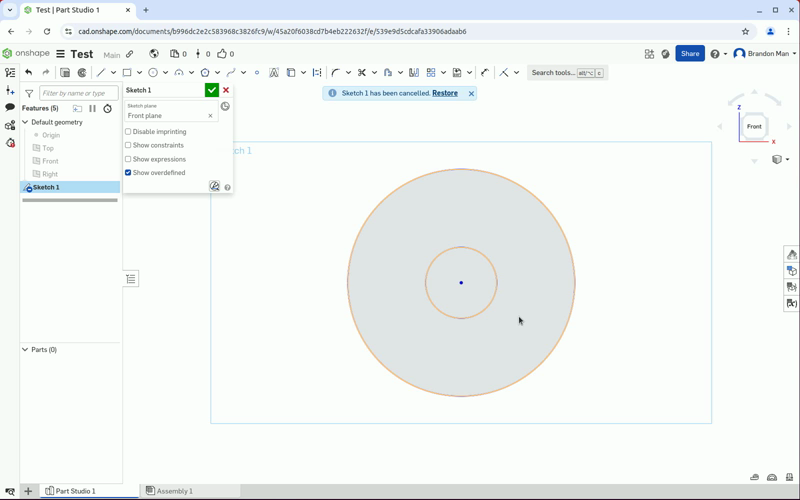
click(519, 316)
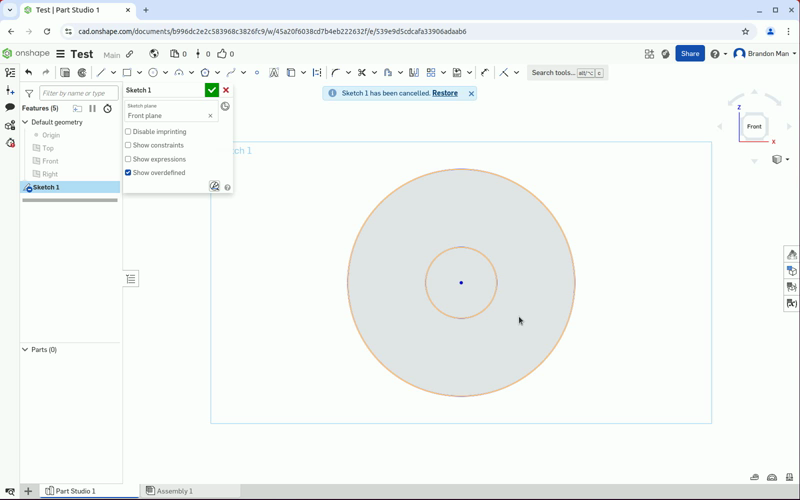
mouse_move(73, 352)
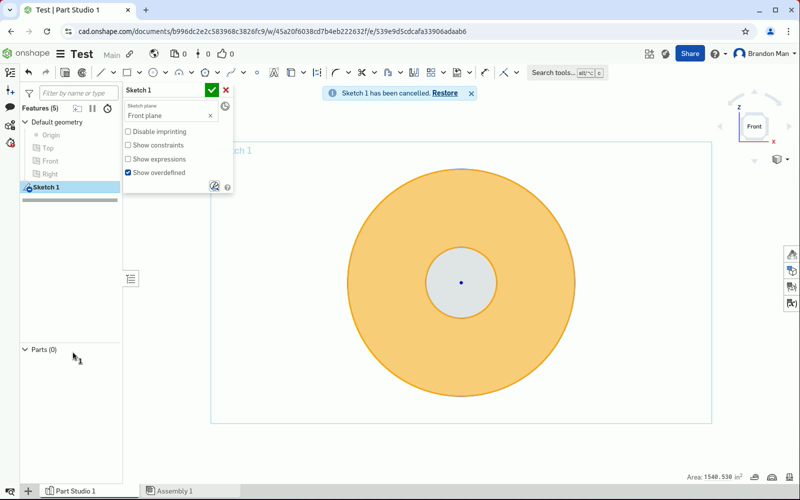
key(shift+y)
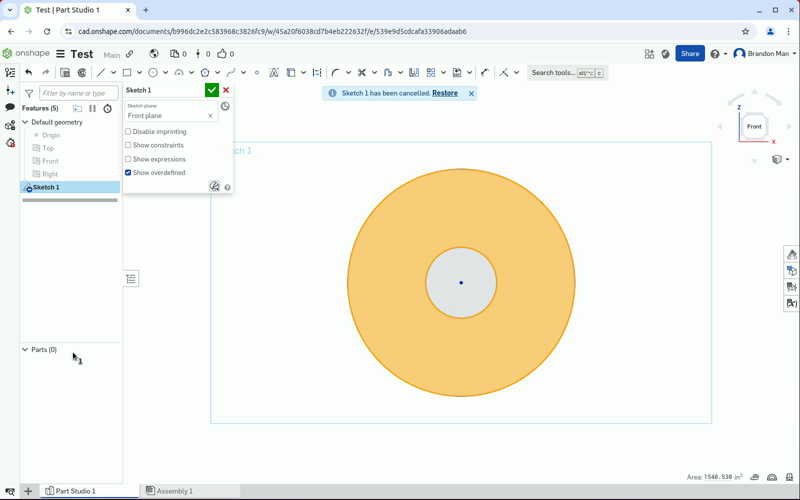
key(shift+e)
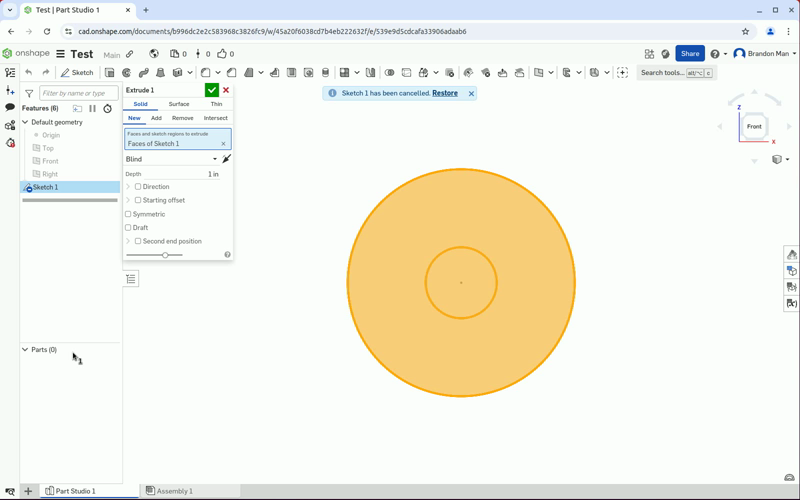
mouse_move(143, 106)
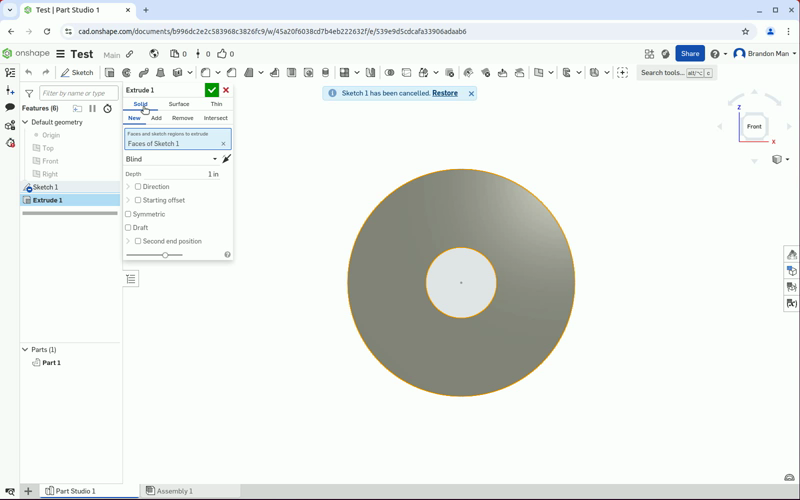
click(143, 106)
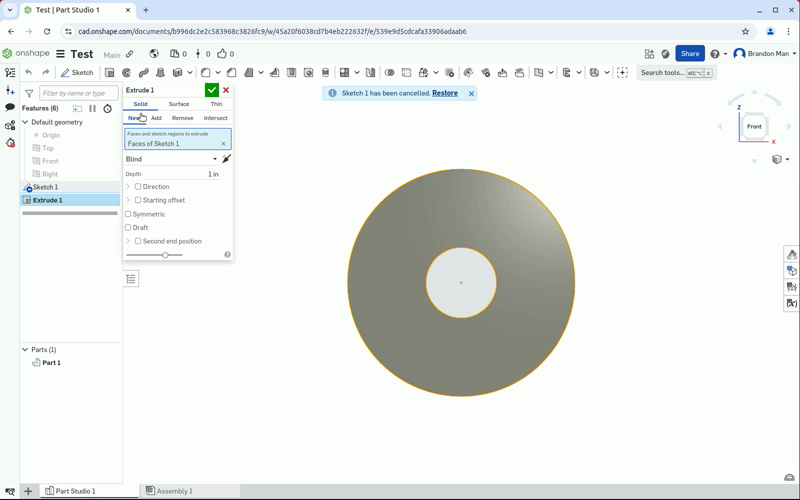
mouse_move(137, 120)
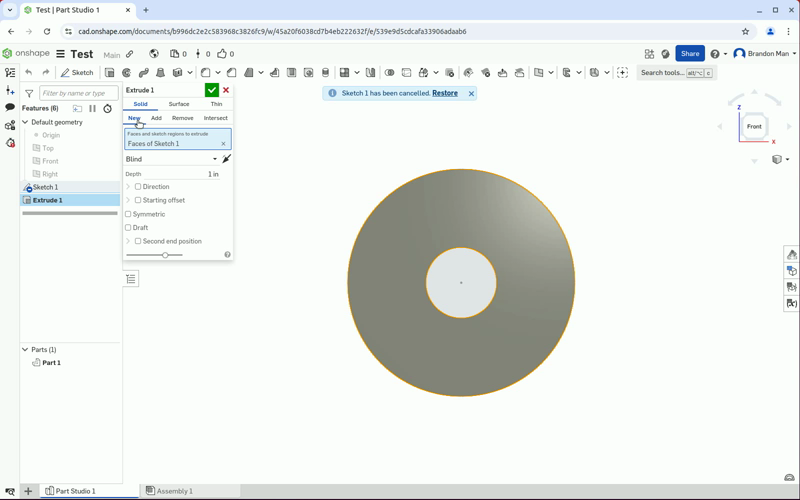
click(137, 120)
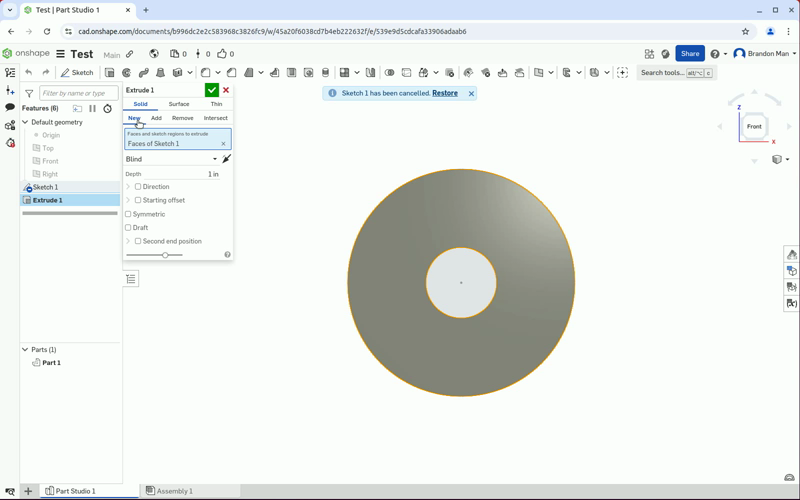
key(tab, 4)
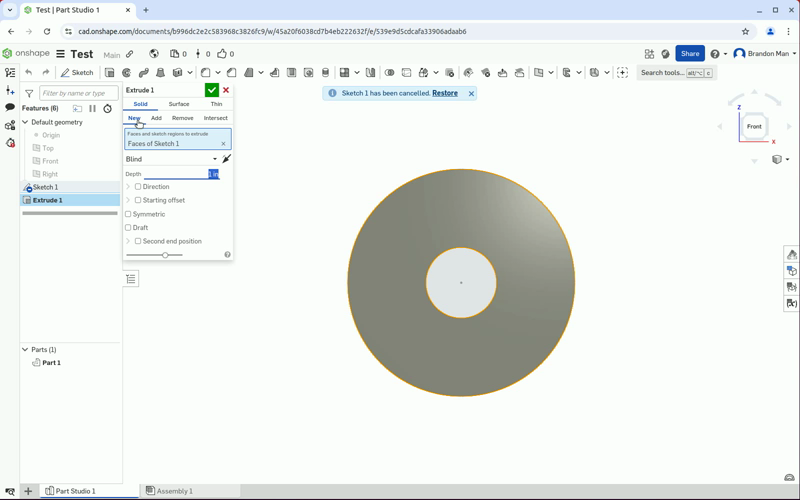
text(10.832)
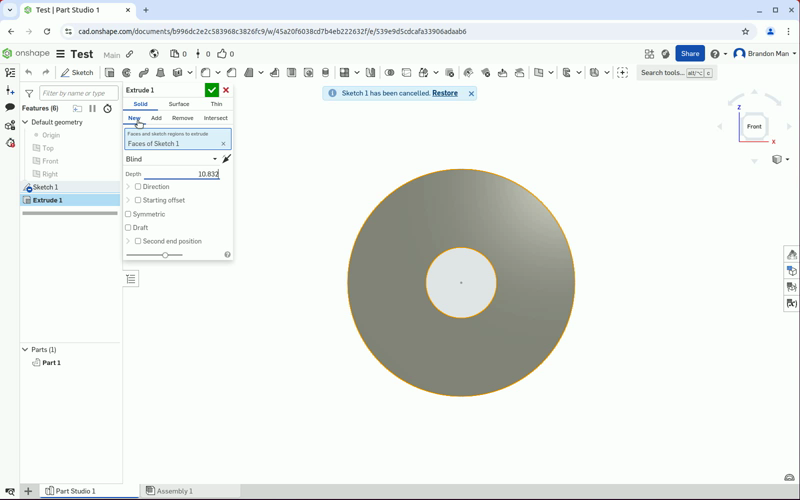
key(enter)
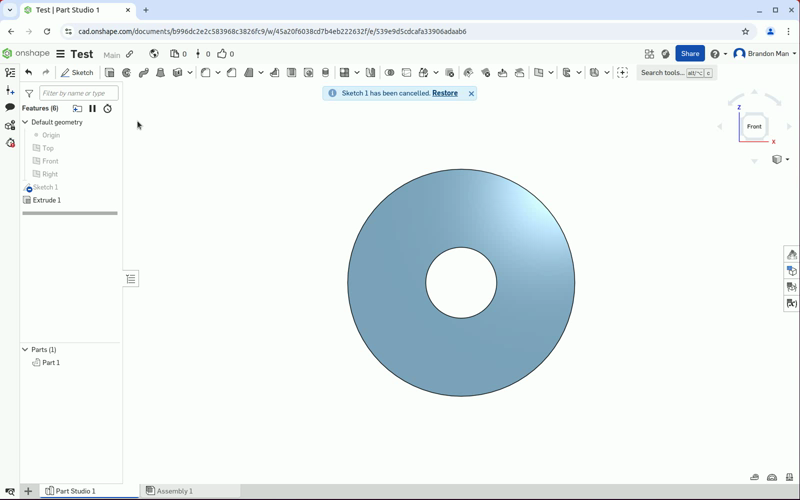
key(shift+h)
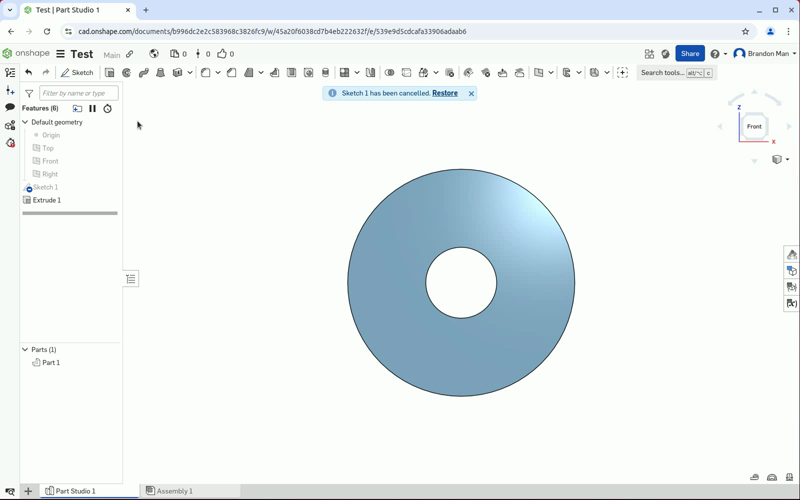
key(shift+h)
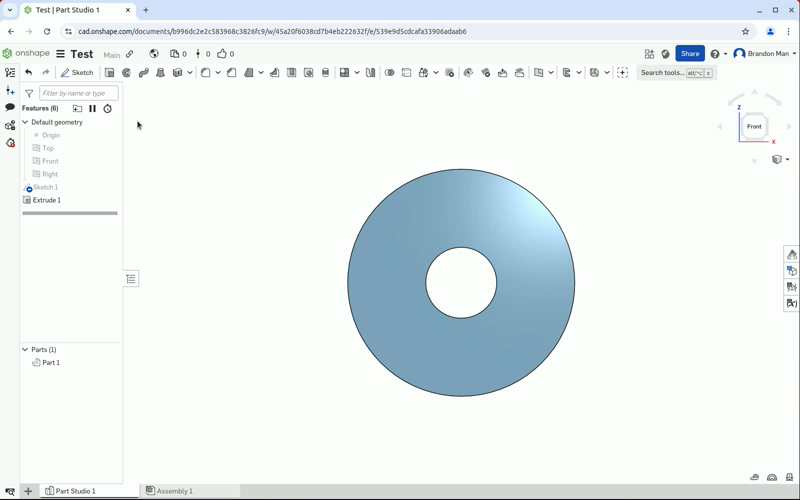
mouse_move(73, 189)
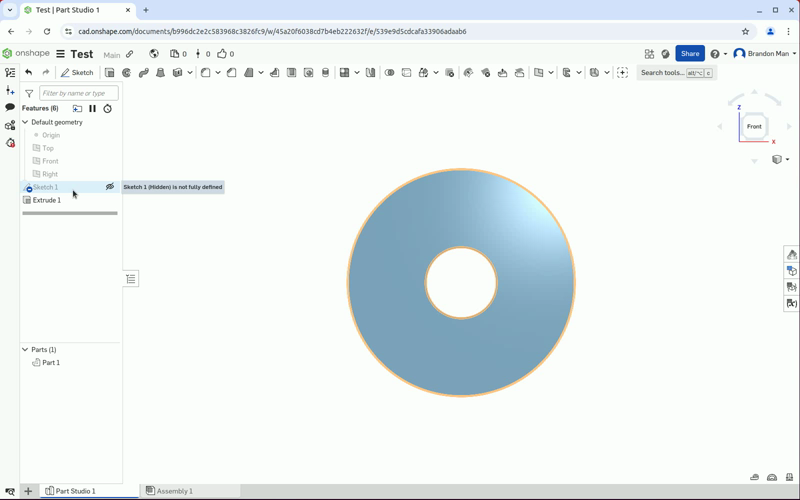
click(73, 189)
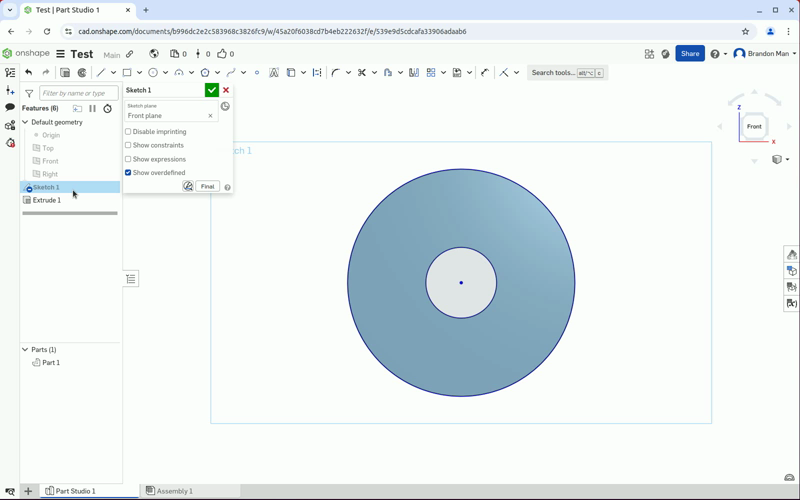
mouse_move(229, 92)
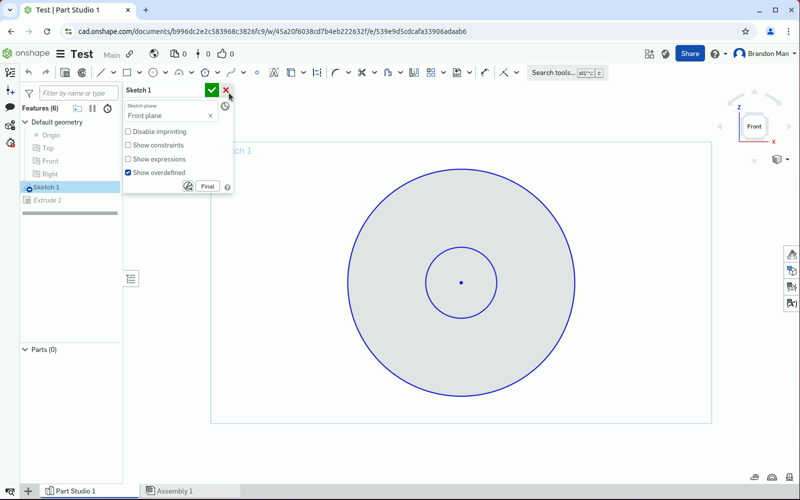
click(229, 92)
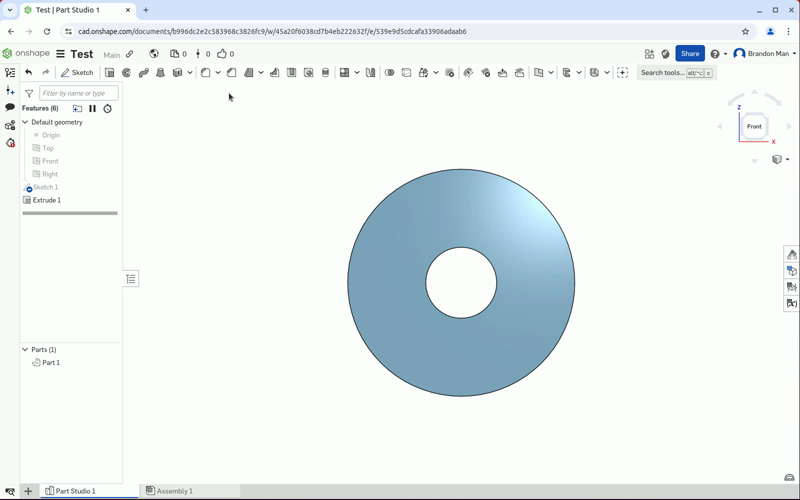
mouse_move(541, 75)
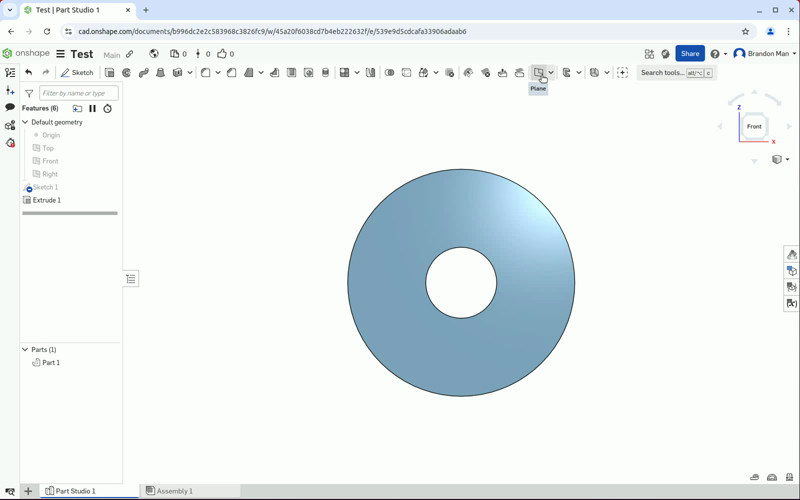
click(541, 75)
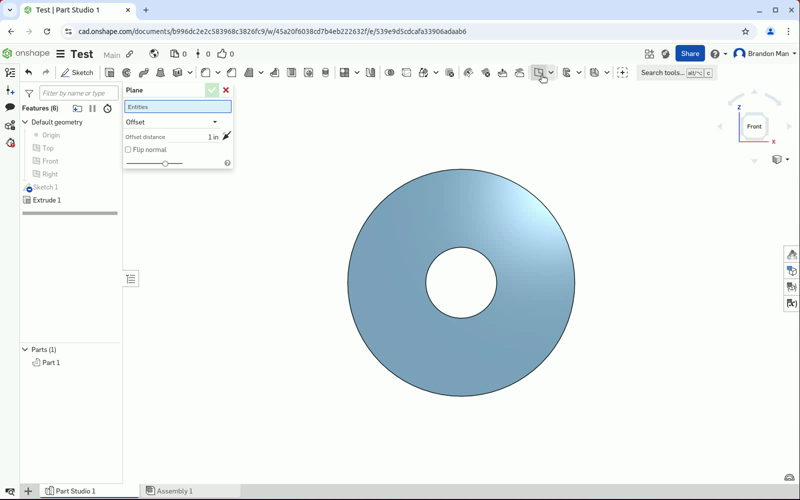
mouse_move(73, 163)
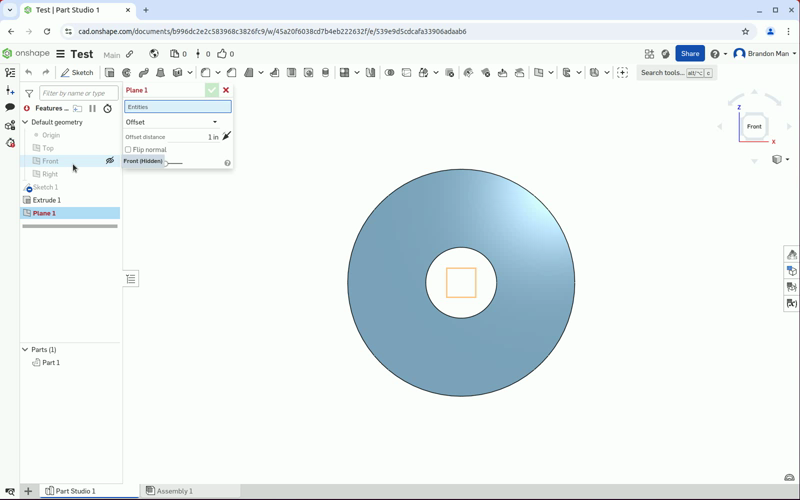
click(73, 163)
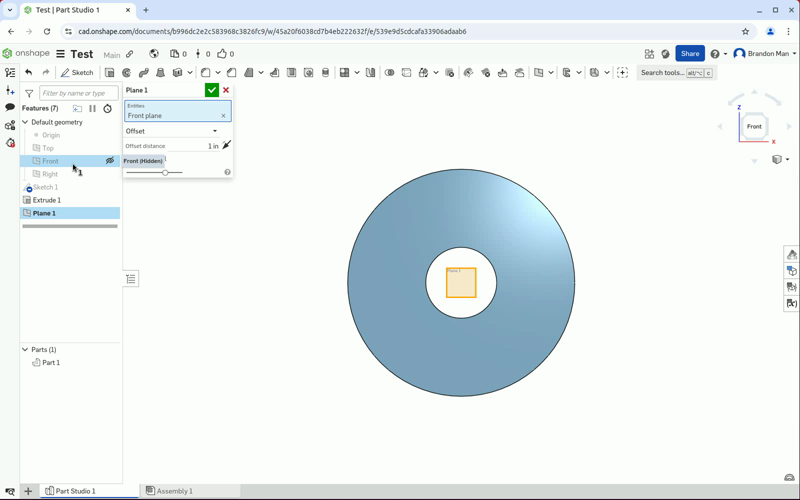
key(tab, 2)
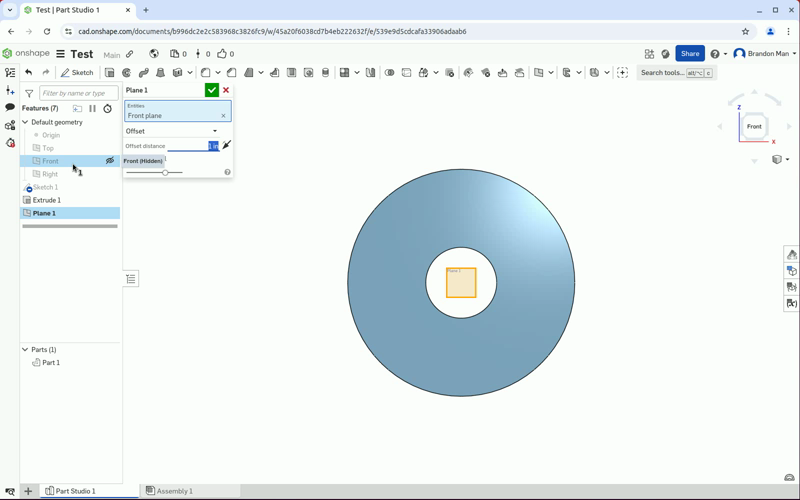
text(10.845)
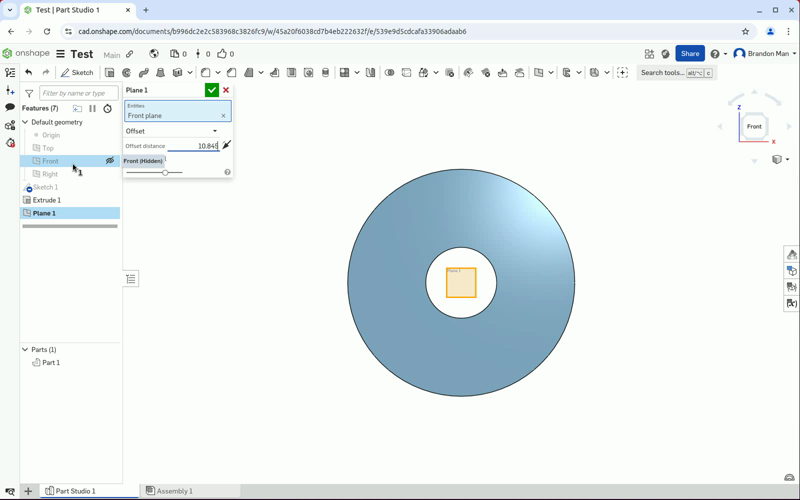
key(enter, 2)
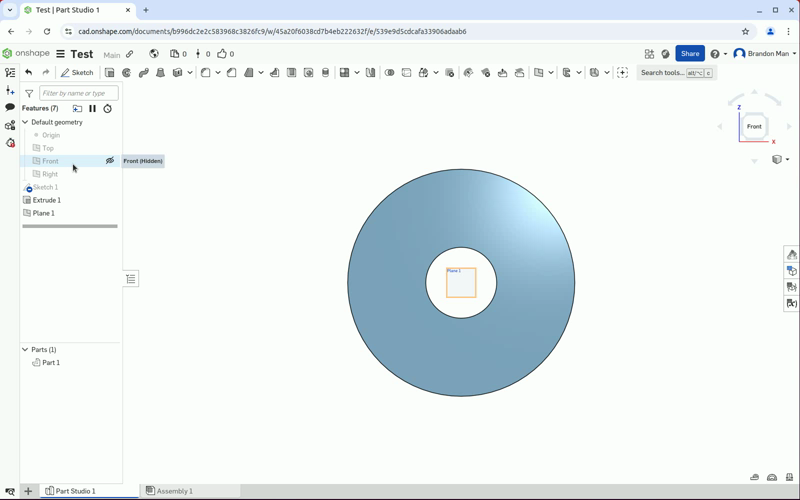
key(shift+s)
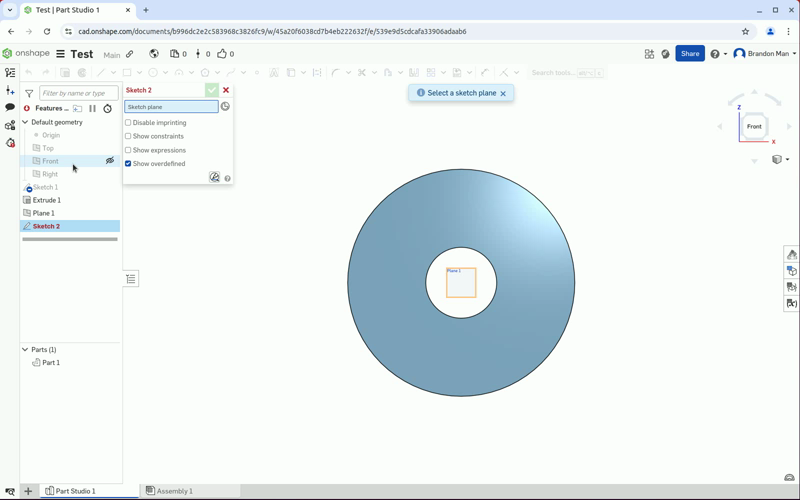
mouse_move(73, 215)
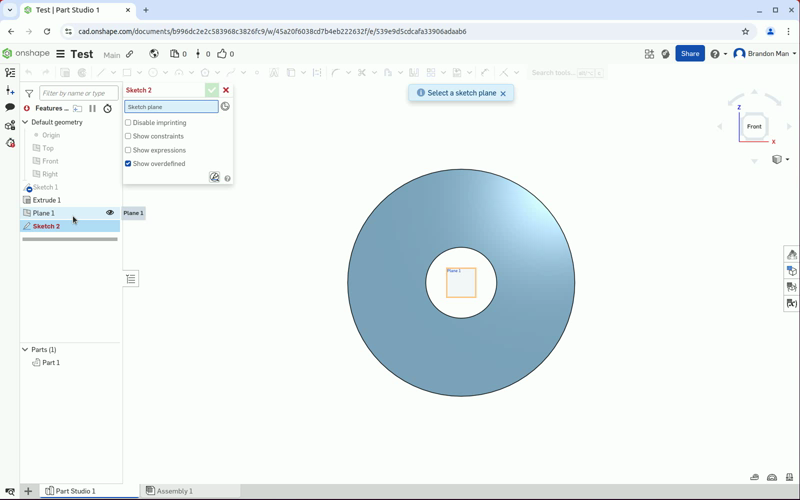
click(73, 215)
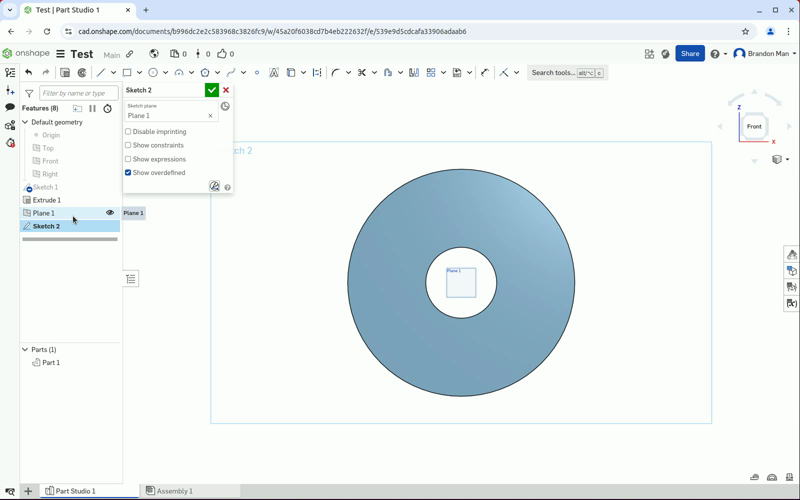
mouse_move(73, 352)
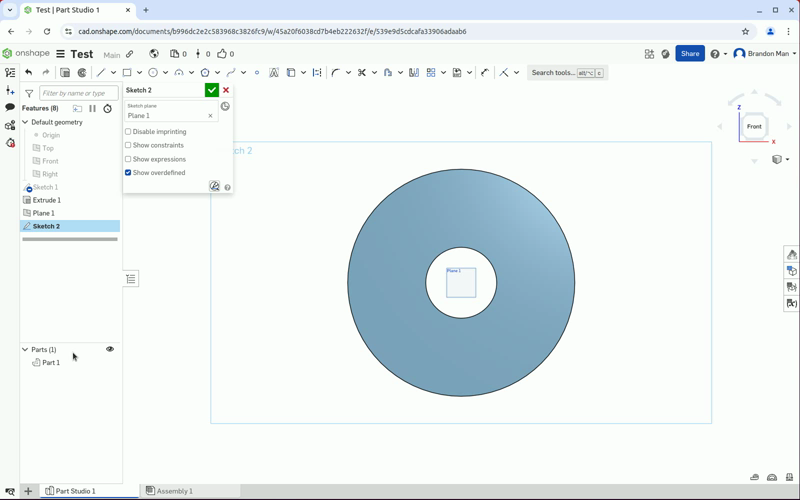
key(y)
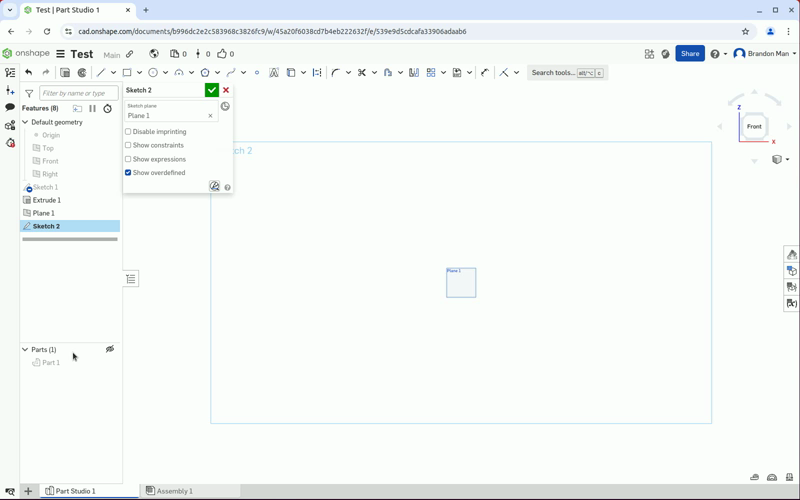
key(a)
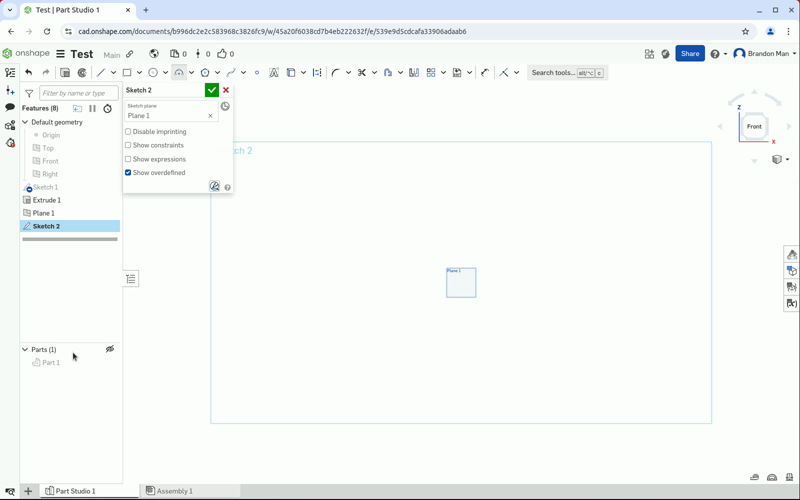
key_down(shift)
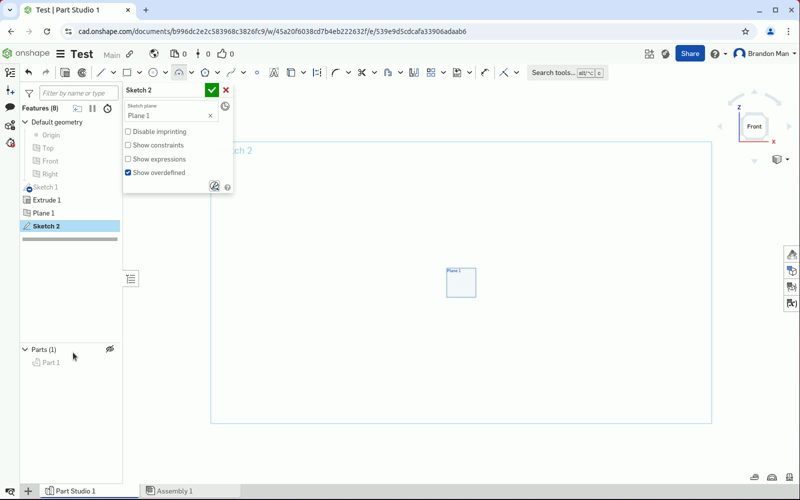
mouse_move(413, 210)
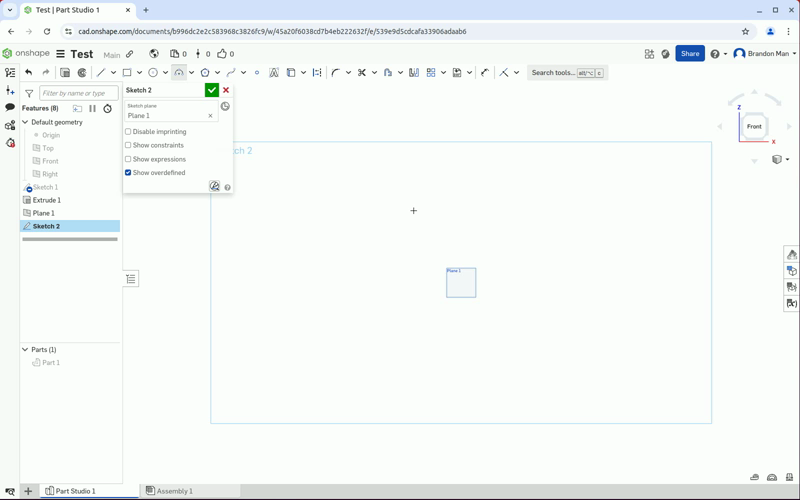
click(413, 210)
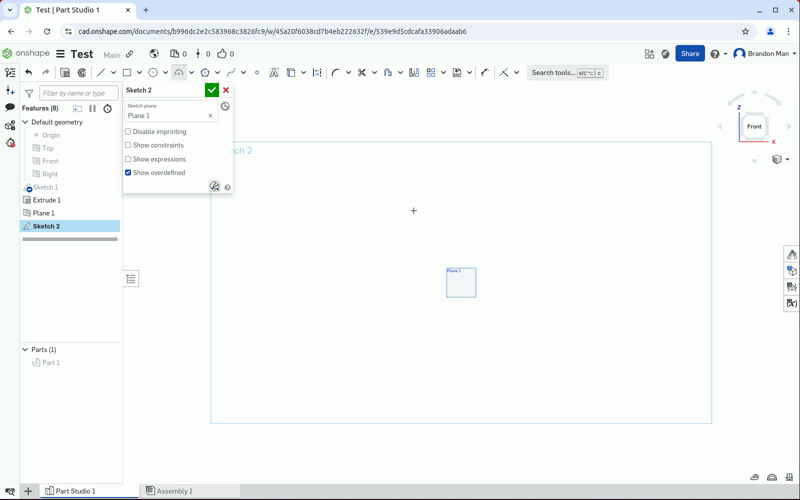
key_up(shift)
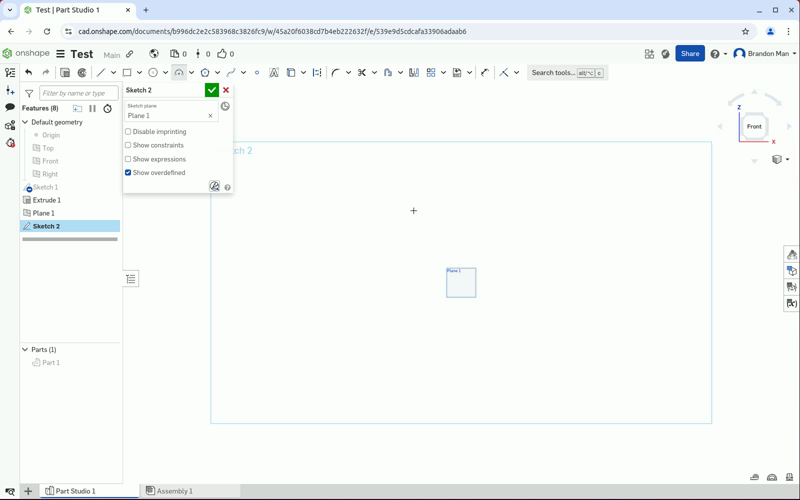
key_down(shift)
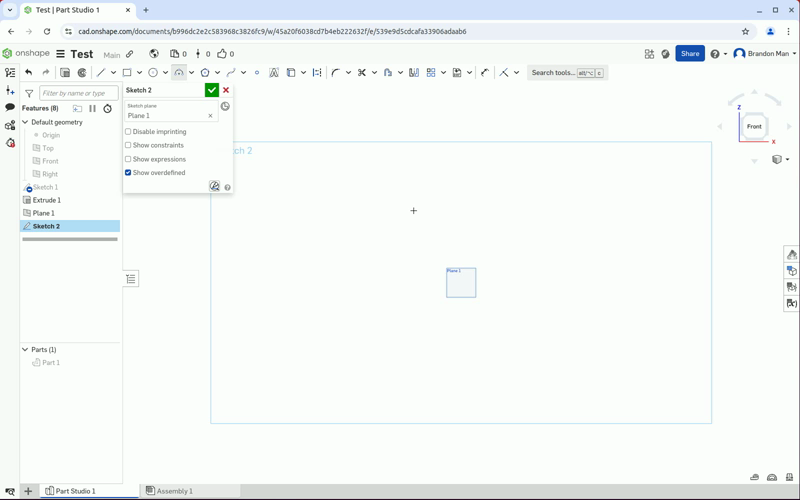
mouse_move(507, 210)
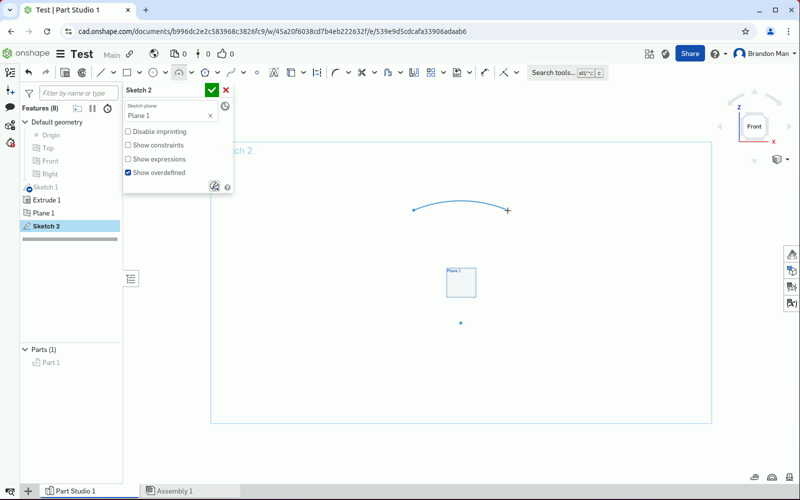
click(507, 210)
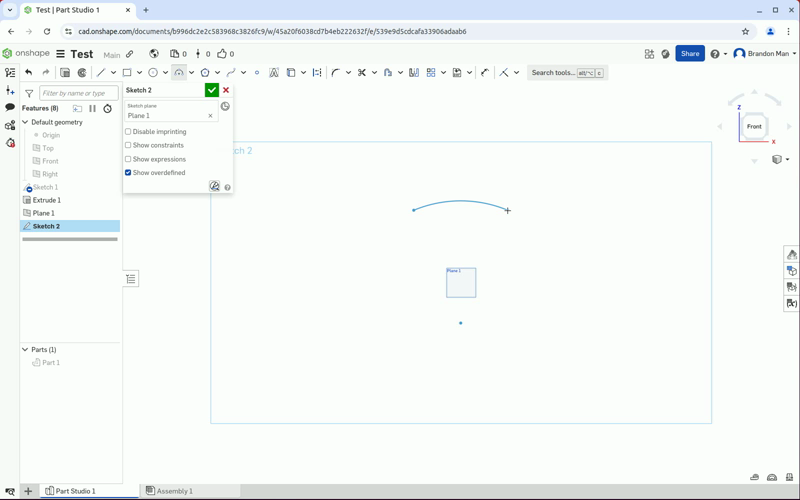
mouse_move(461, 243)
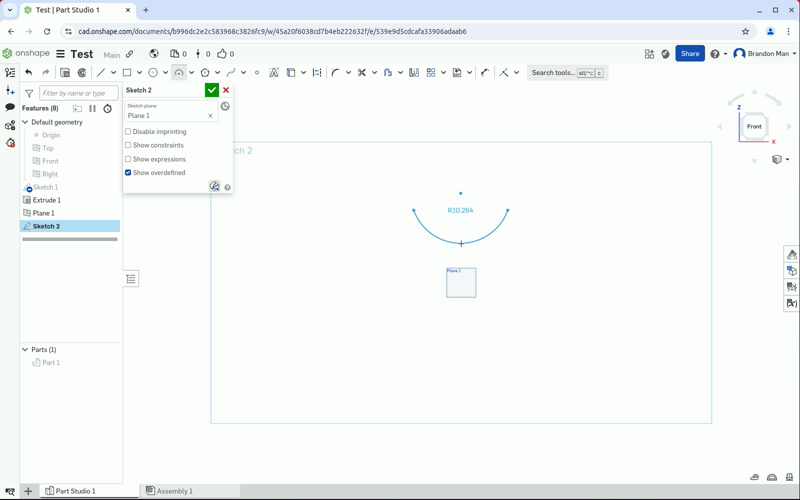
click(461, 243)
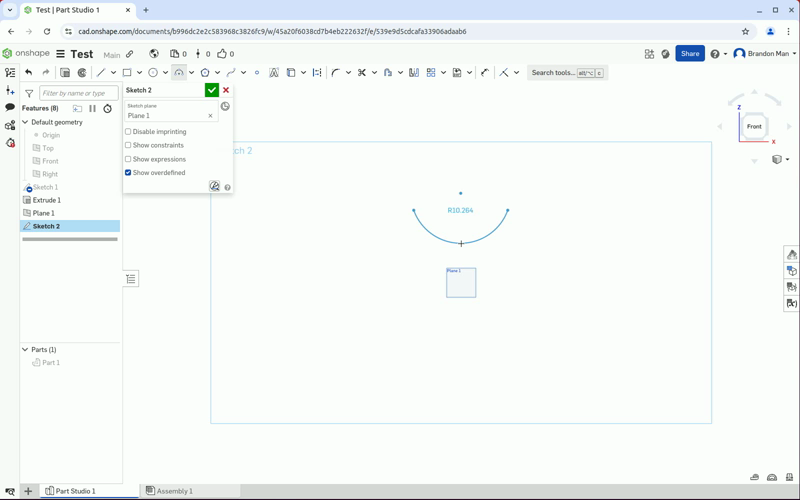
key_up(shift)
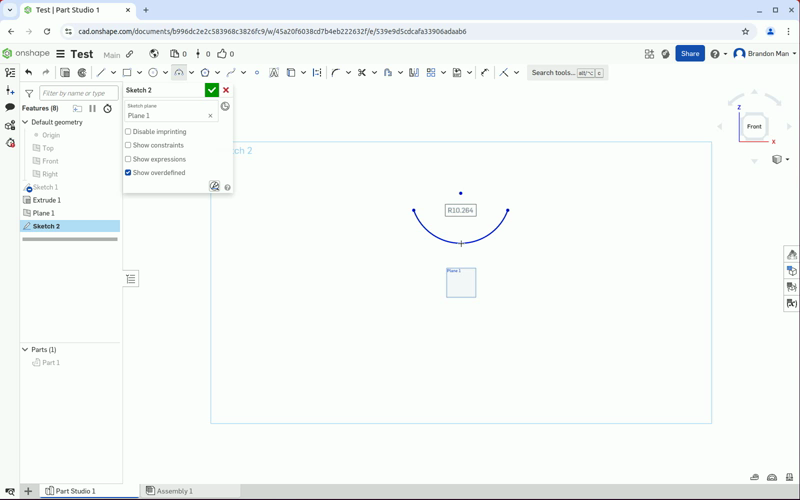
key(esc)
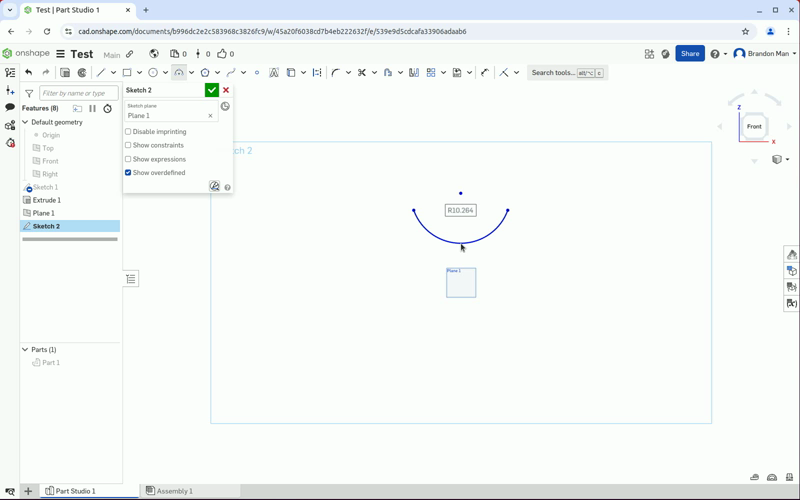
key(l)
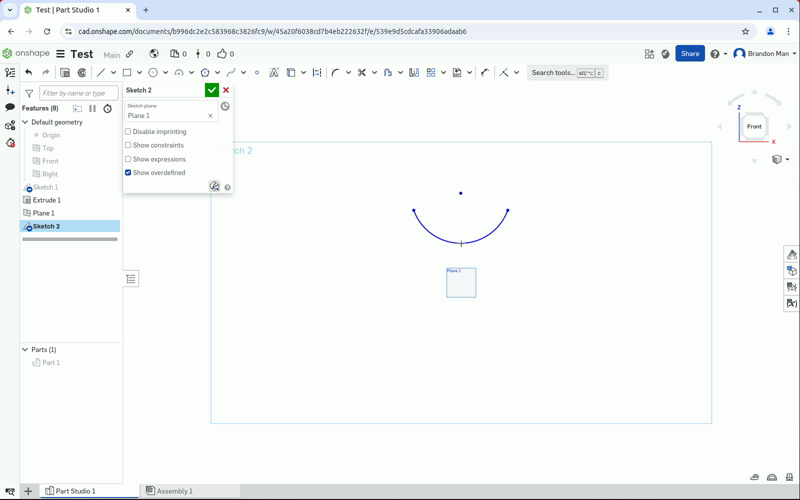
mouse_move(507, 210)
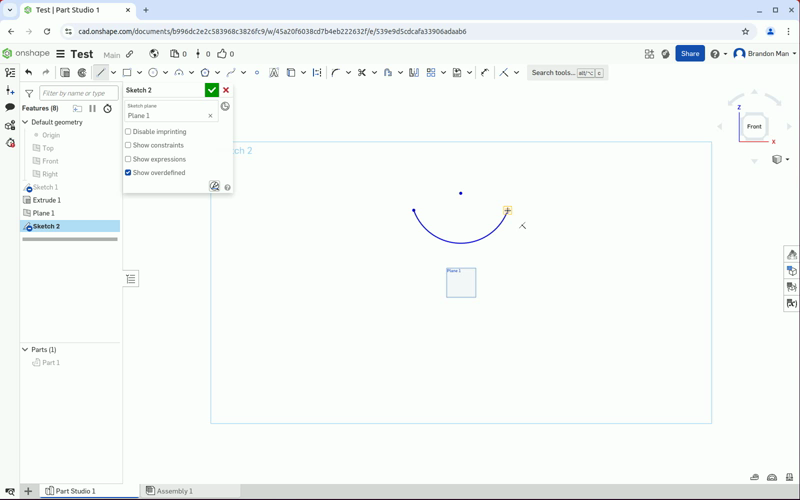
click(507, 210)
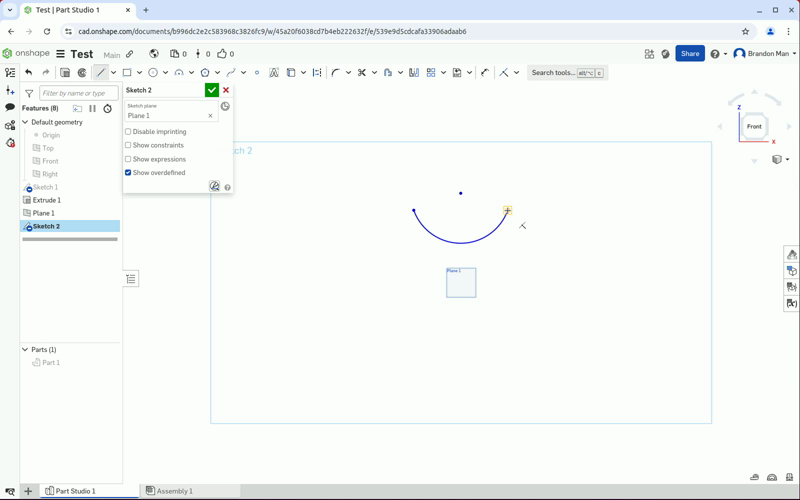
key_down(shift)
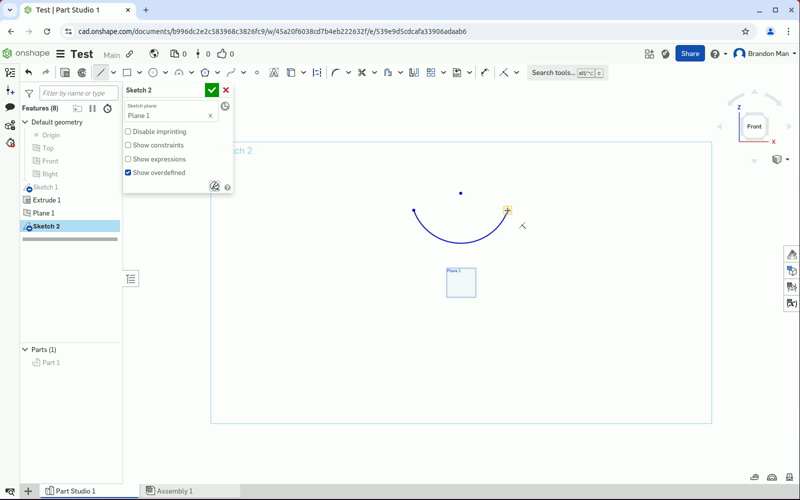
mouse_move(537, 210)
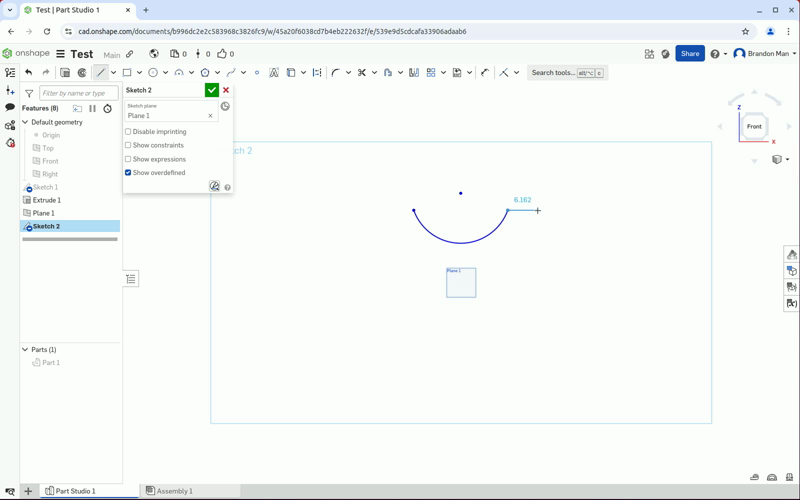
mouse_move(486, 172)
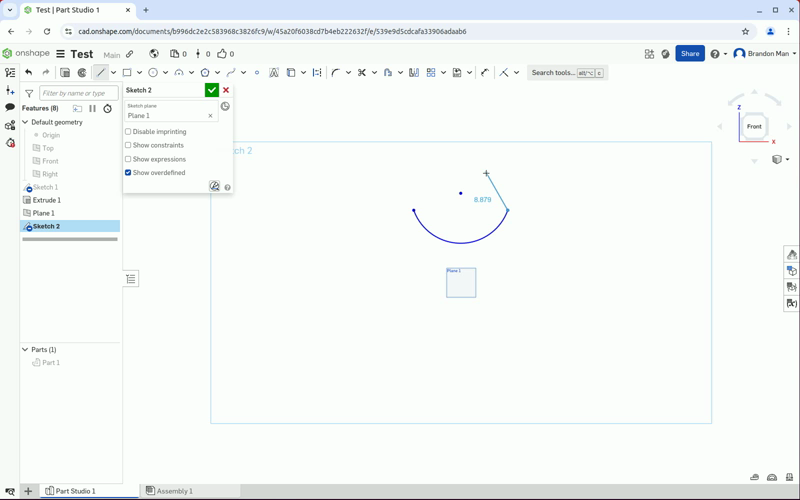
click(486, 172)
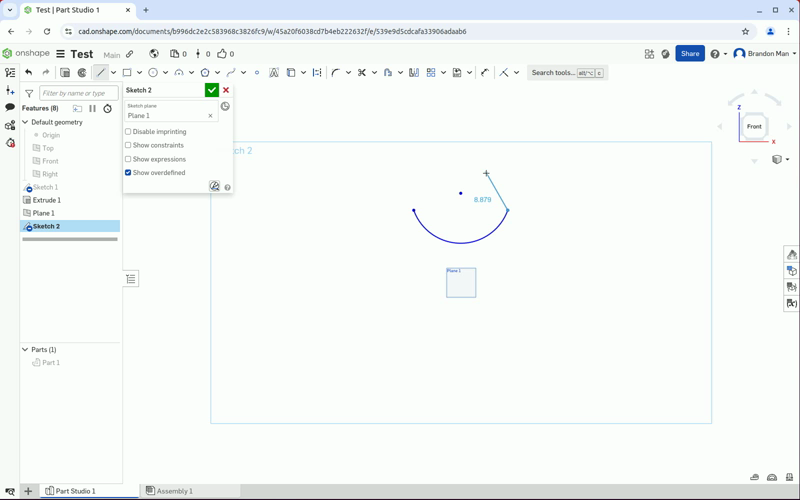
key_up(shift)
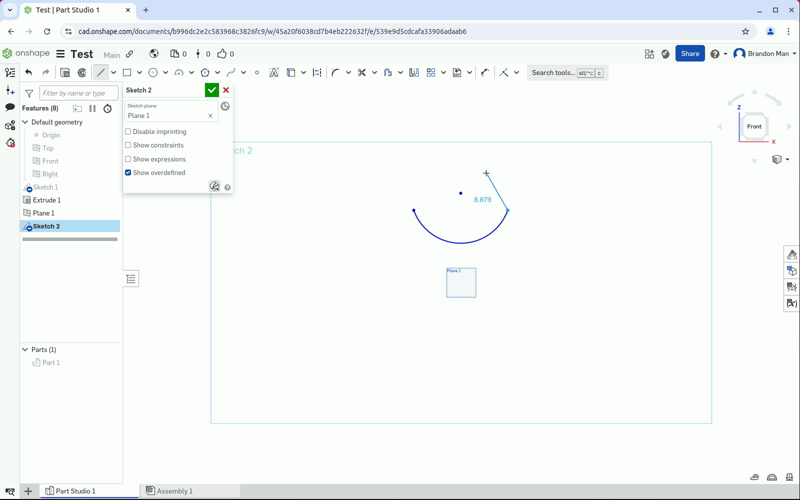
key(esc)
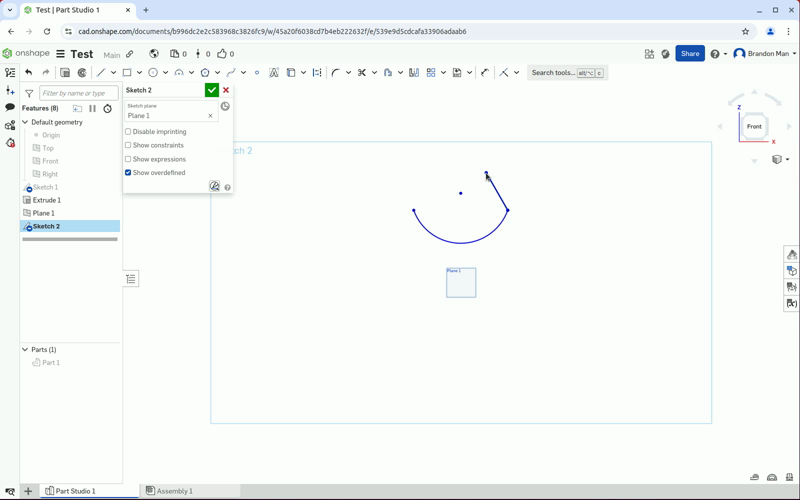
key(a)
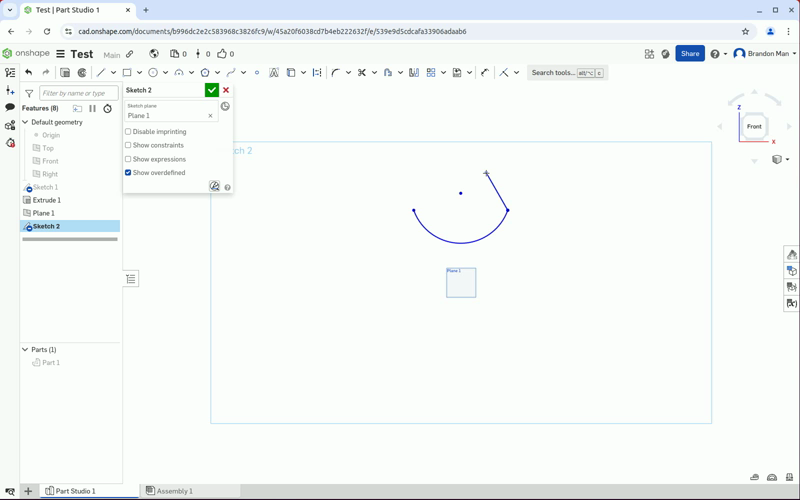
mouse_move(486, 172)
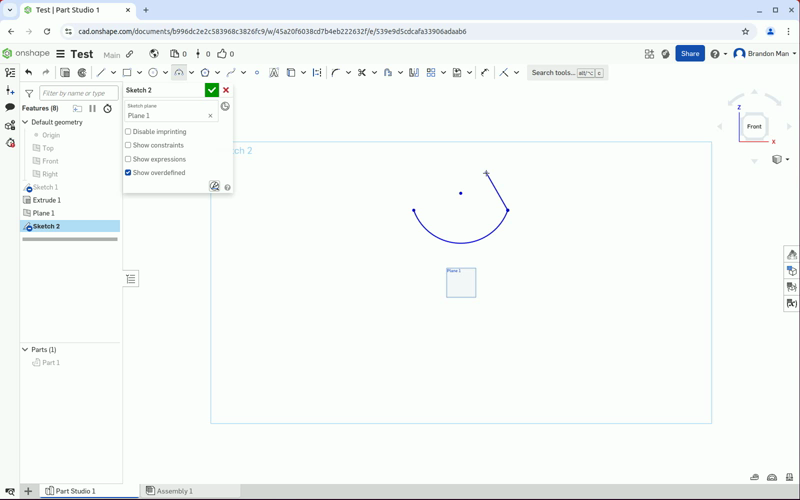
click(486, 172)
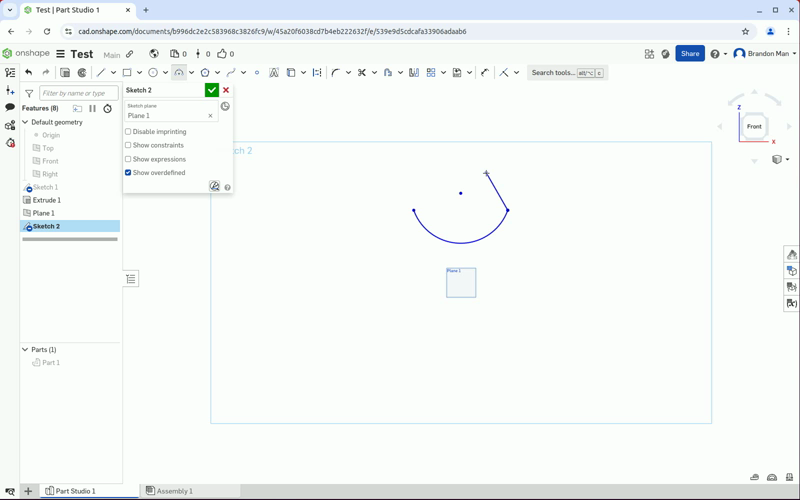
key_down(shift)
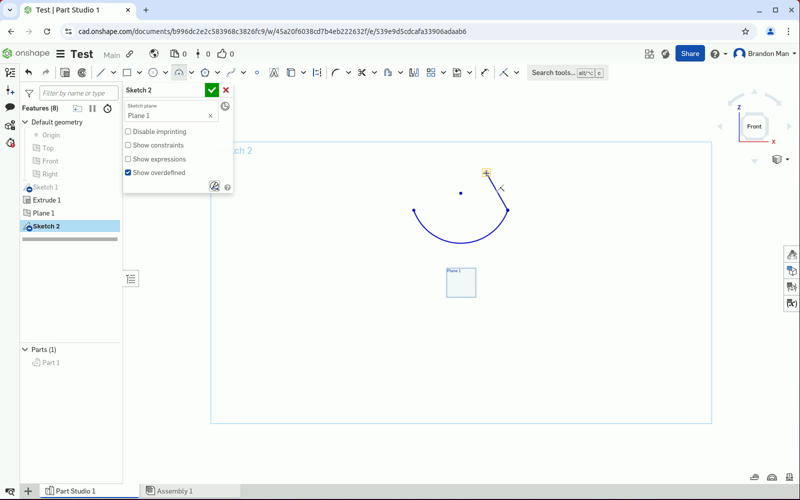
mouse_move(435, 172)
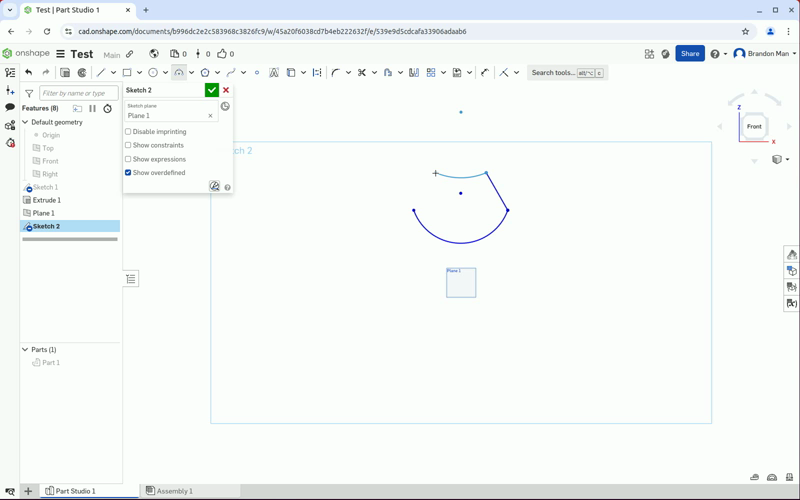
click(435, 172)
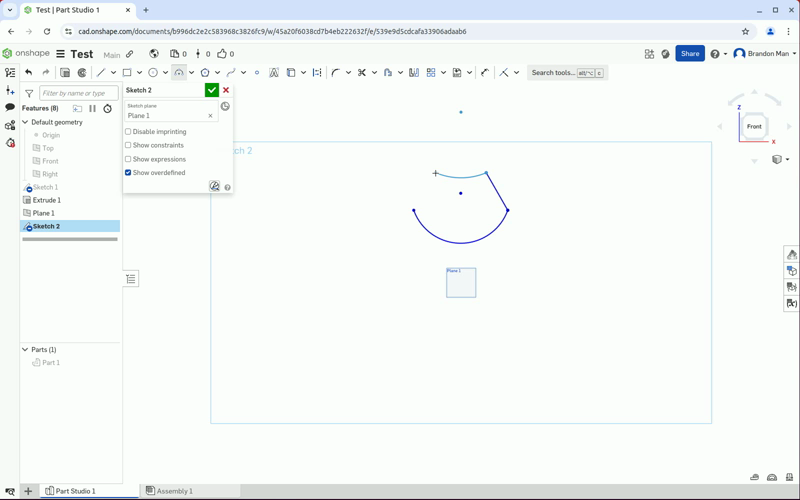
mouse_move(461, 169)
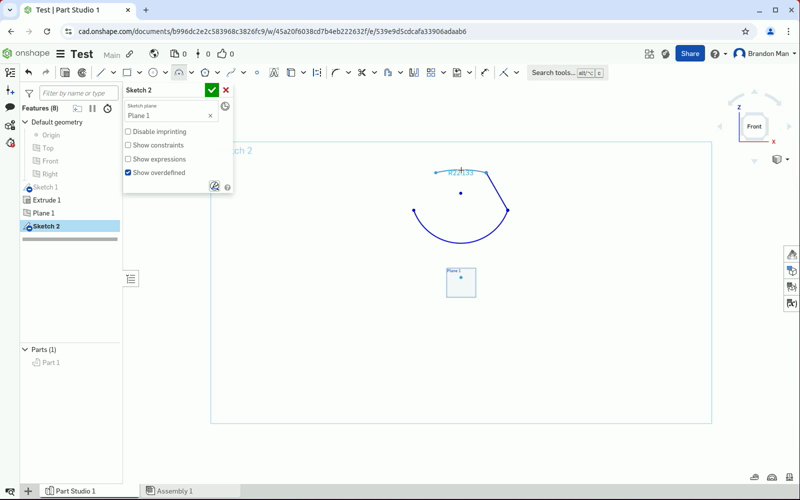
click(461, 169)
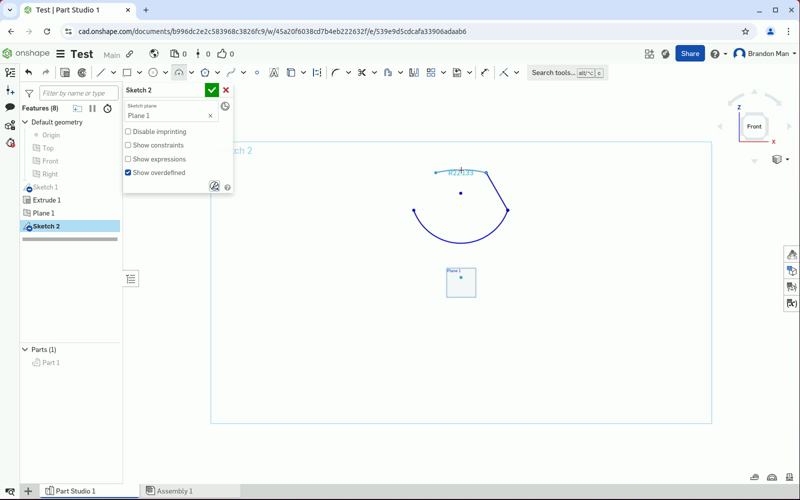
key_up(shift)
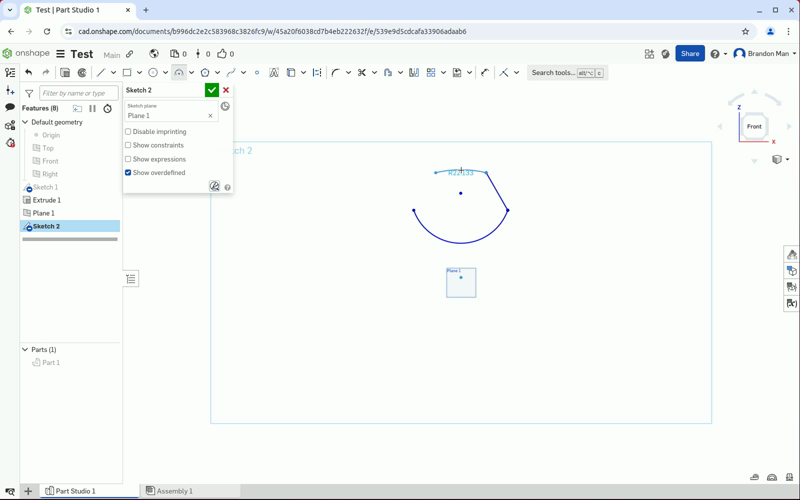
key(esc)
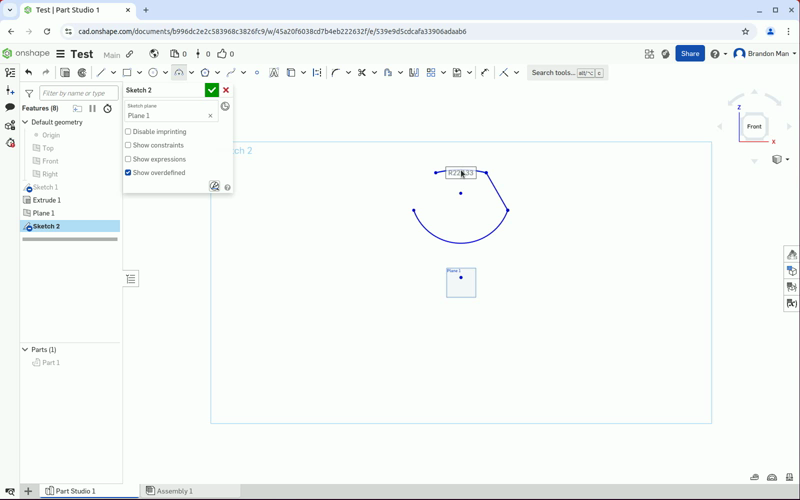
key(l)
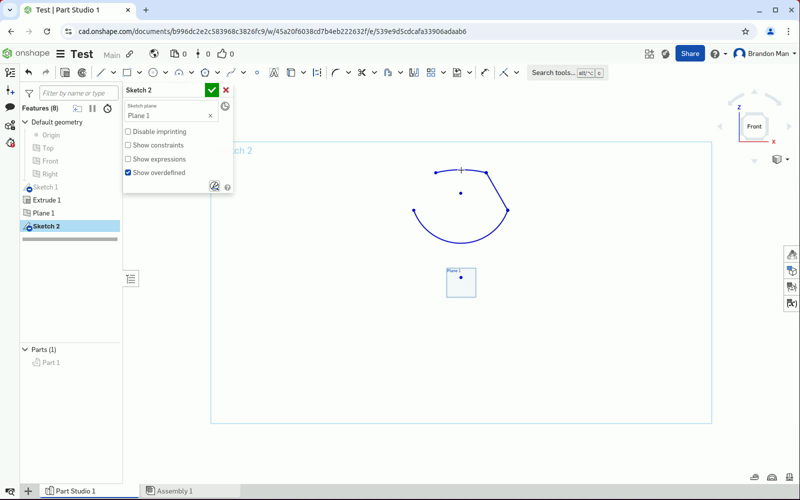
mouse_move(435, 172)
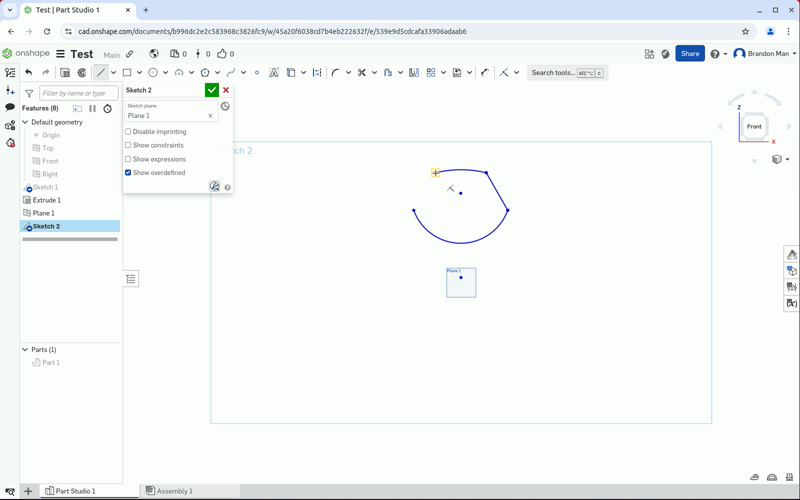
click(435, 172)
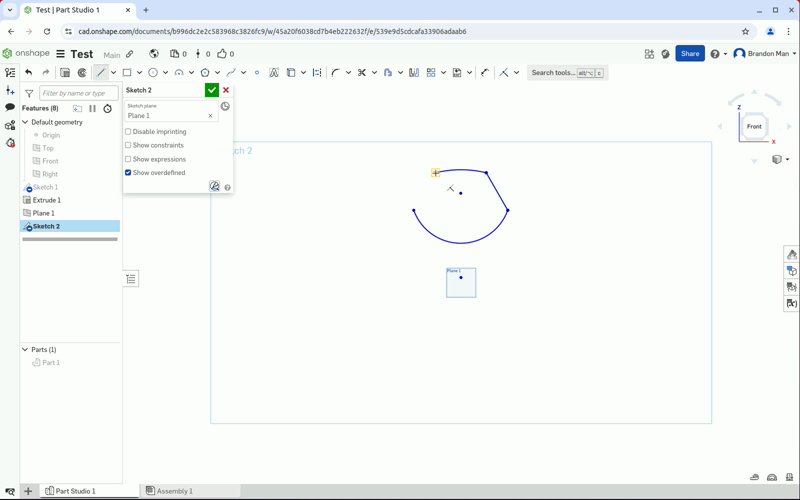
mouse_move(465, 172)
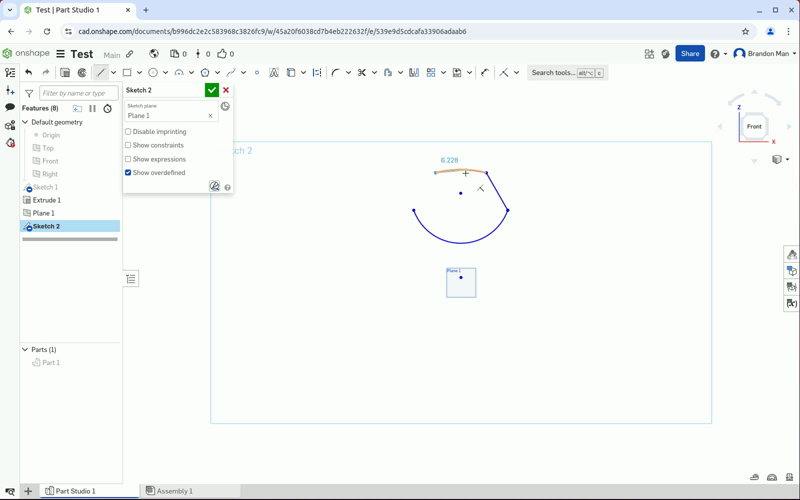
key_down(shift)
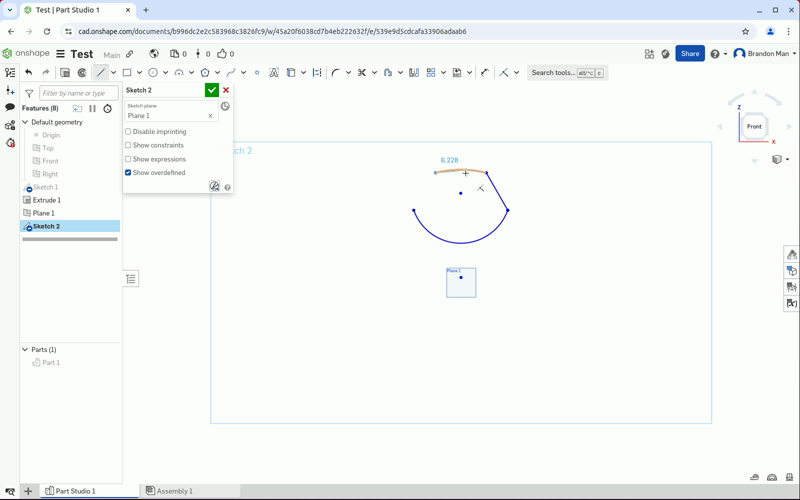
mouse_move(413, 210)
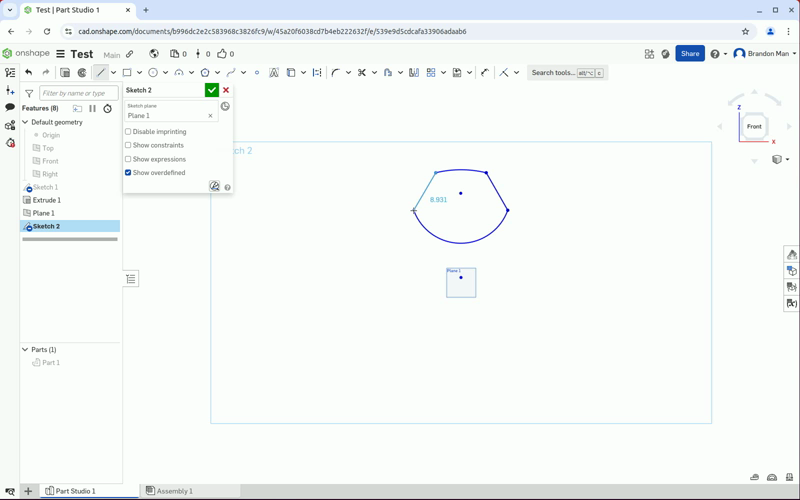
key_up(shift)
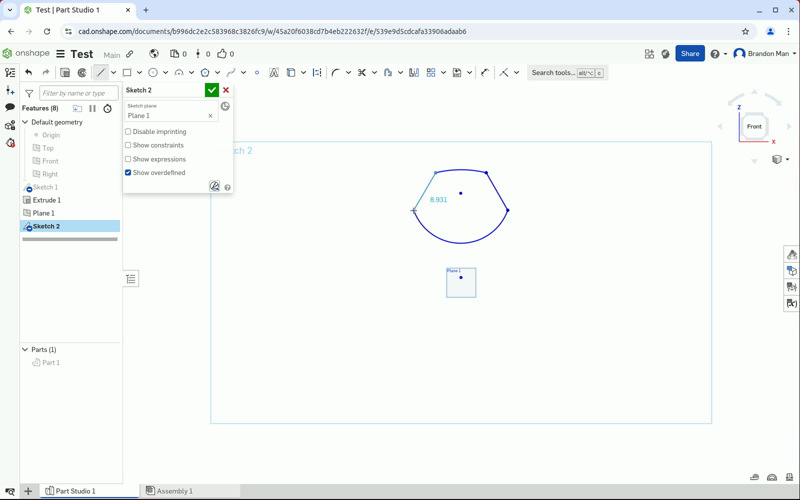
click(413, 210)
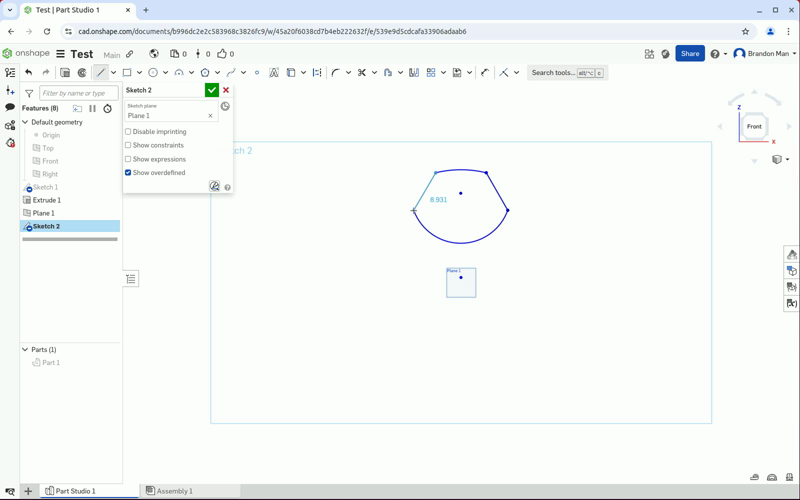
key(esc)
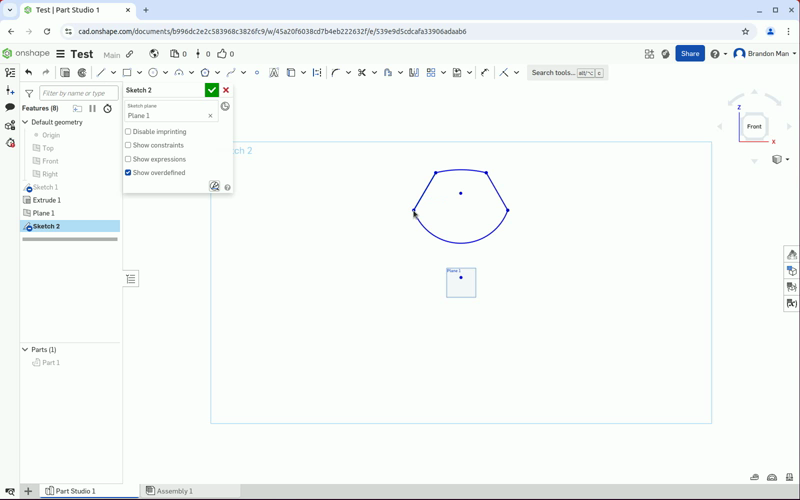
key(c)
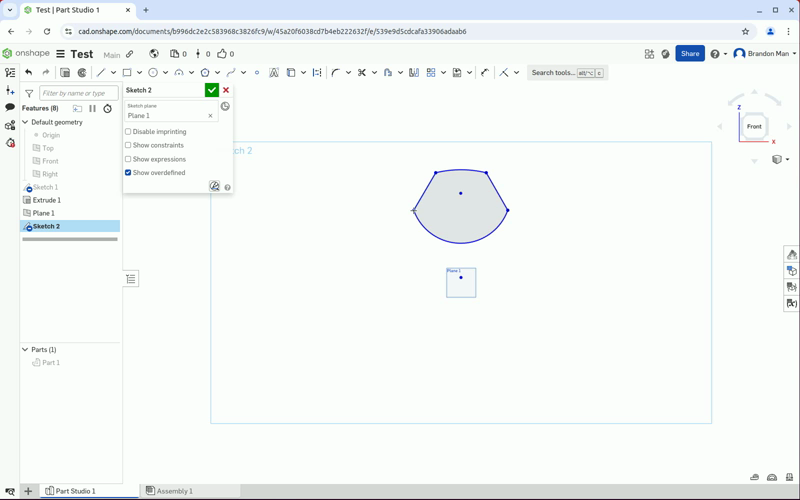
key_down(shift)
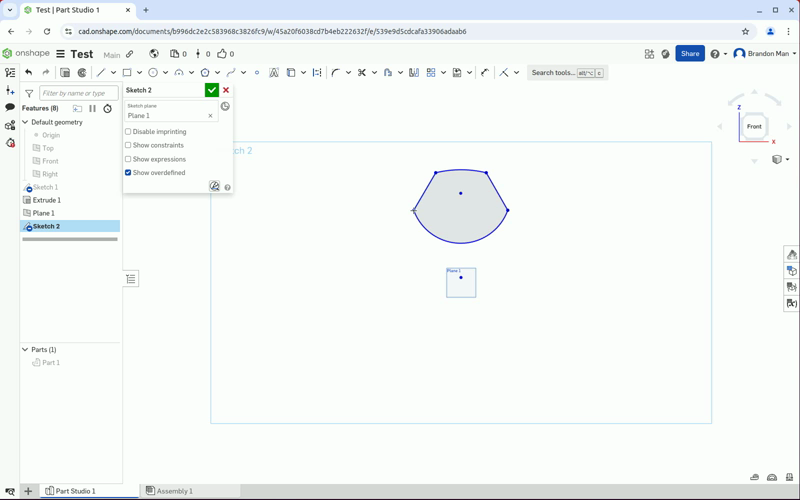
mouse_move(461, 193)
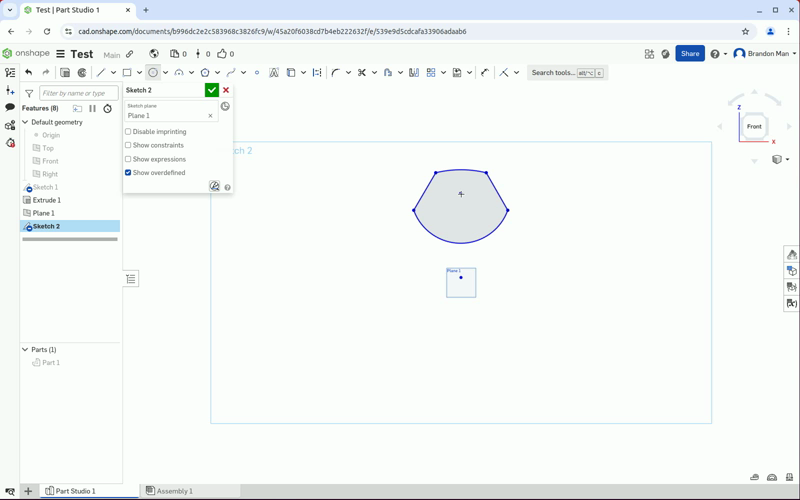
click(461, 193)
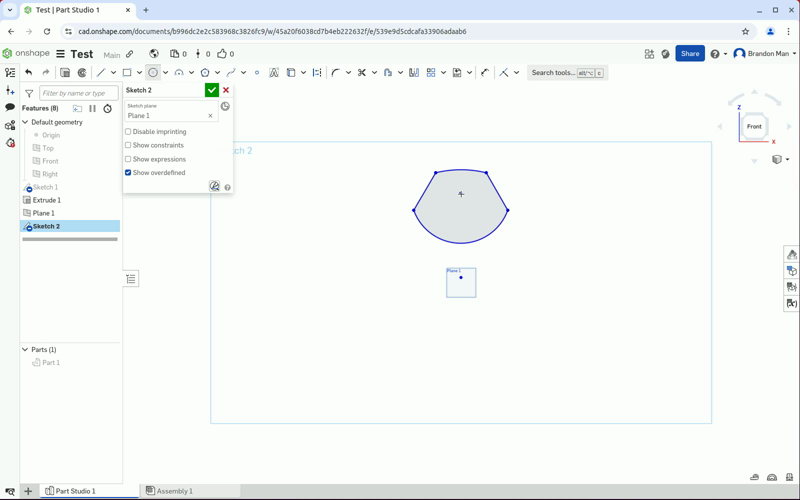
key_up(shift)
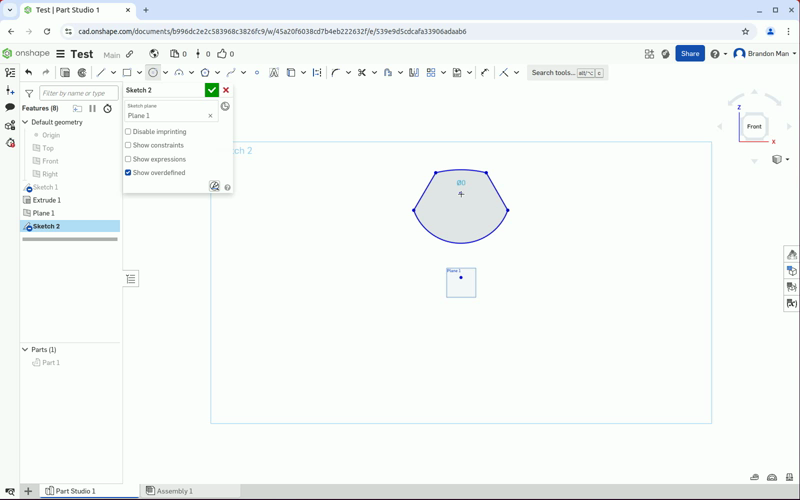
mouse_move(480, 193)
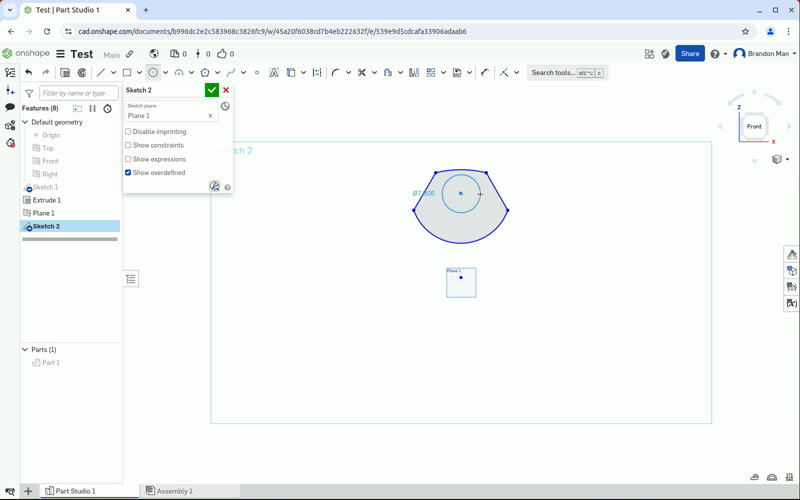
click(480, 193)
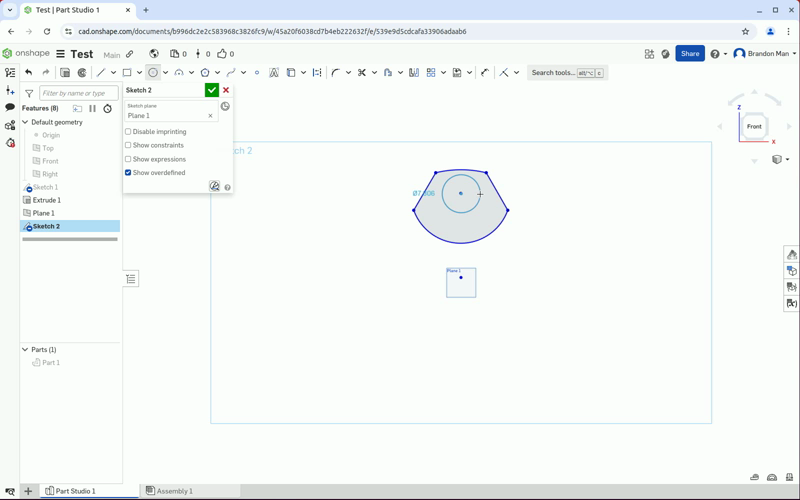
key(esc)
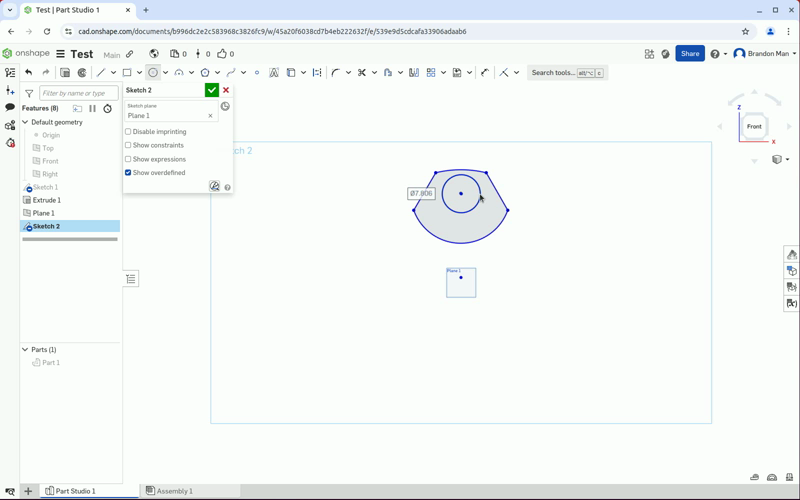
mouse_move(496, 212)
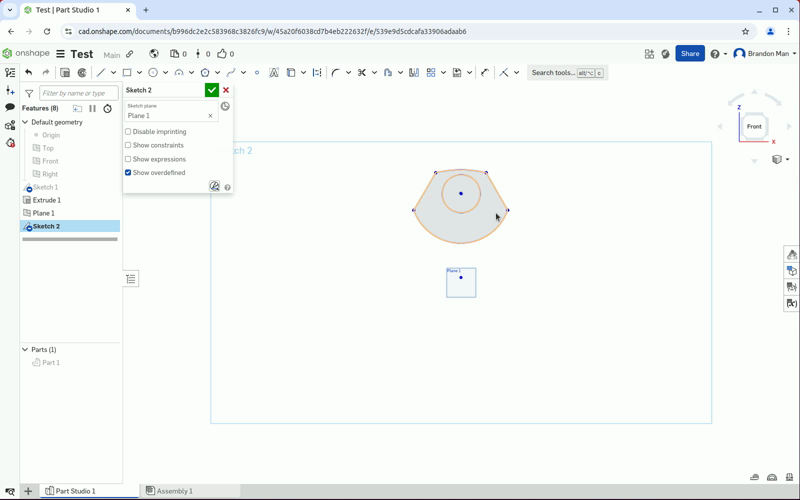
click(496, 212)
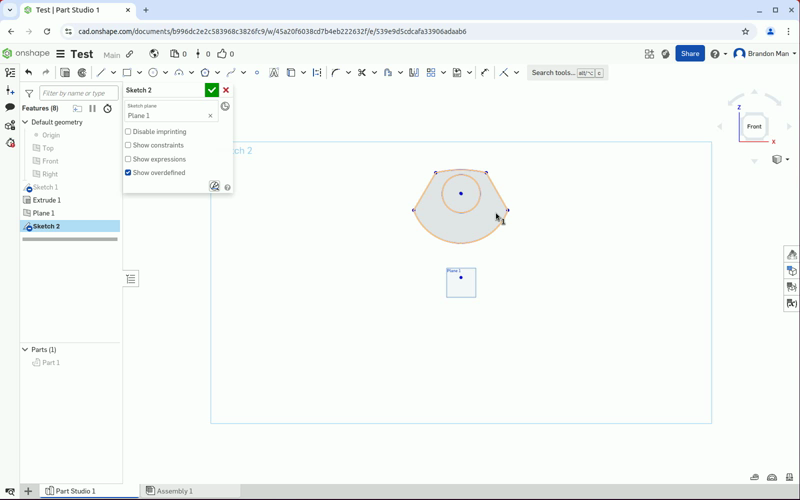
mouse_move(73, 352)
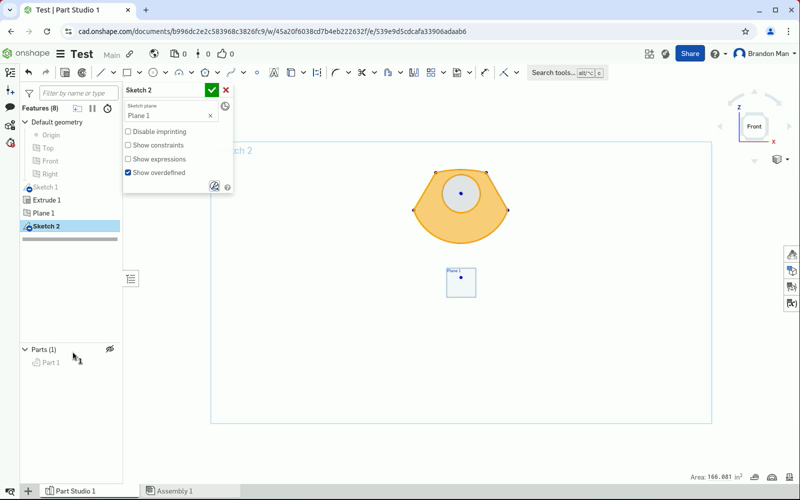
key(shift+y)
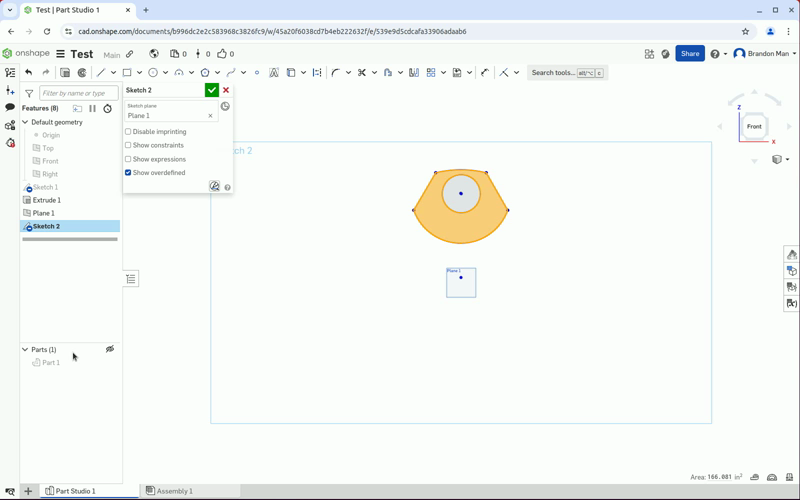
key(shift+e)
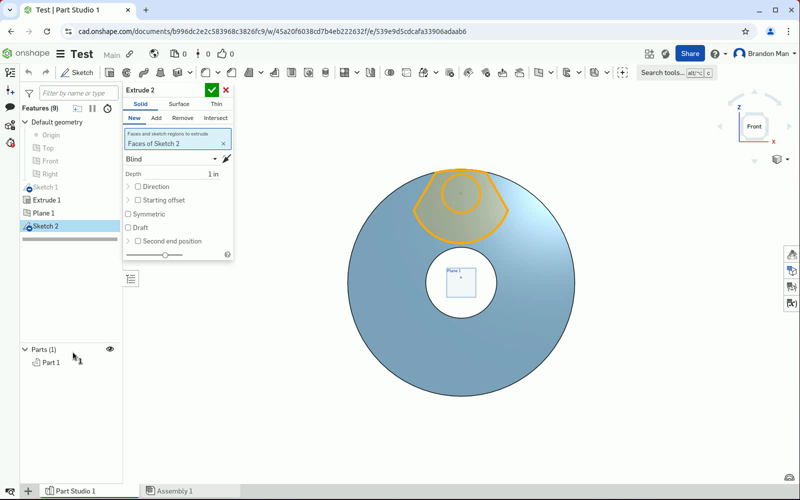
mouse_move(143, 106)
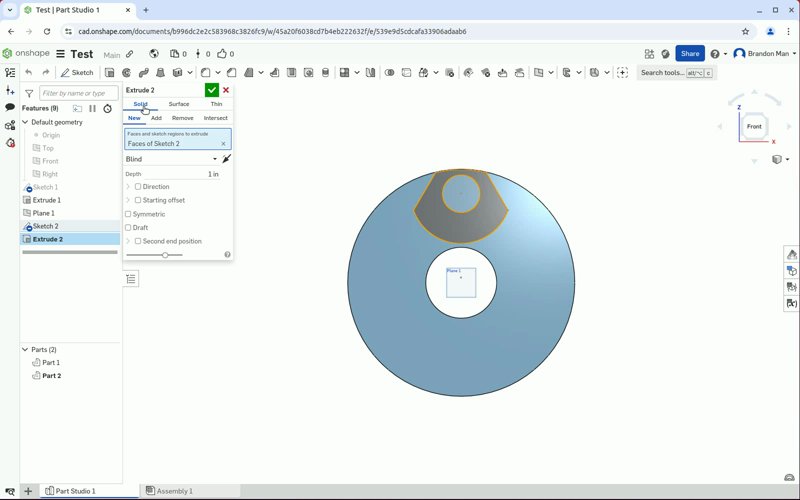
click(143, 106)
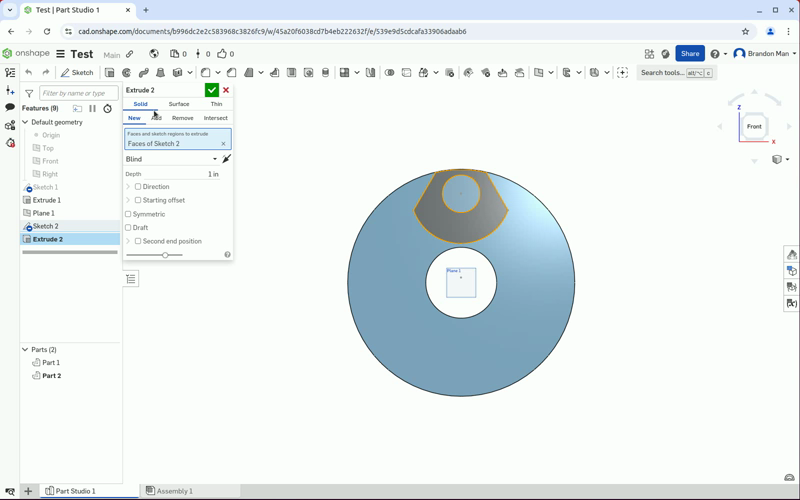
mouse_move(186, 120)
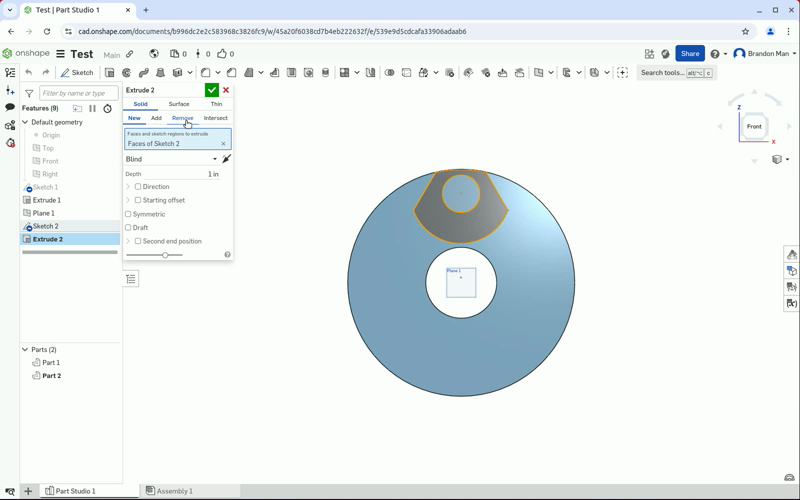
click(186, 120)
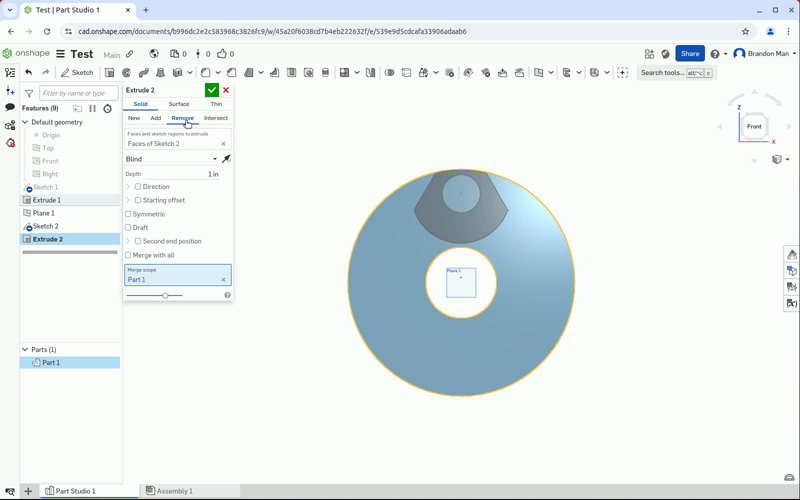
key(tab, 4)
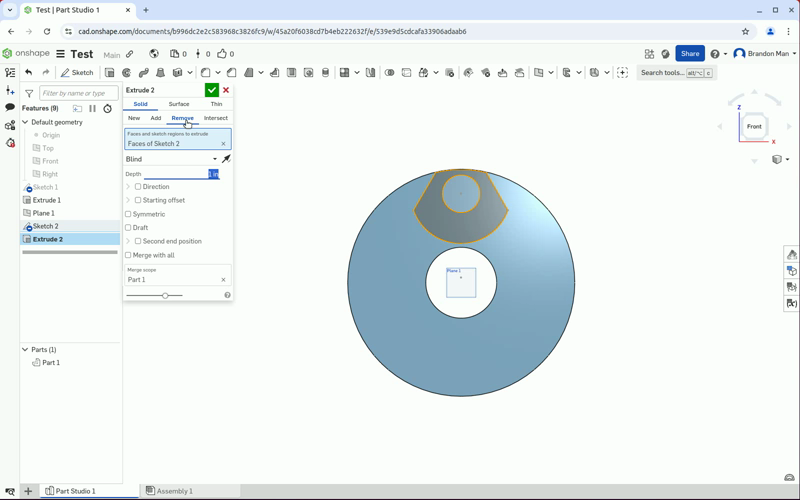
text(0.963)
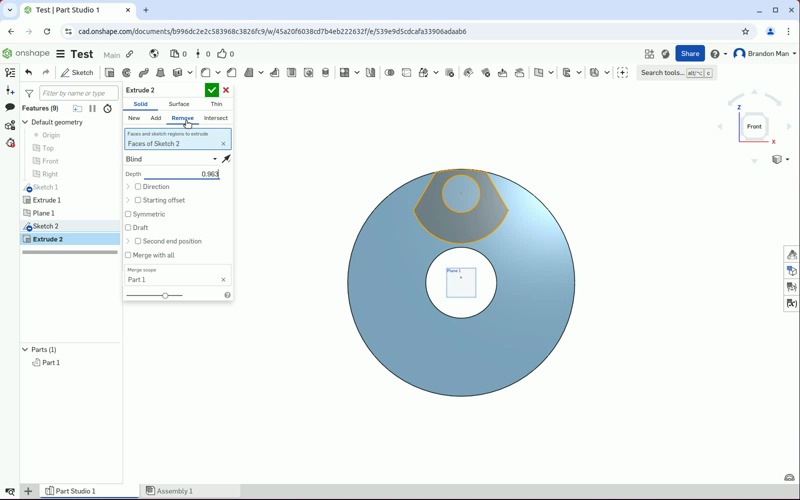
key(tab, 6)
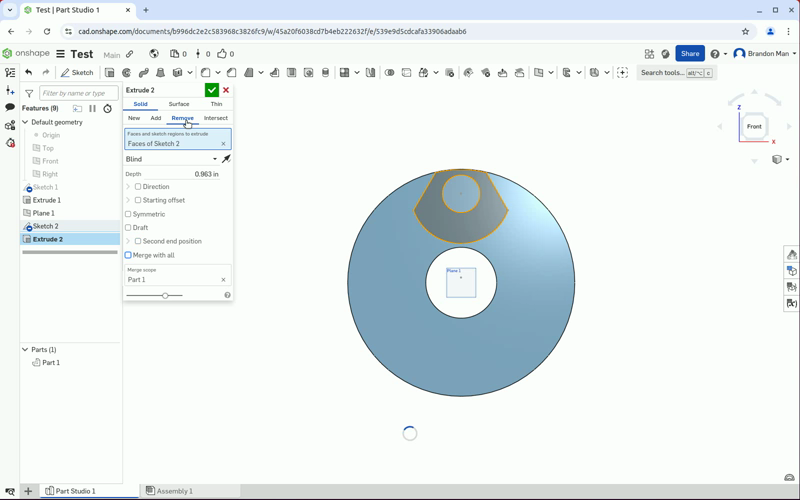
key(space)
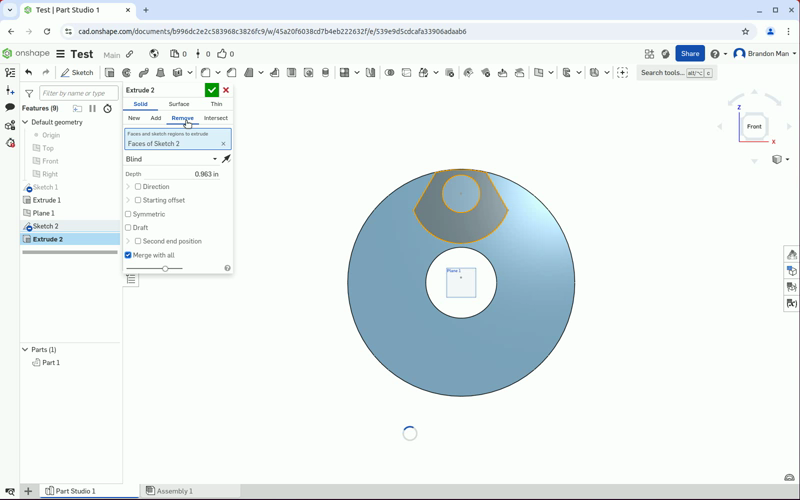
key(enter)
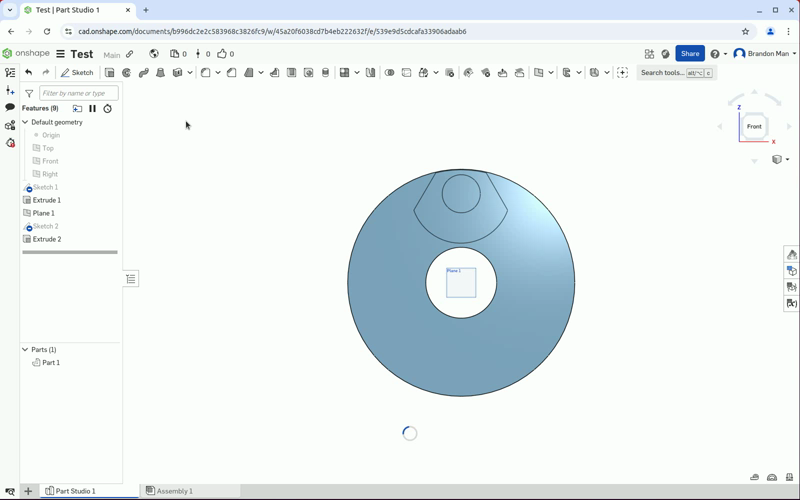
key(shift+h)
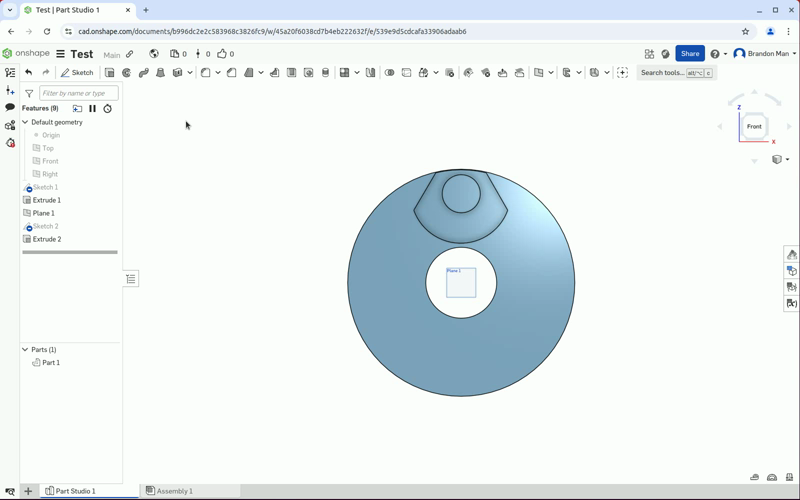
key(shift+h)
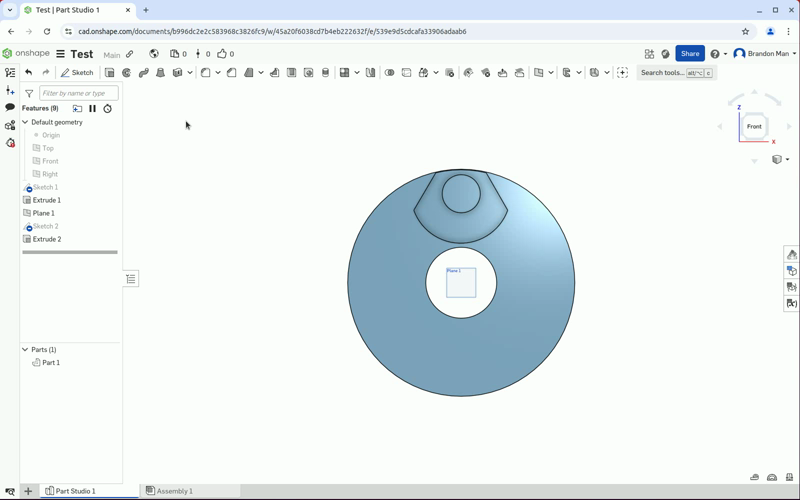
mouse_move(73, 189)
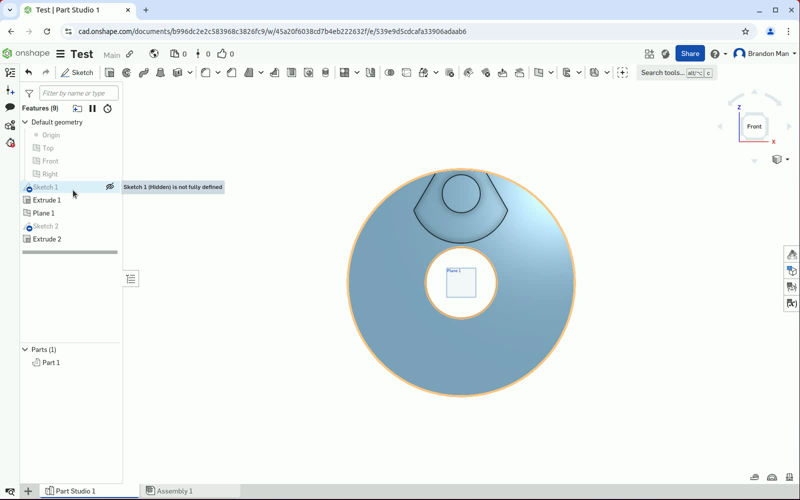
click(73, 189)
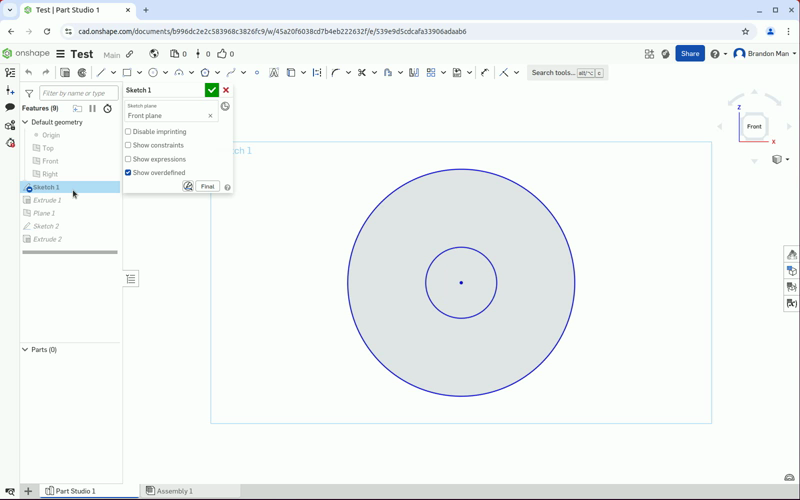
mouse_move(229, 92)
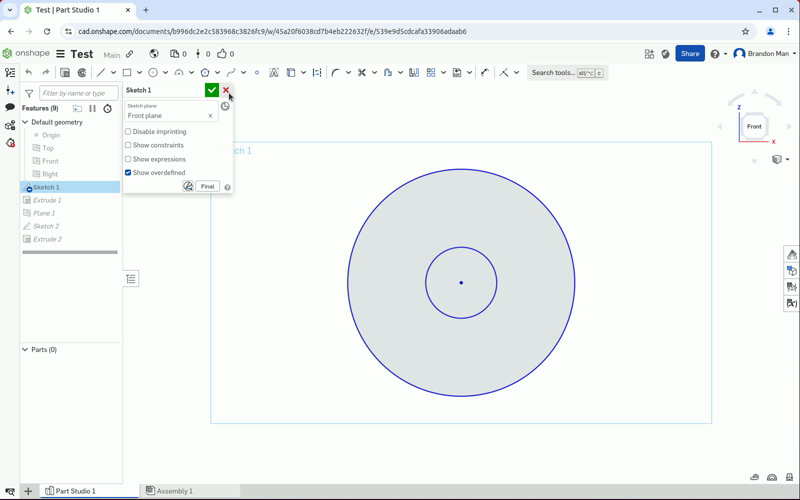
click(229, 92)
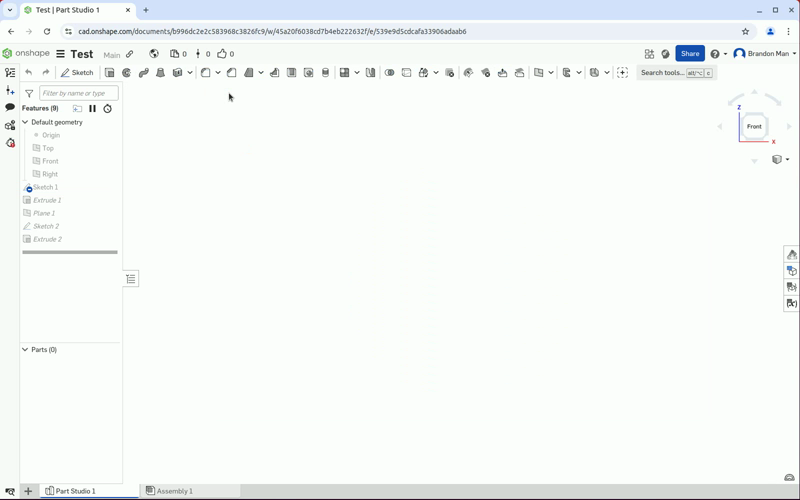
key(shift+s)
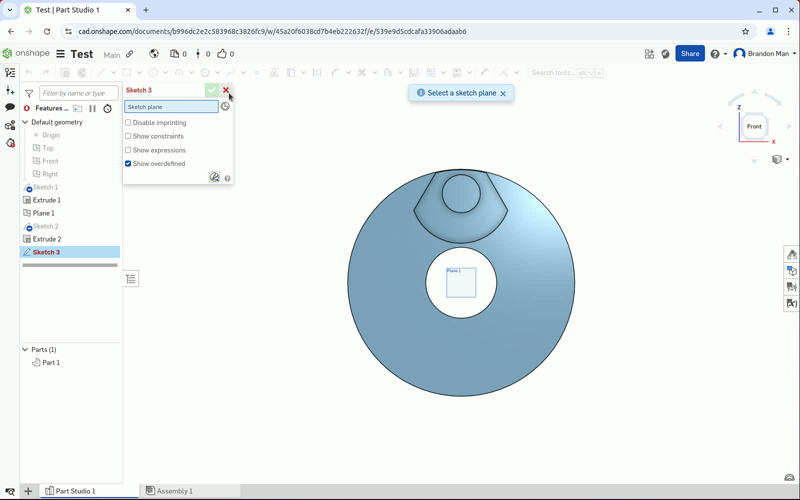
mouse_move(73, 215)
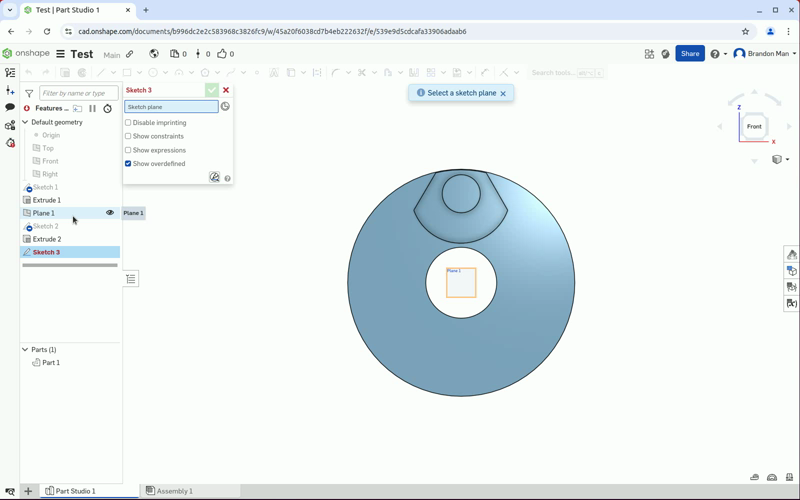
click(73, 215)
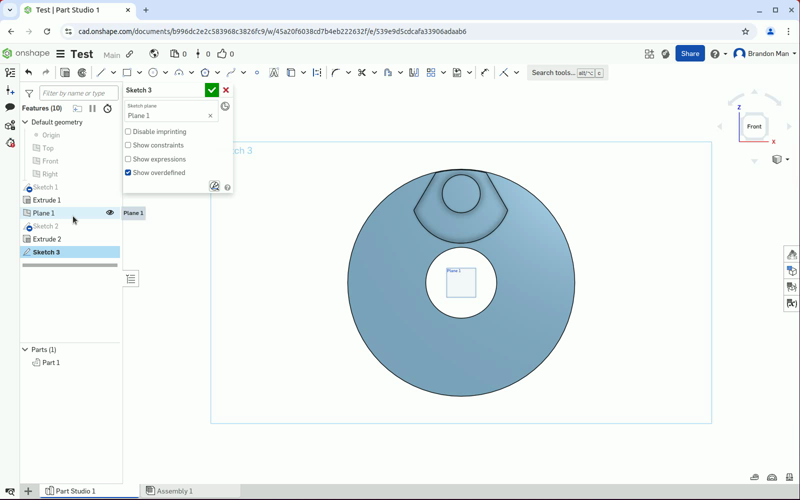
mouse_move(73, 352)
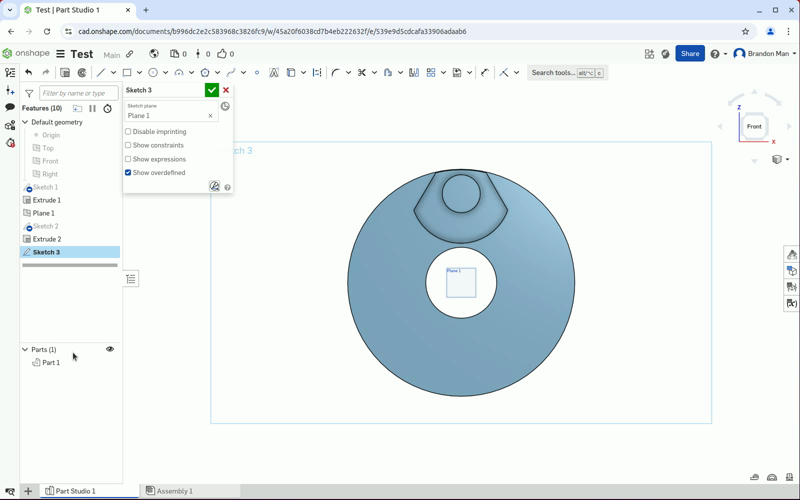
key(y)
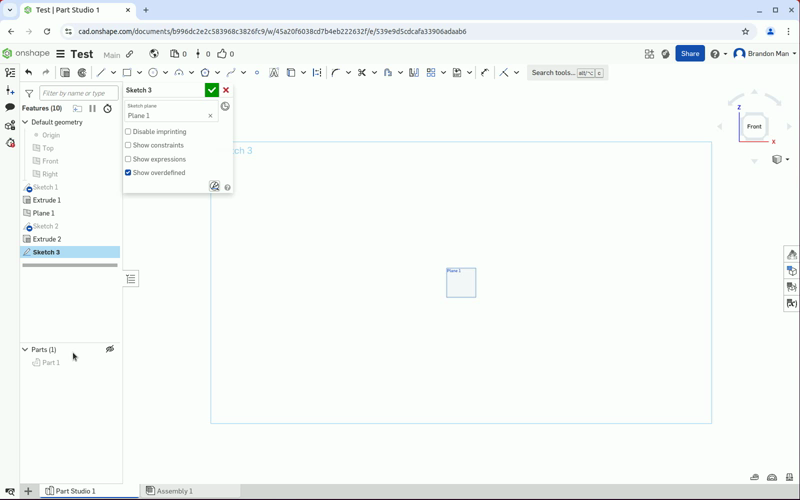
key(a)
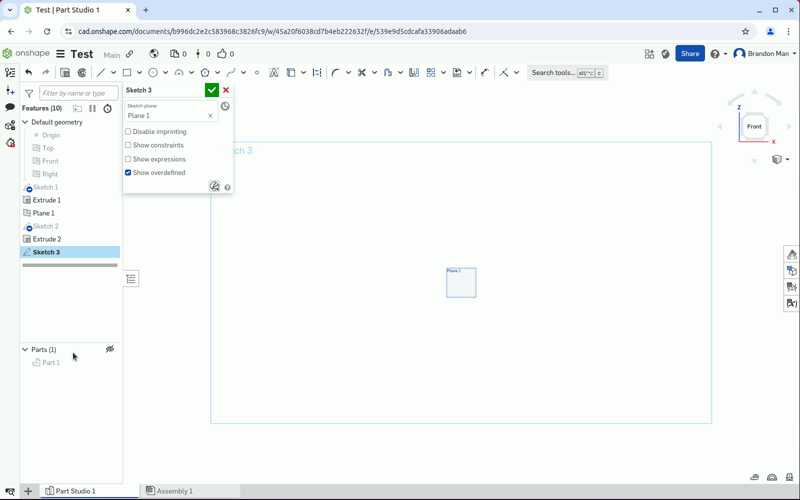
key_down(shift)
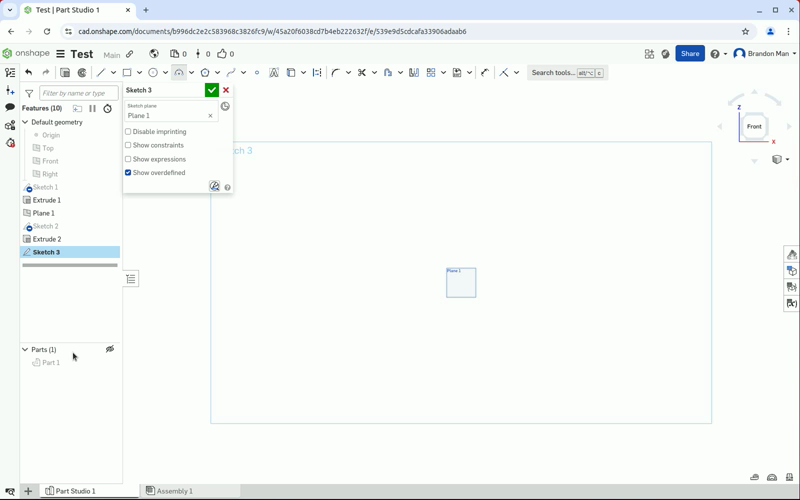
mouse_move(352, 315)
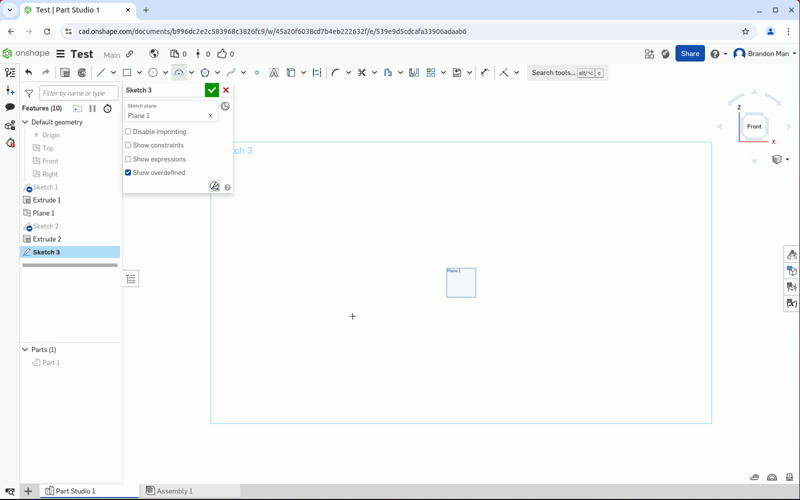
click(352, 315)
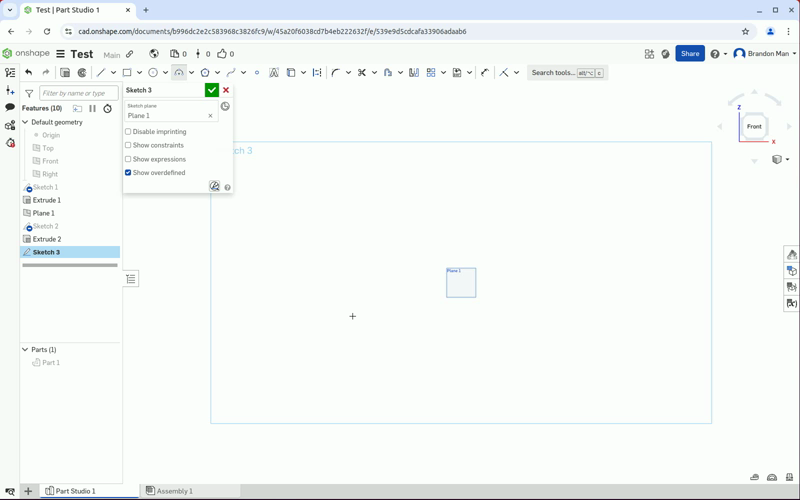
key_up(shift)
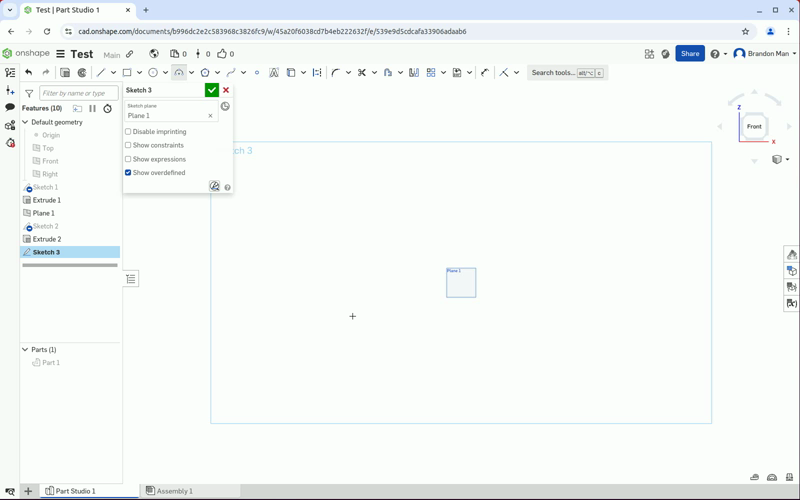
key_down(shift)
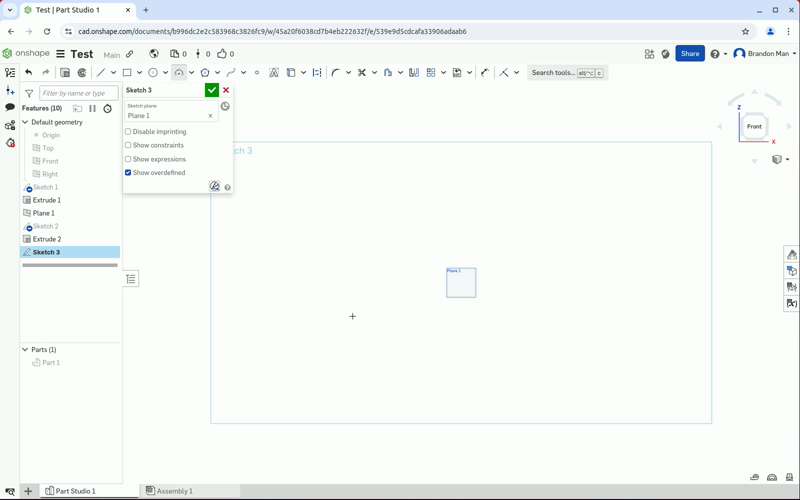
mouse_move(378, 360)
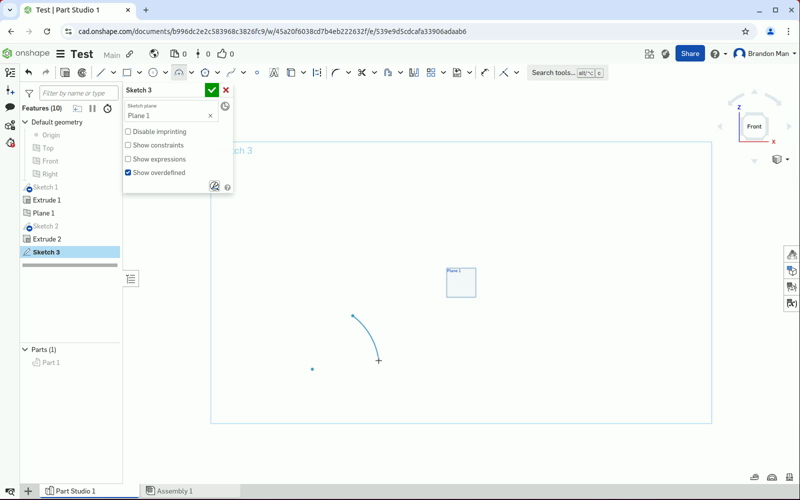
click(378, 360)
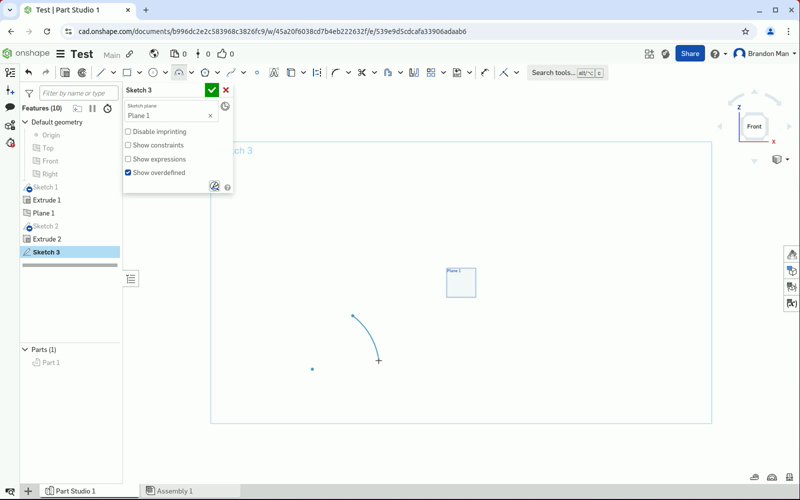
mouse_move(363, 339)
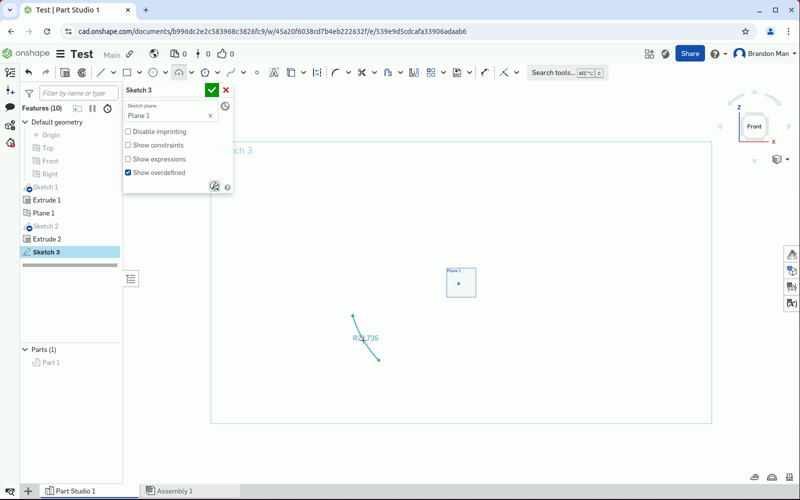
click(363, 339)
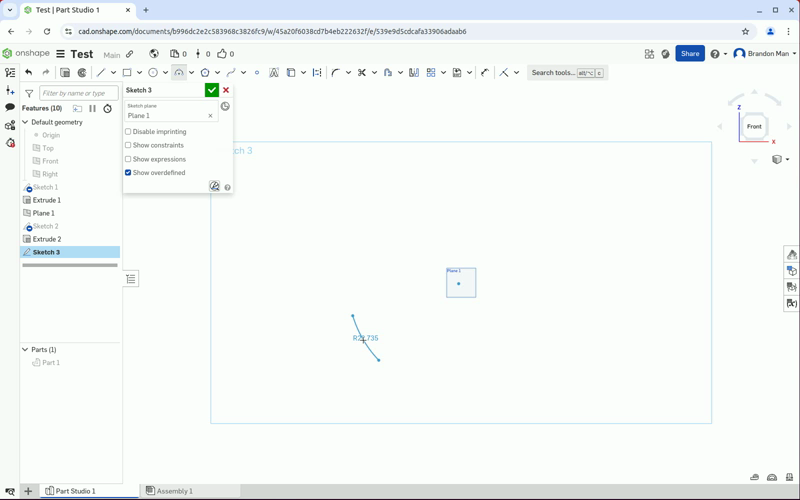
key_up(shift)
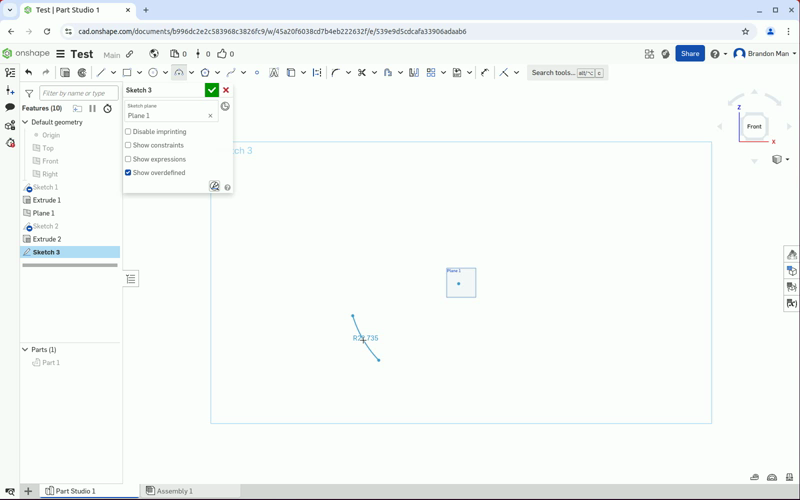
key(esc)
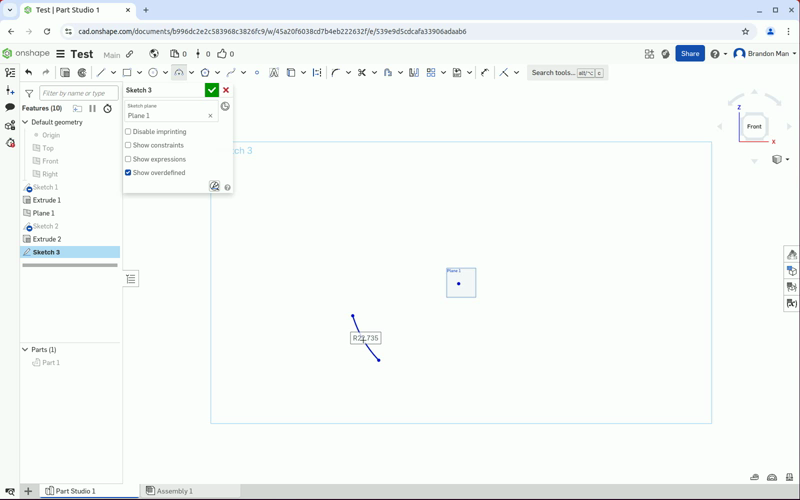
key(l)
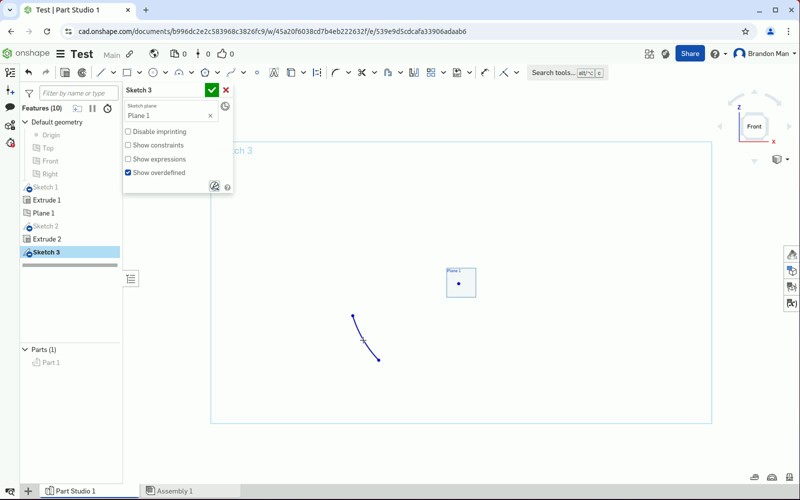
mouse_move(378, 360)
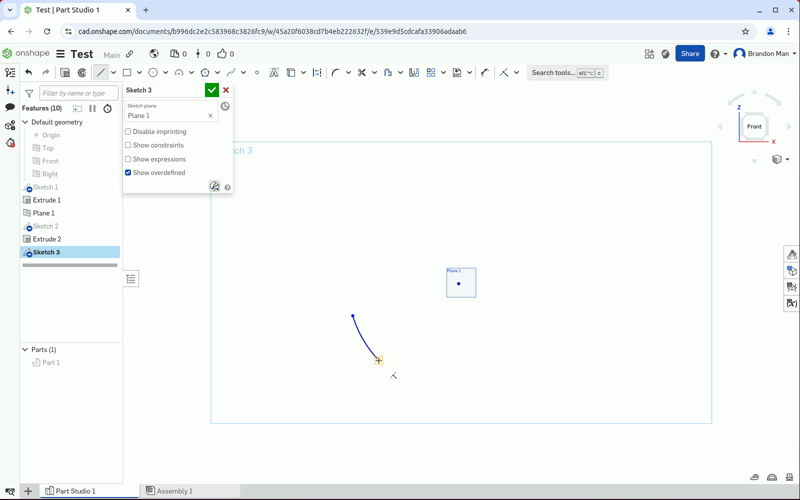
click(378, 360)
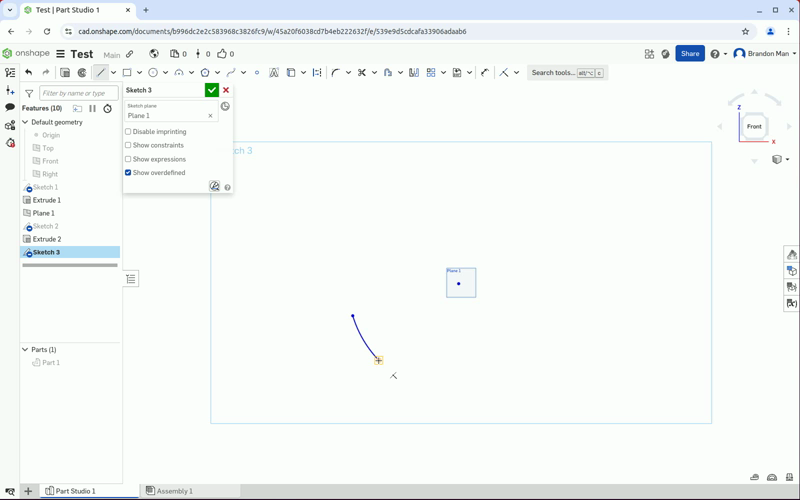
key_down(shift)
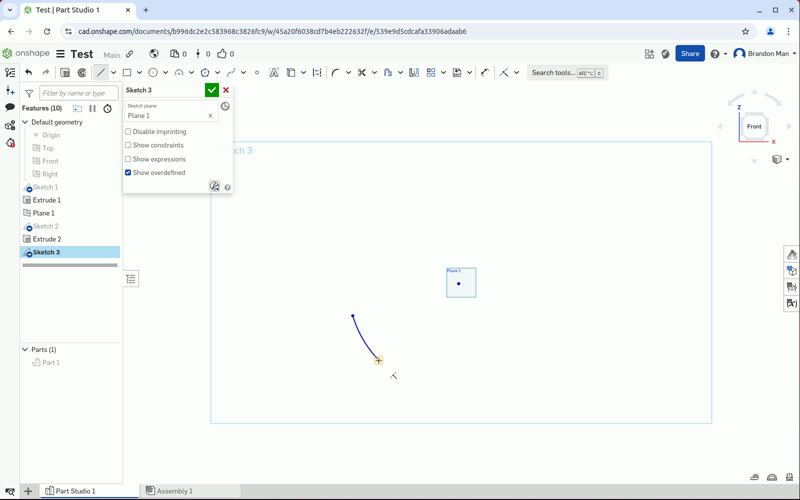
mouse_move(408, 360)
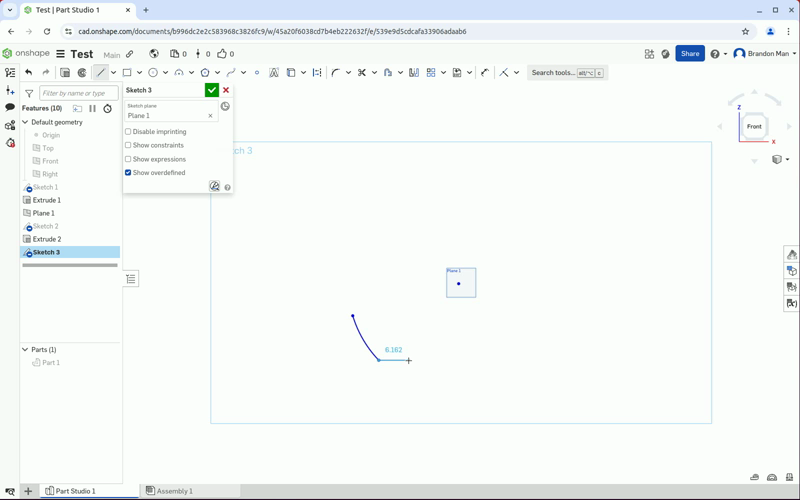
mouse_move(422, 360)
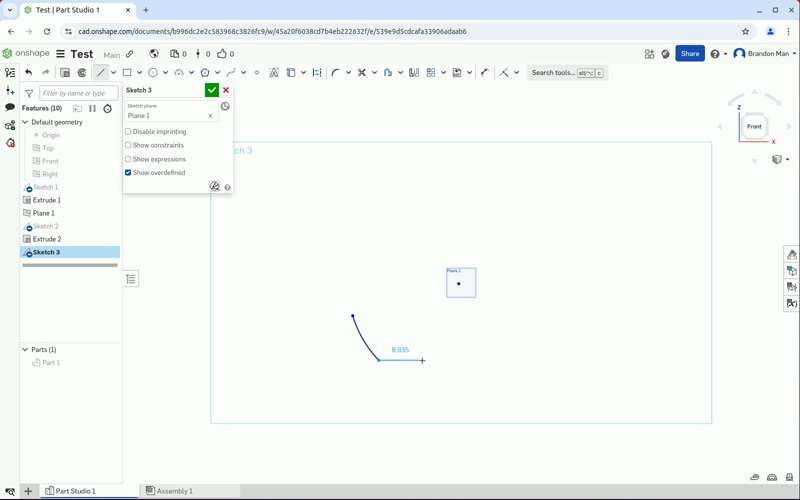
click(422, 360)
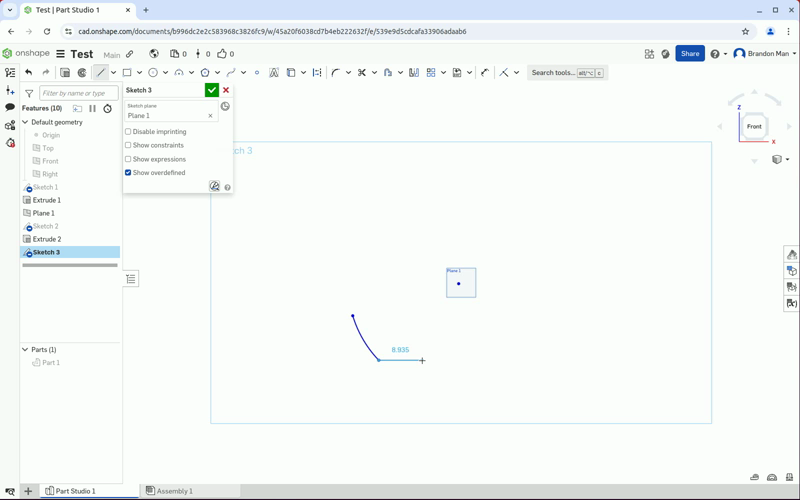
key_up(shift)
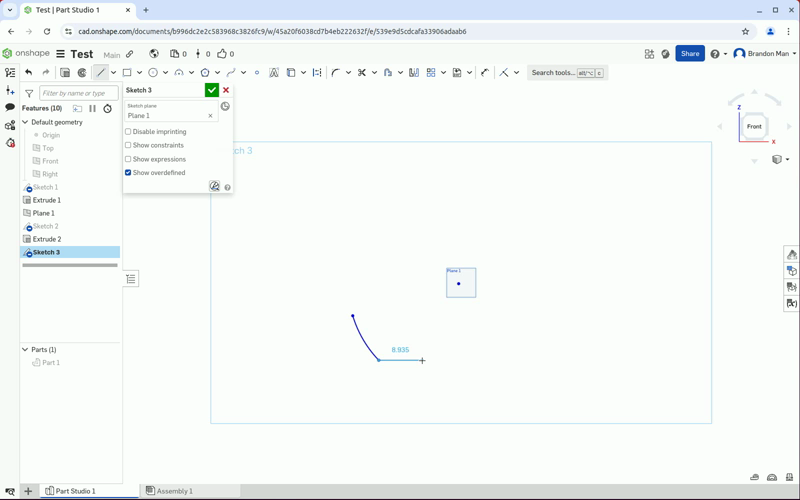
key(esc)
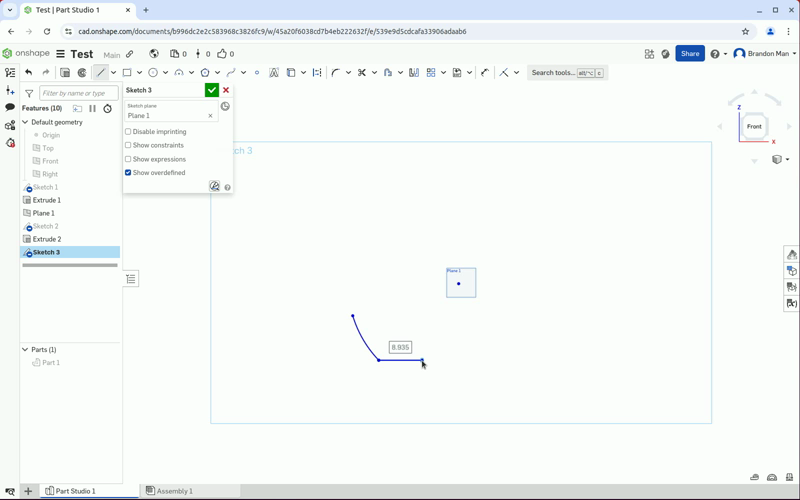
key(a)
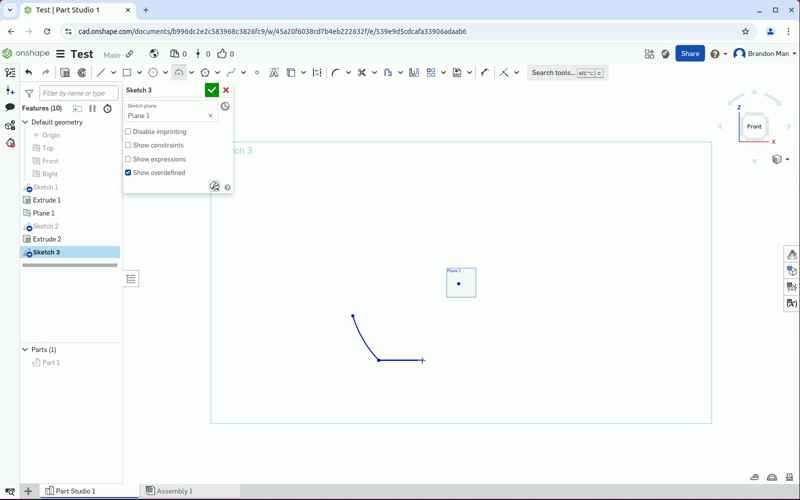
mouse_move(422, 360)
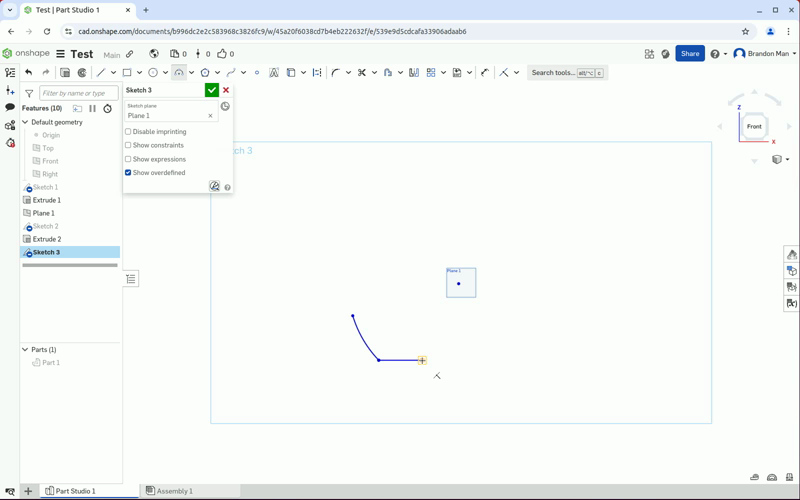
click(422, 360)
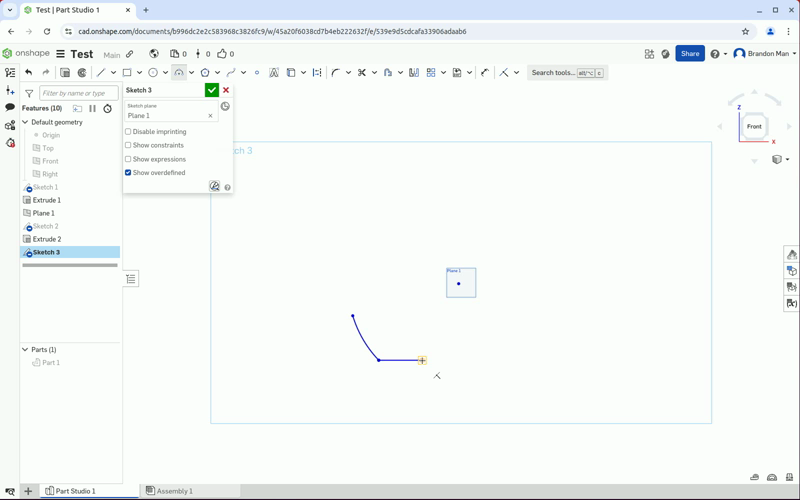
key_down(shift)
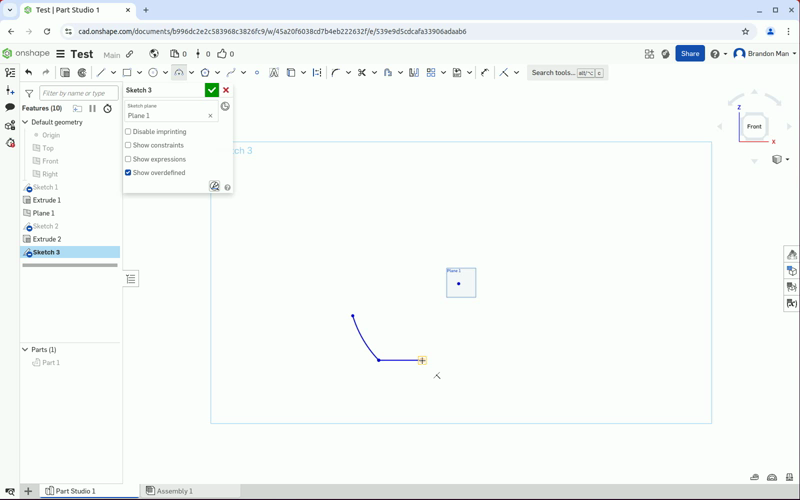
mouse_move(374, 278)
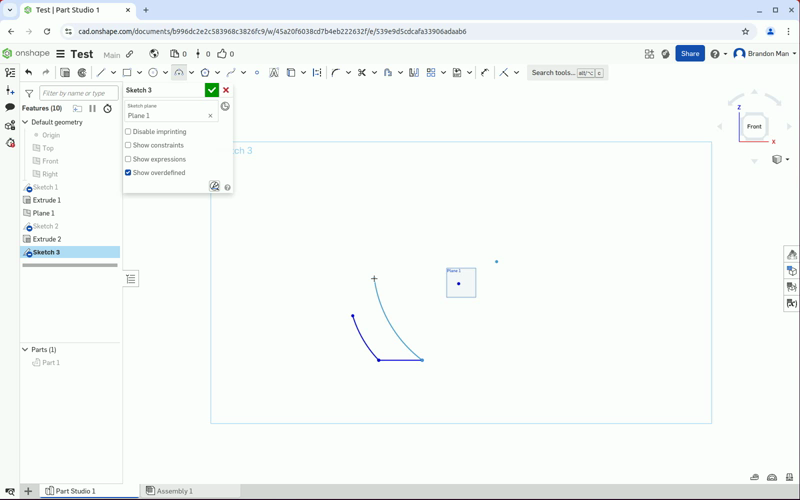
click(374, 278)
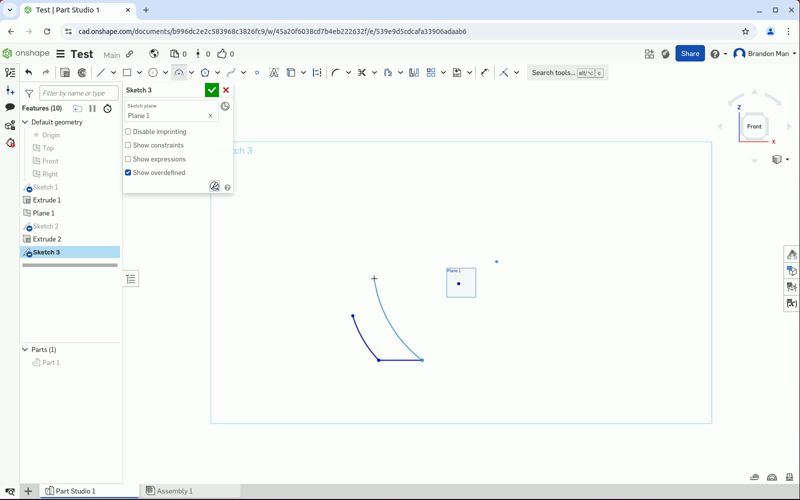
mouse_move(427, 302)
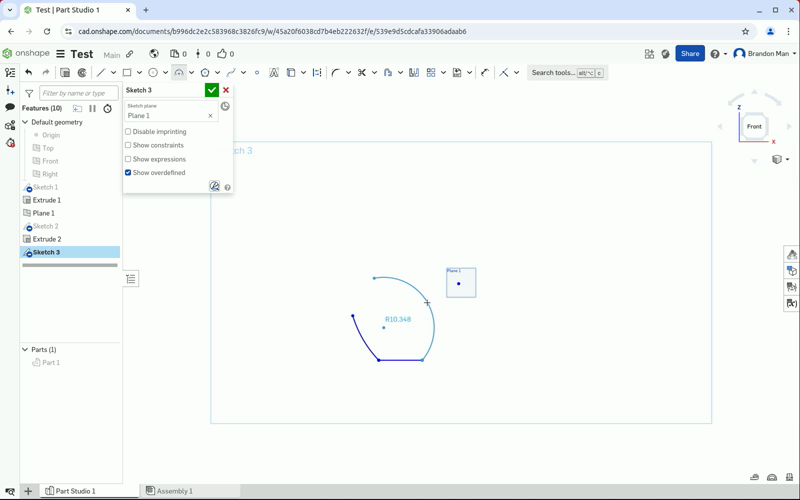
click(427, 302)
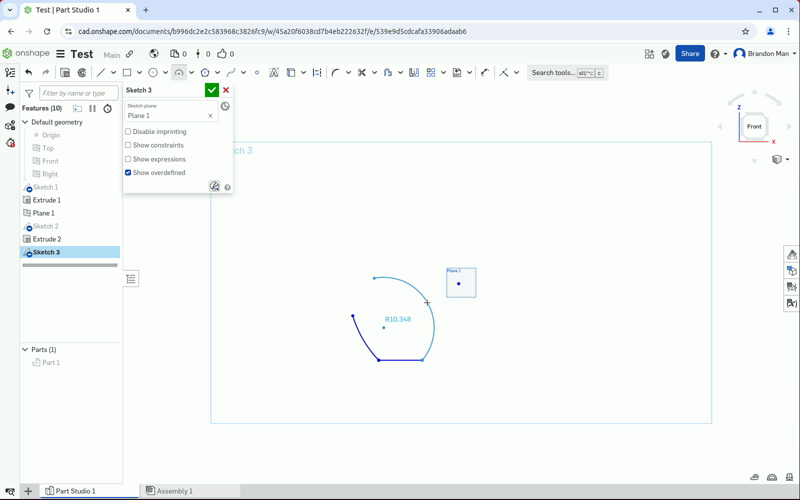
key_up(shift)
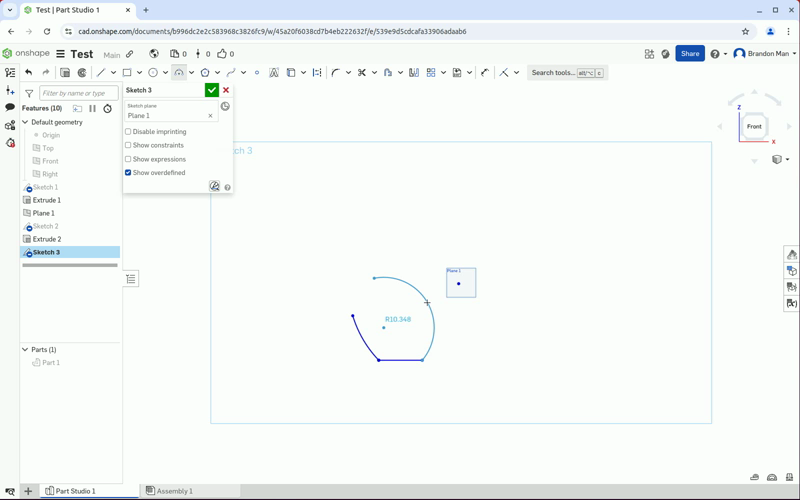
key(esc)
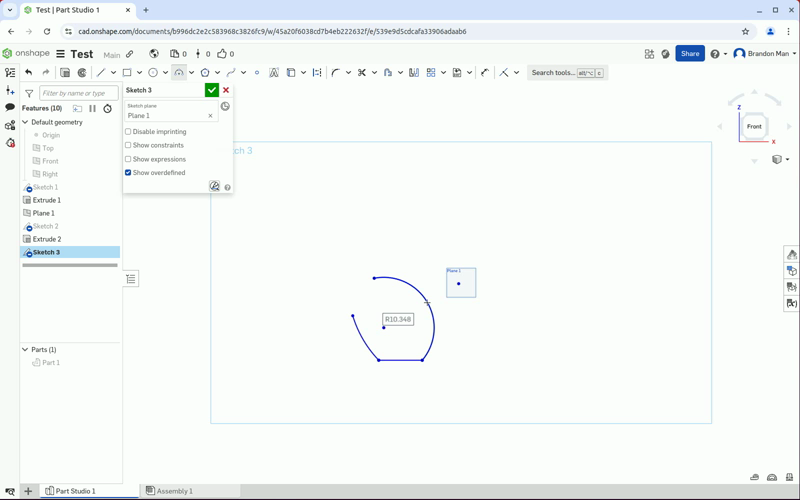
key(l)
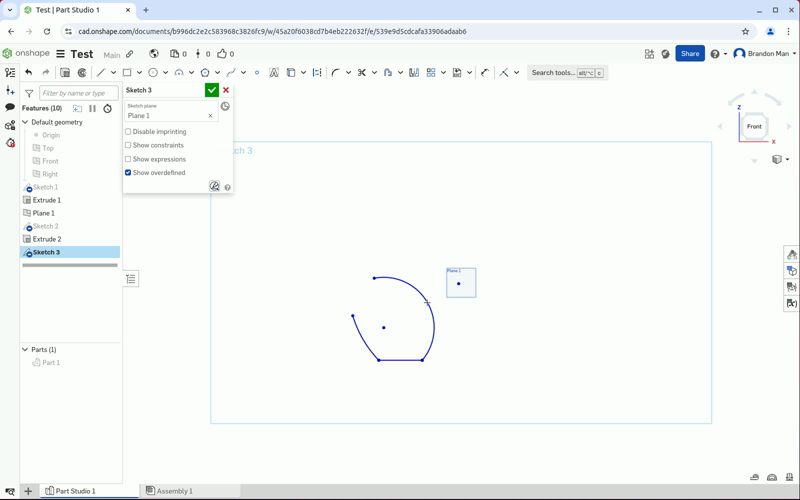
mouse_move(374, 278)
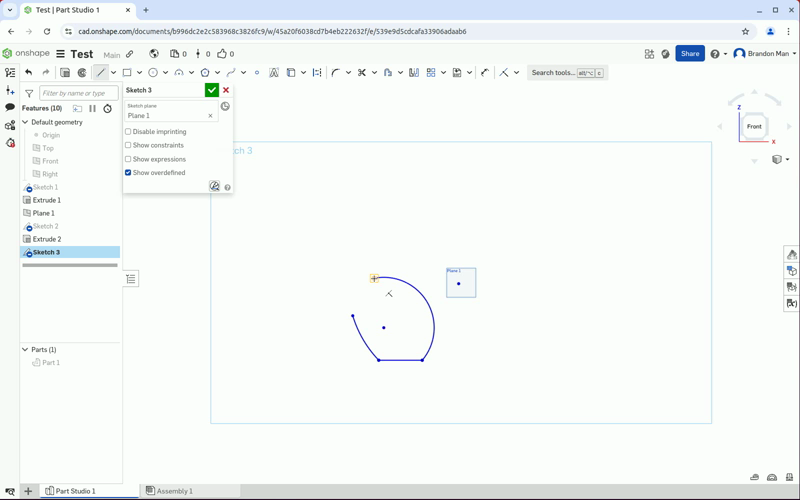
click(374, 278)
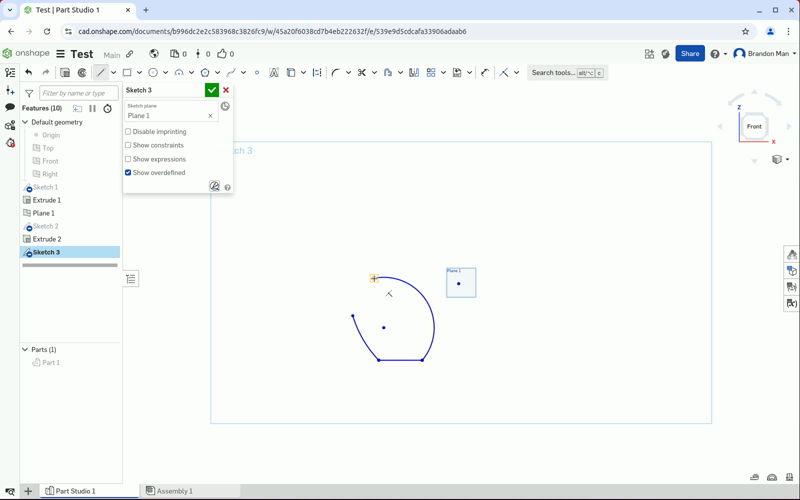
mouse_move(404, 278)
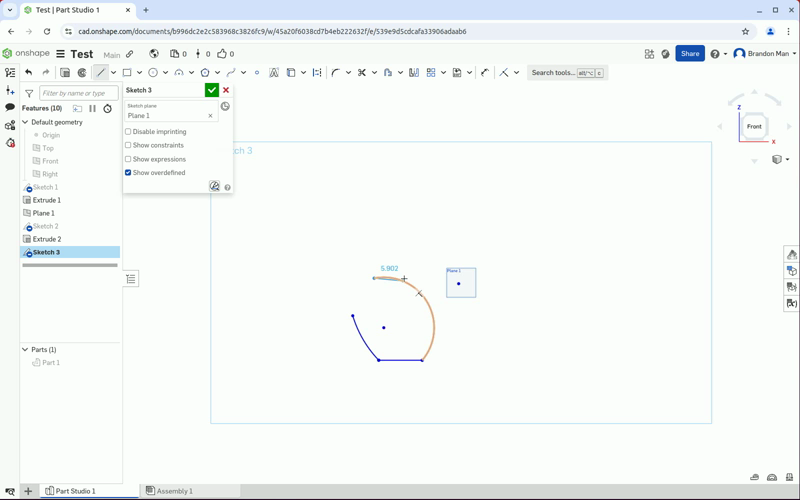
key_down(shift)
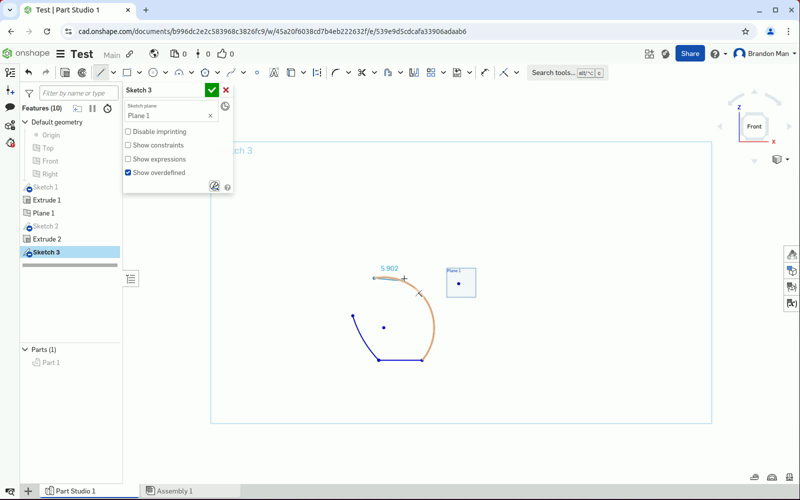
mouse_move(352, 315)
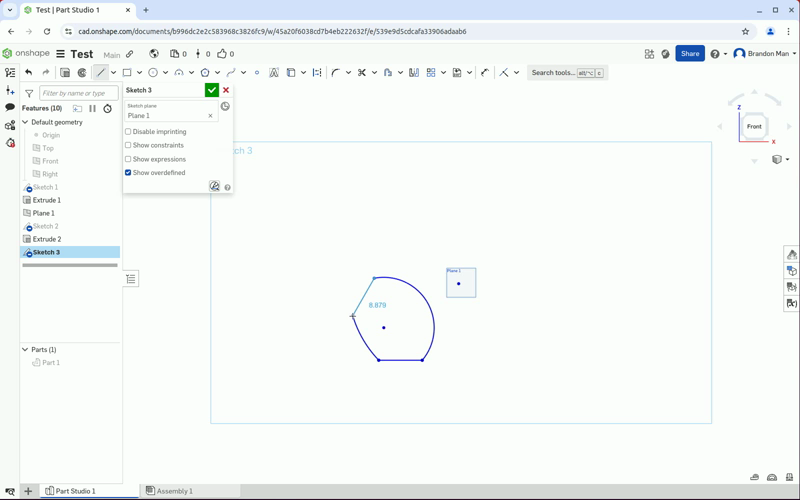
key_up(shift)
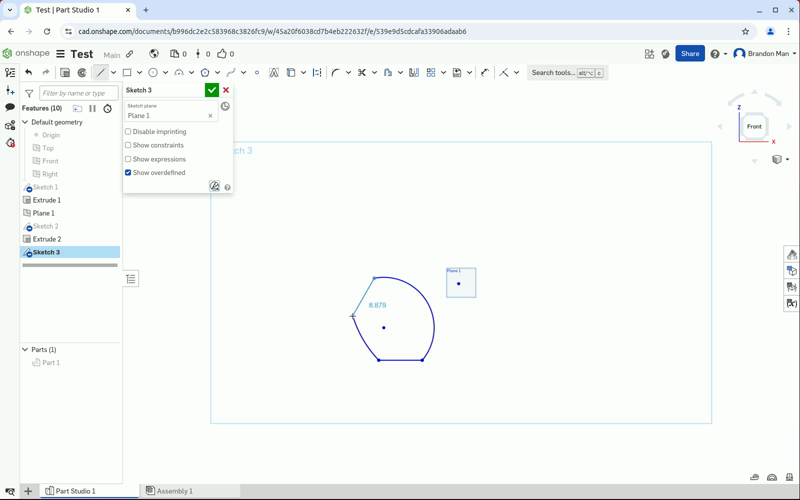
click(352, 315)
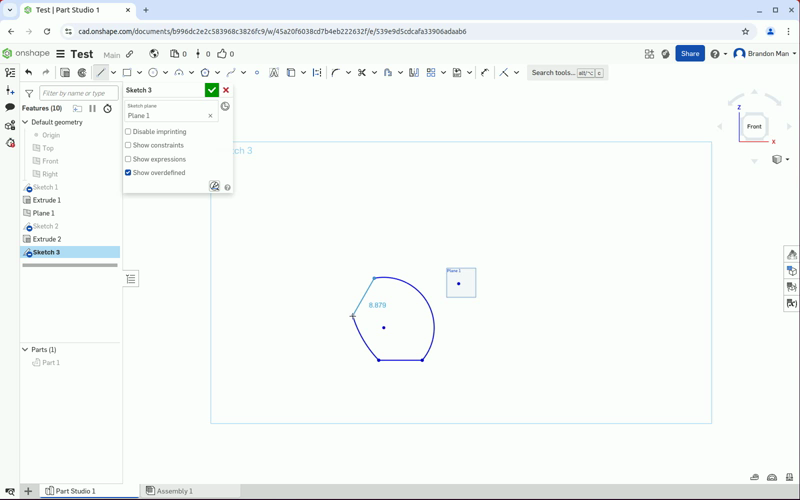
key(esc)
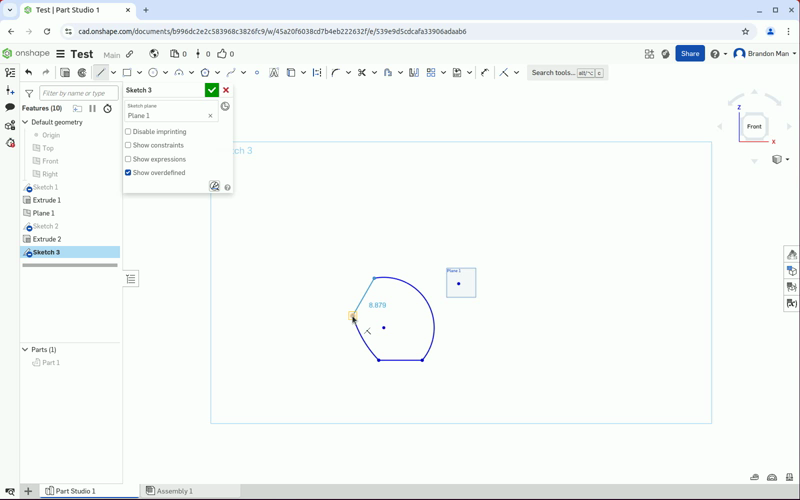
key(c)
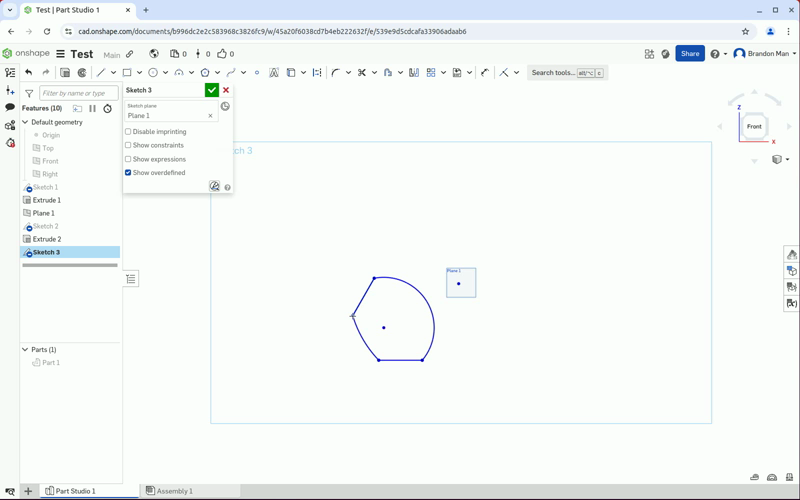
key_down(shift)
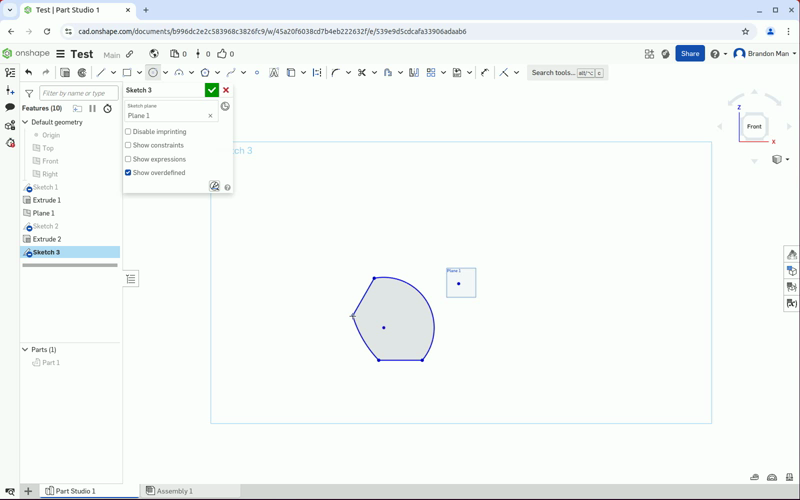
mouse_move(383, 327)
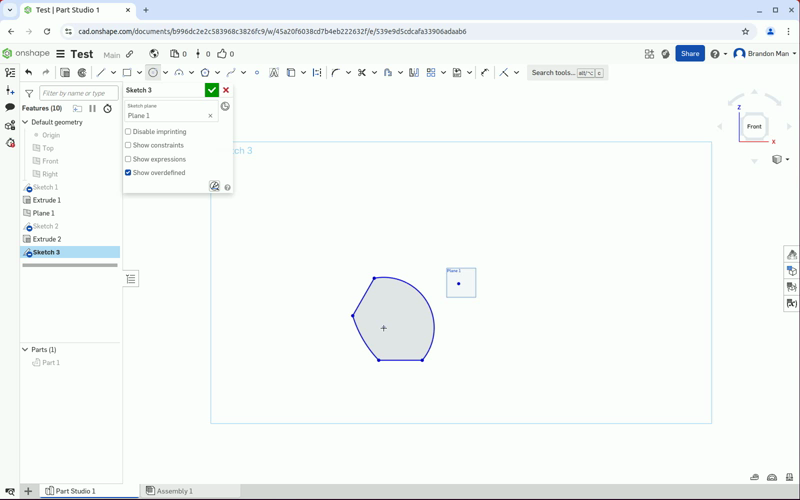
click(383, 327)
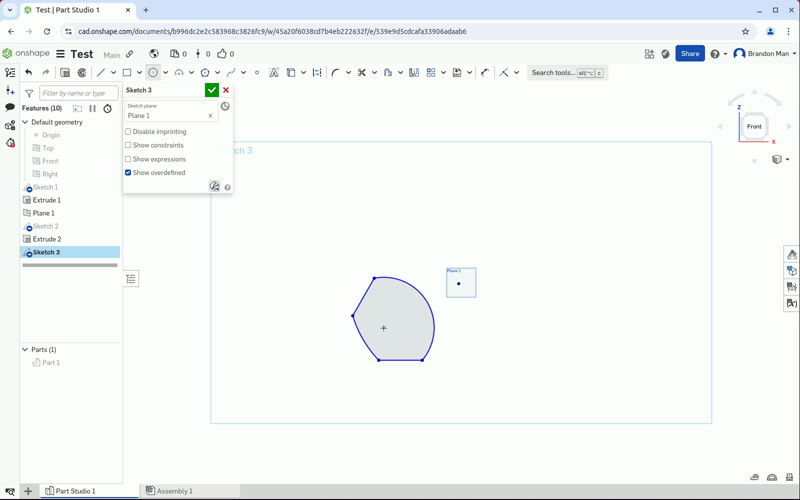
key_up(shift)
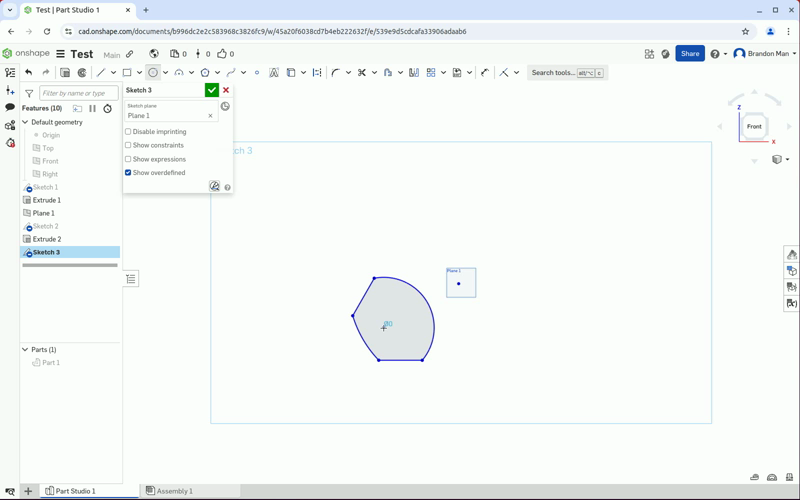
mouse_move(402, 327)
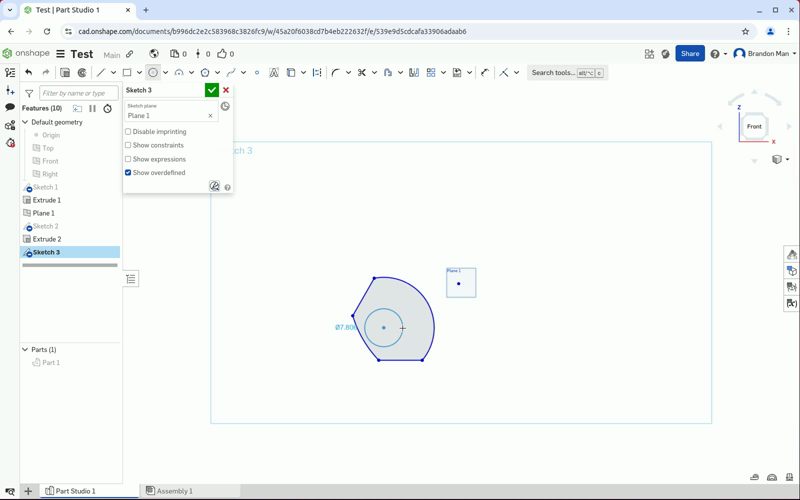
click(402, 327)
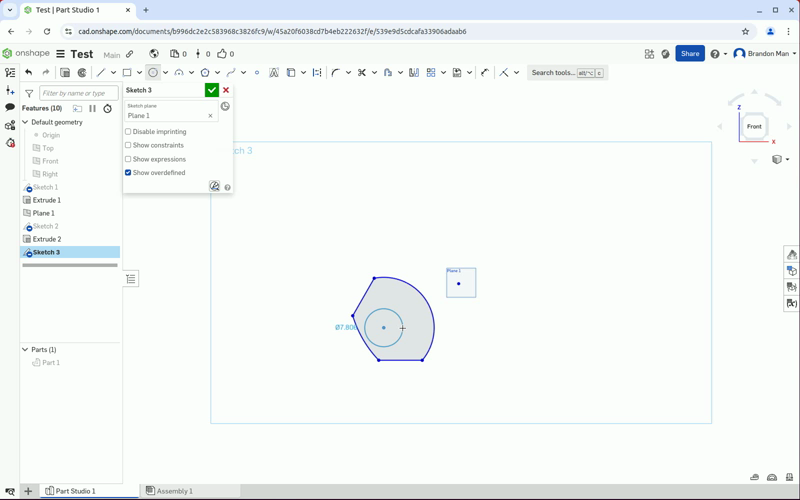
key(esc)
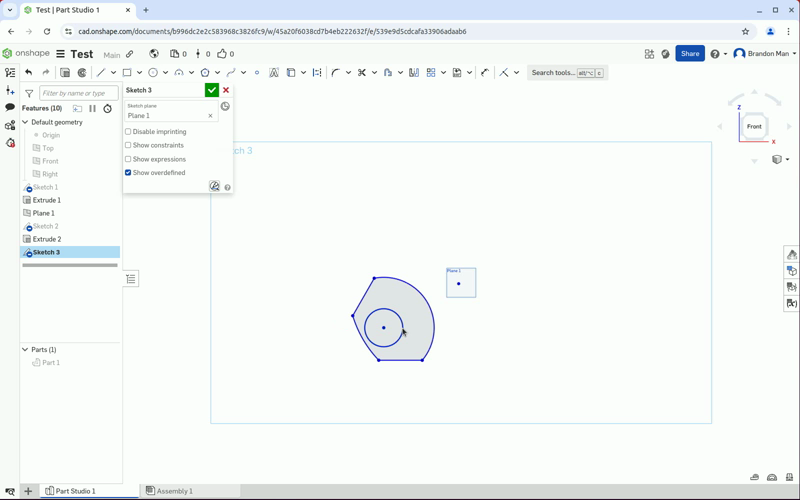
mouse_move(411, 314)
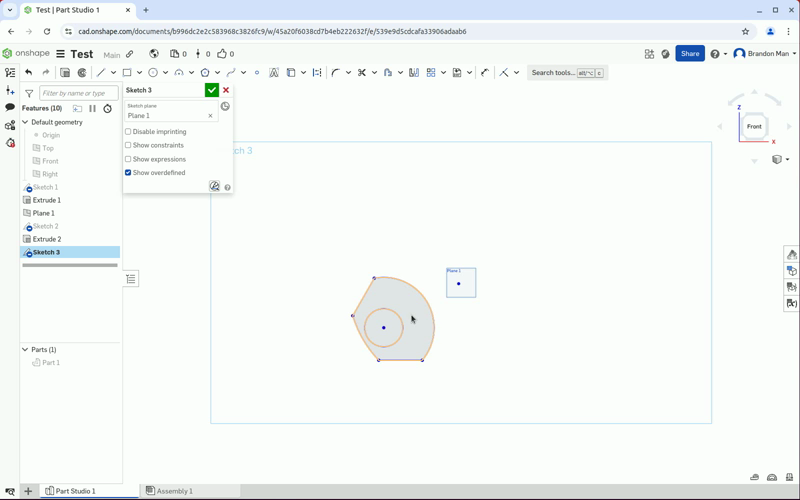
click(411, 314)
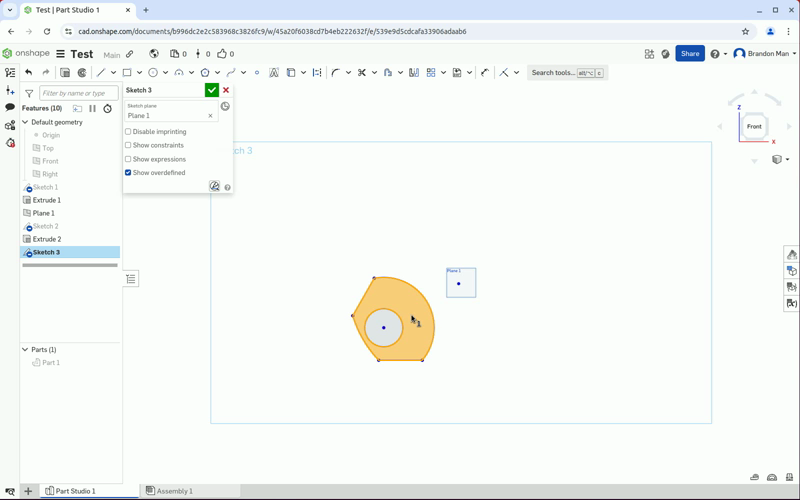
mouse_move(73, 352)
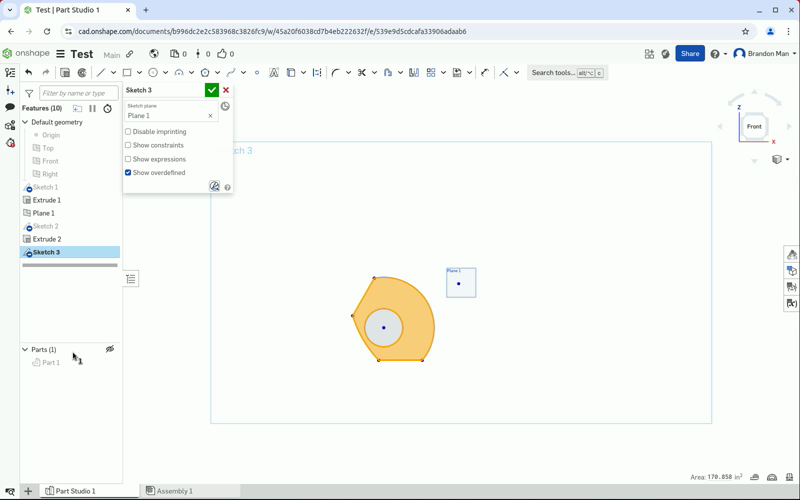
key(shift+y)
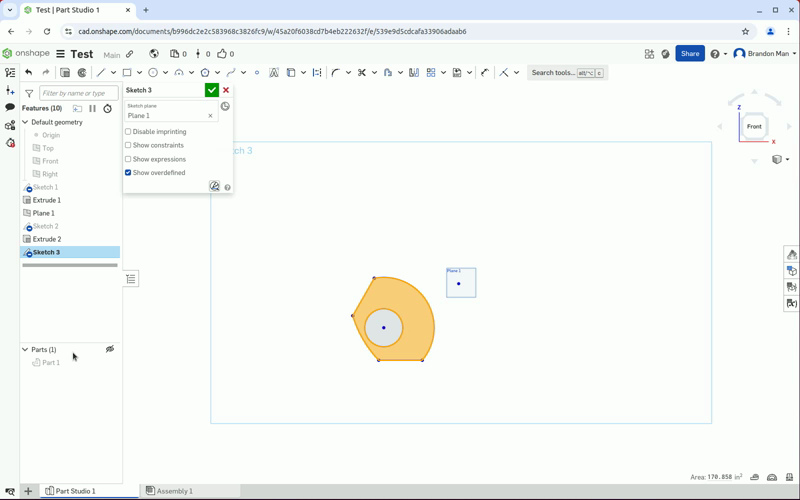
key(shift+e)
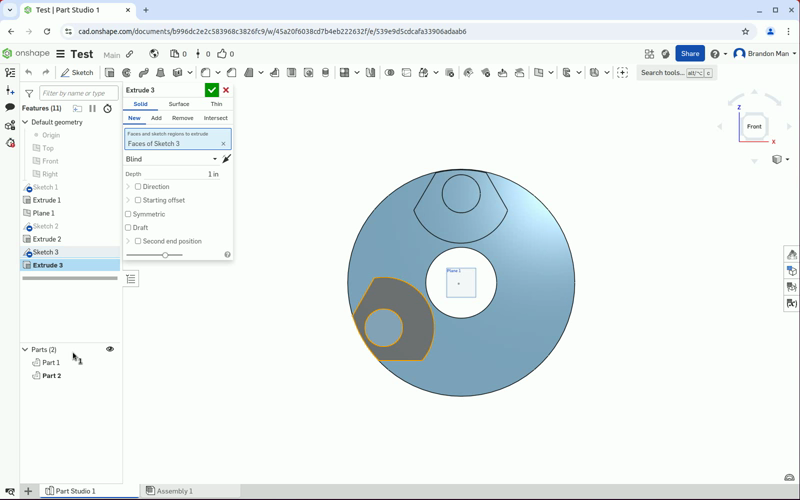
mouse_move(143, 106)
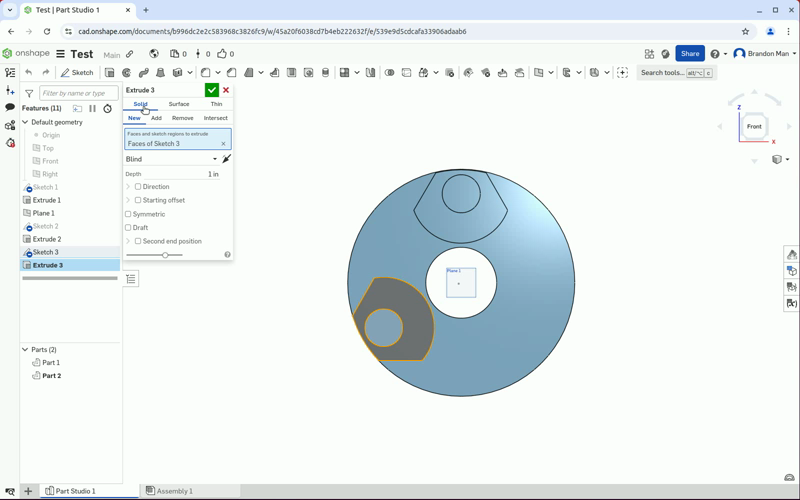
click(143, 106)
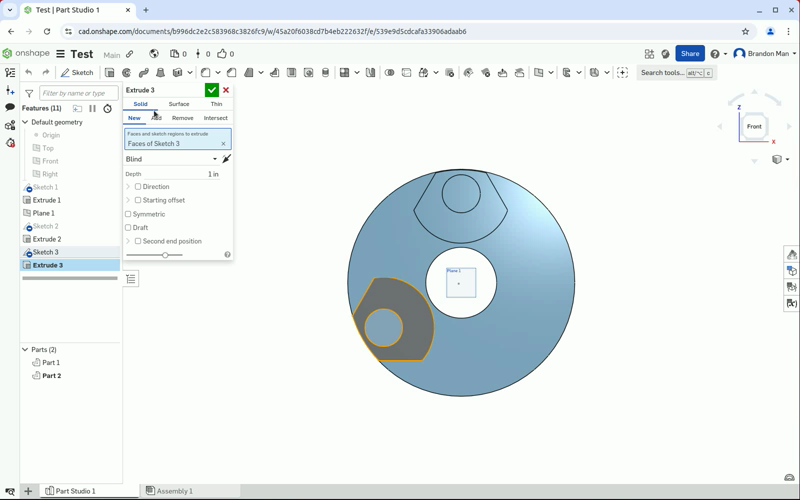
mouse_move(186, 120)
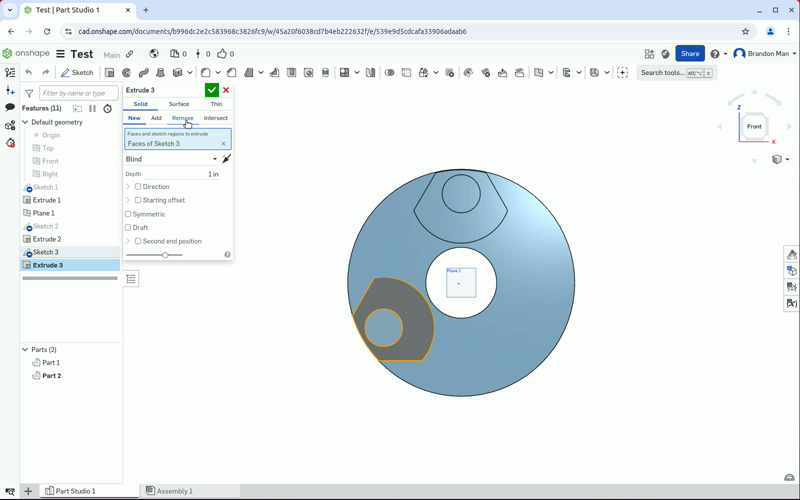
click(186, 120)
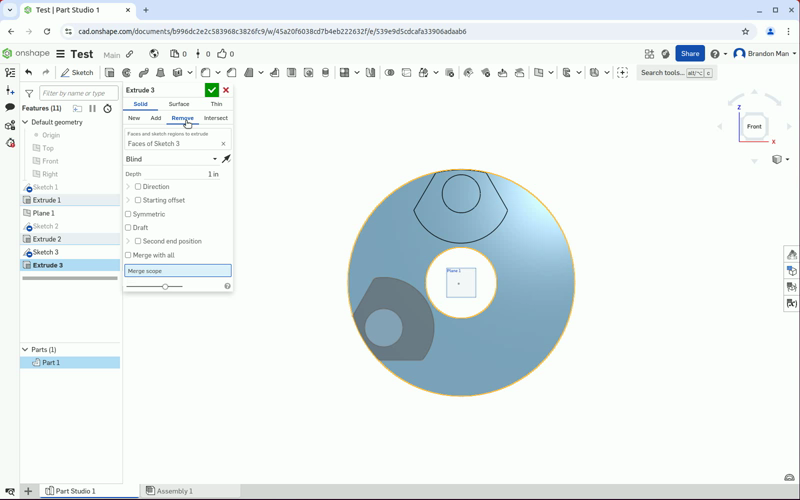
key(tab, 4)
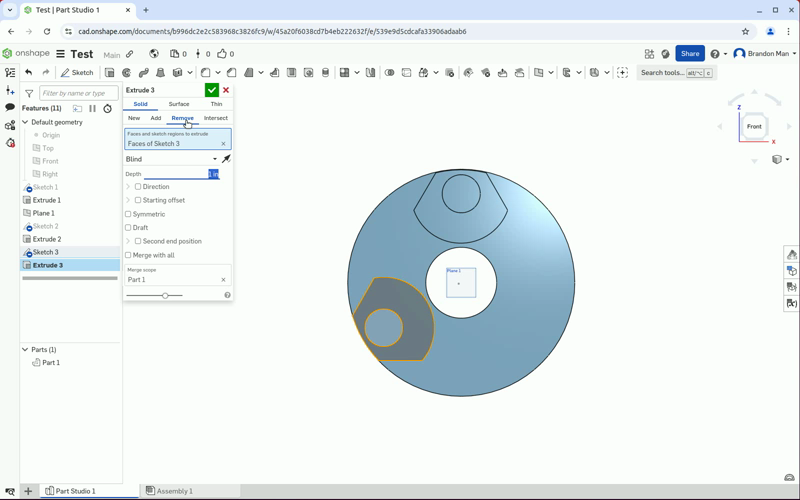
text(0.963)
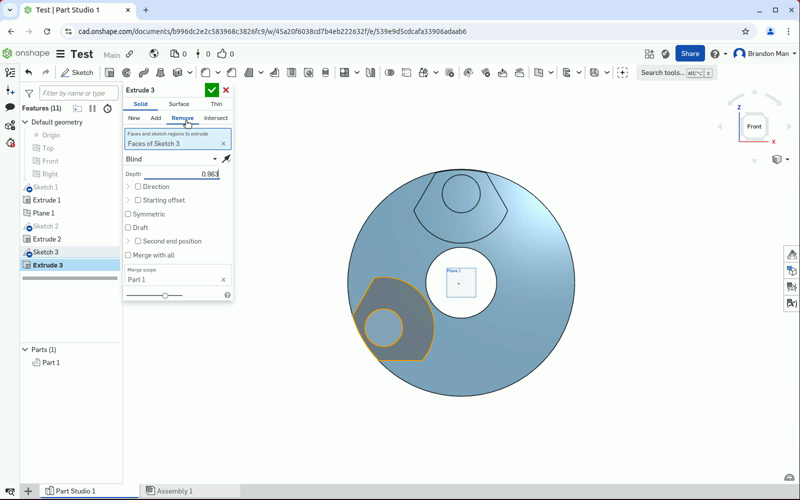
key(tab, 6)
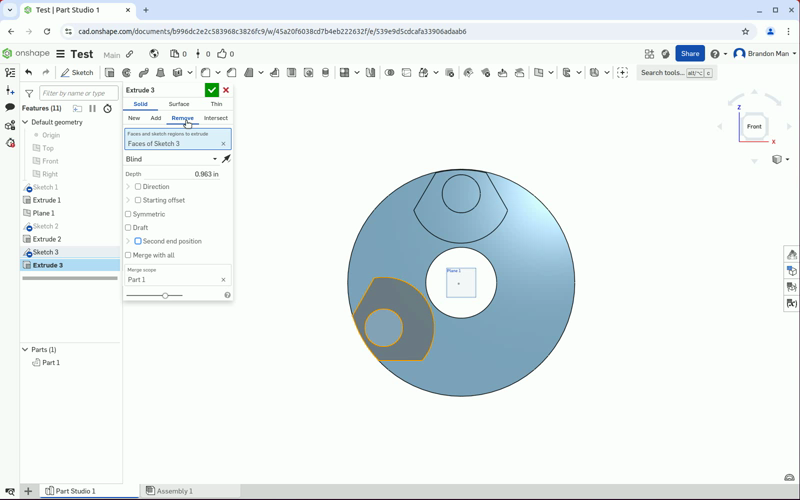
key(space)
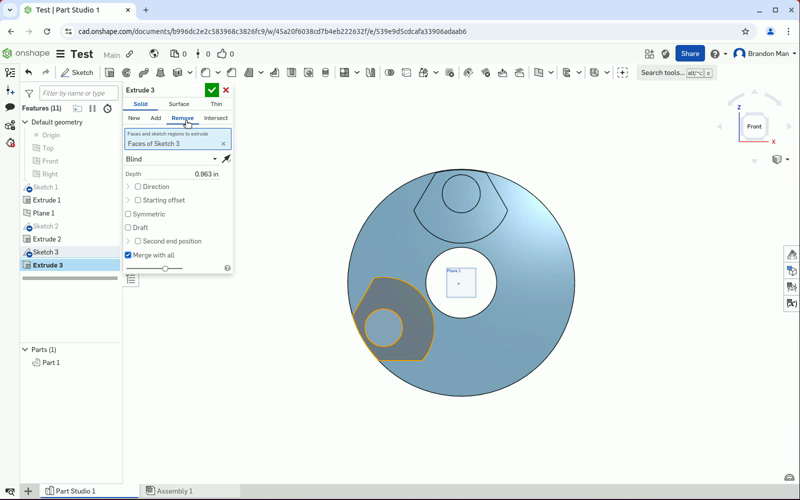
key(enter)
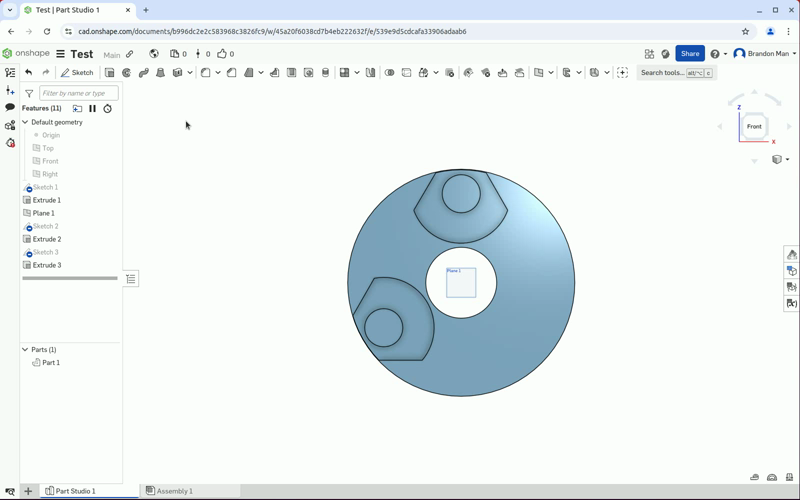
key(shift+h)
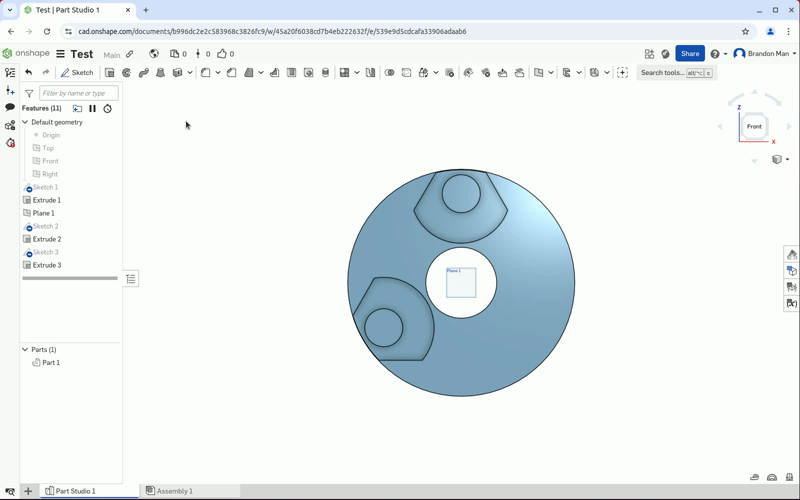
key(shift+h)
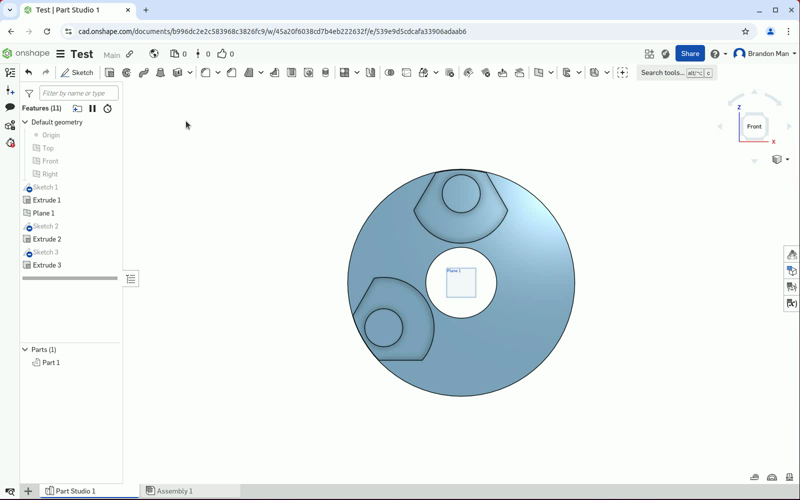
mouse_move(73, 189)
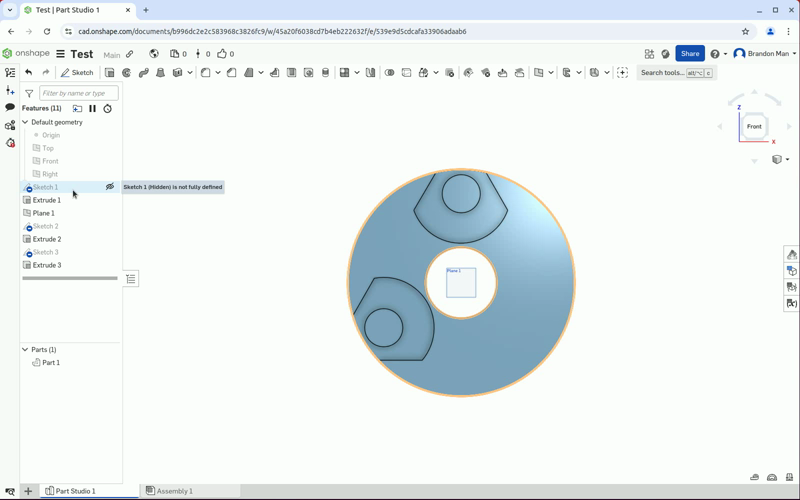
click(73, 189)
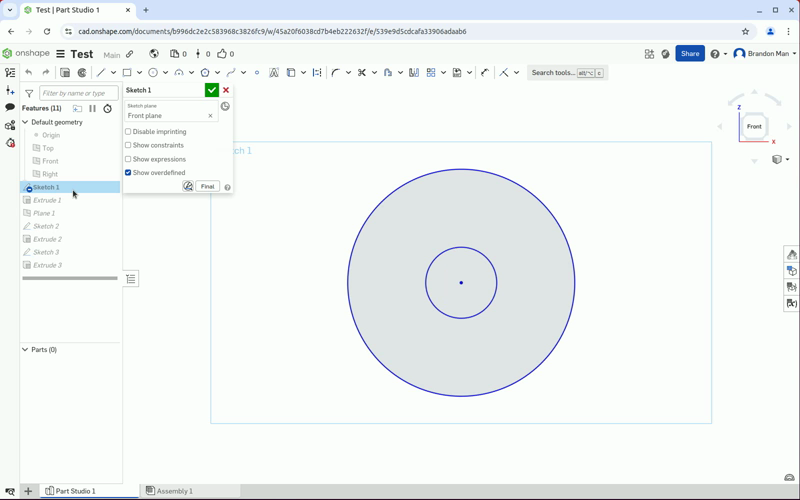
mouse_move(229, 92)
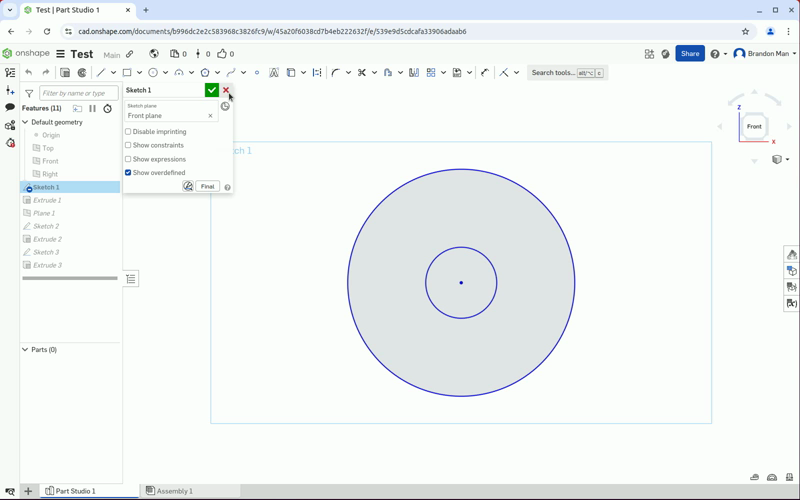
click(229, 92)
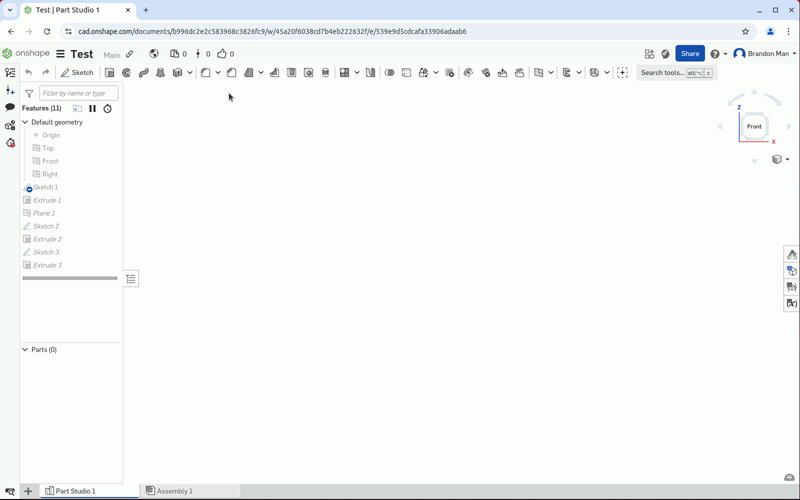
key(shift+s)
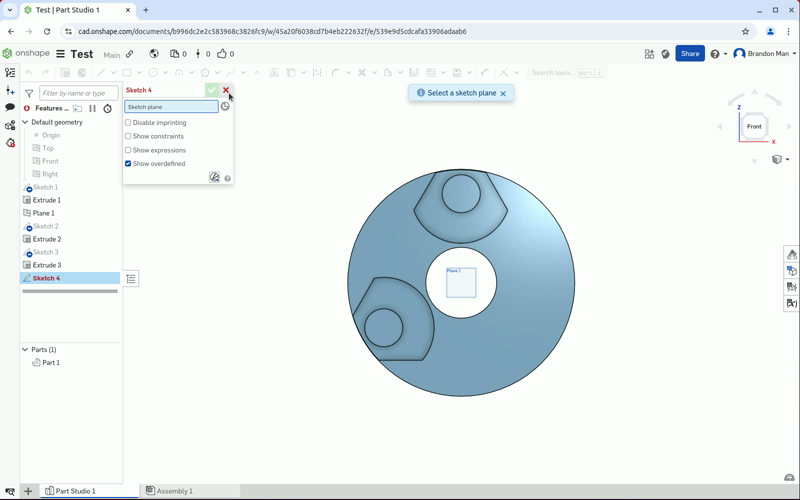
mouse_move(73, 215)
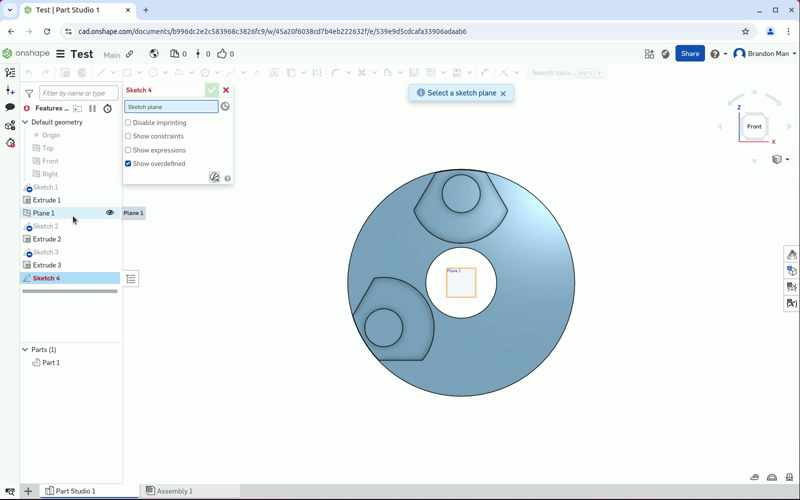
click(73, 215)
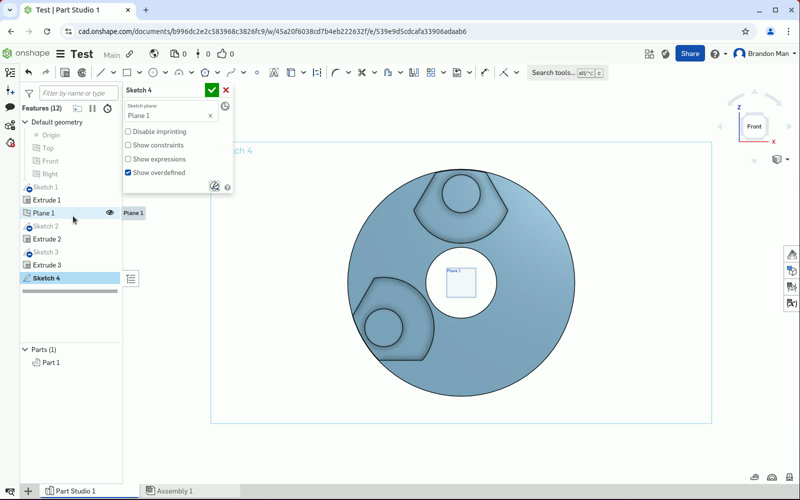
mouse_move(73, 352)
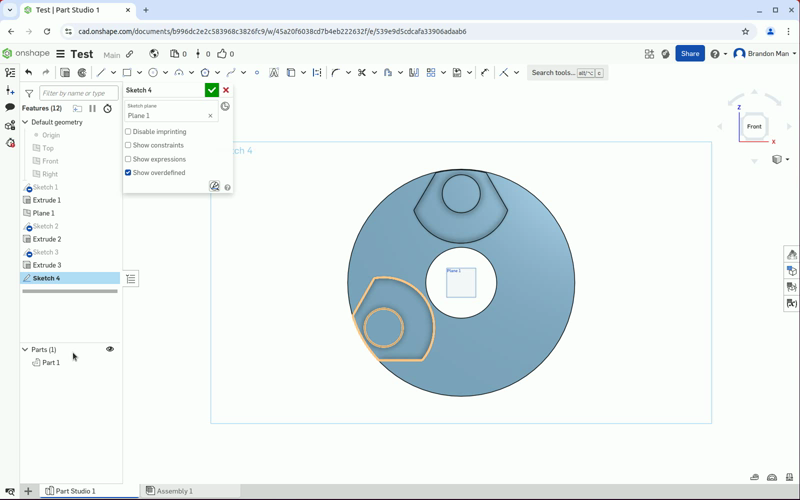
key(y)
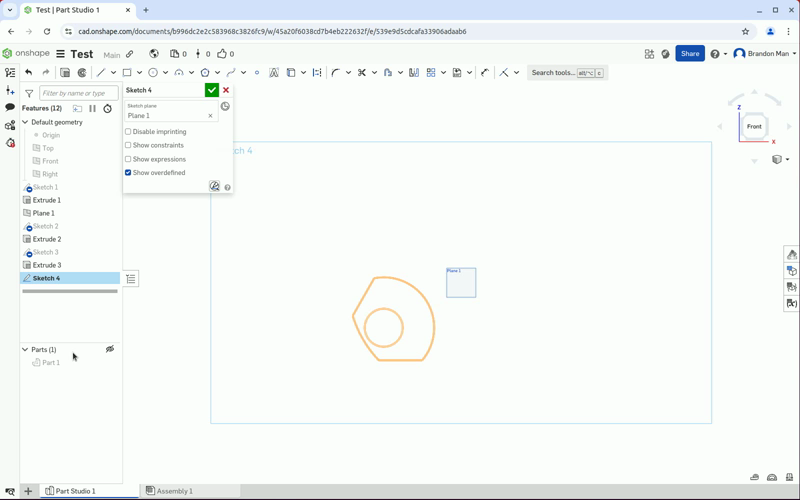
key(l)
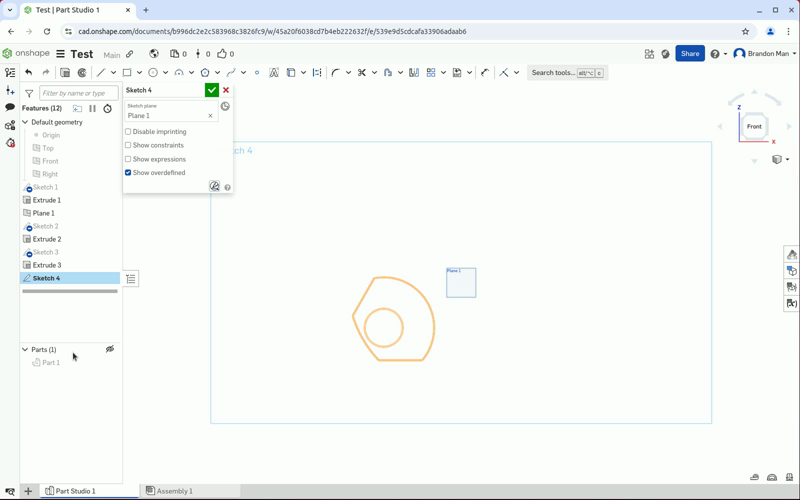
key_down(shift)
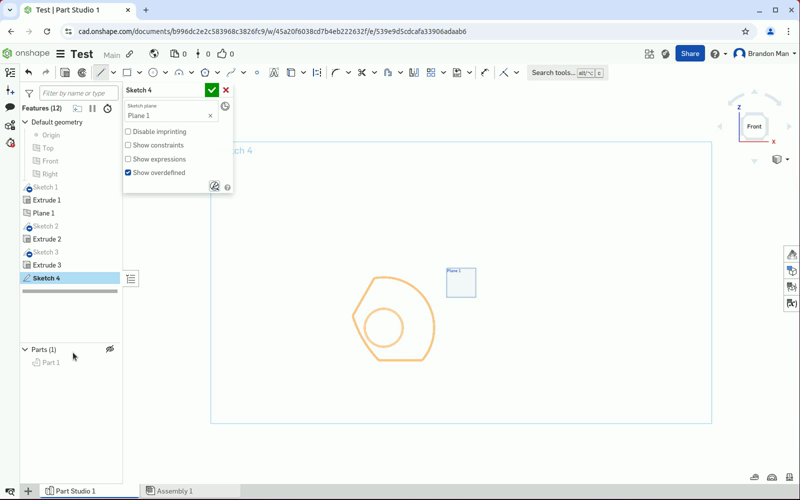
mouse_move(499, 360)
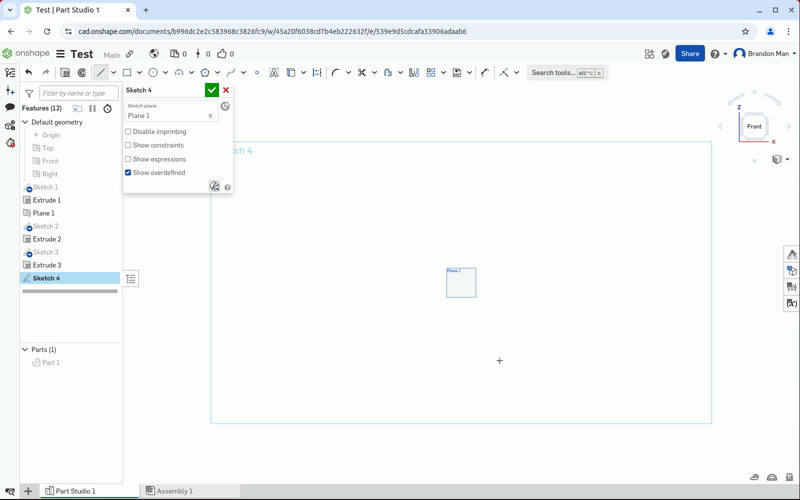
click(499, 360)
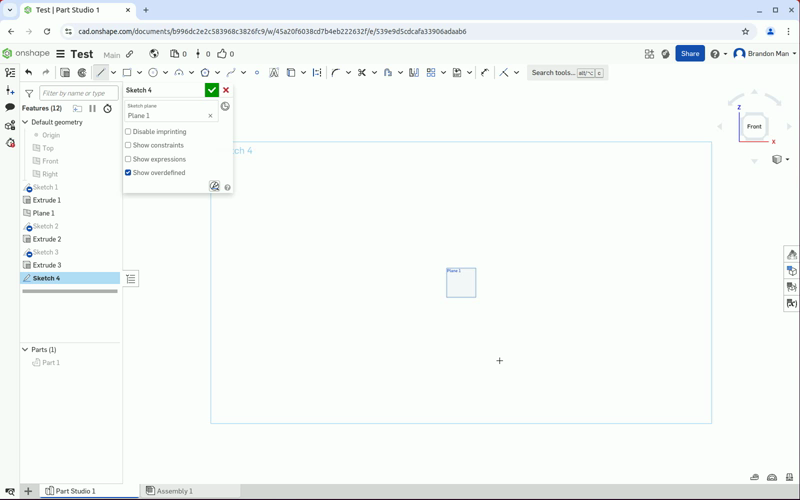
key_up(shift)
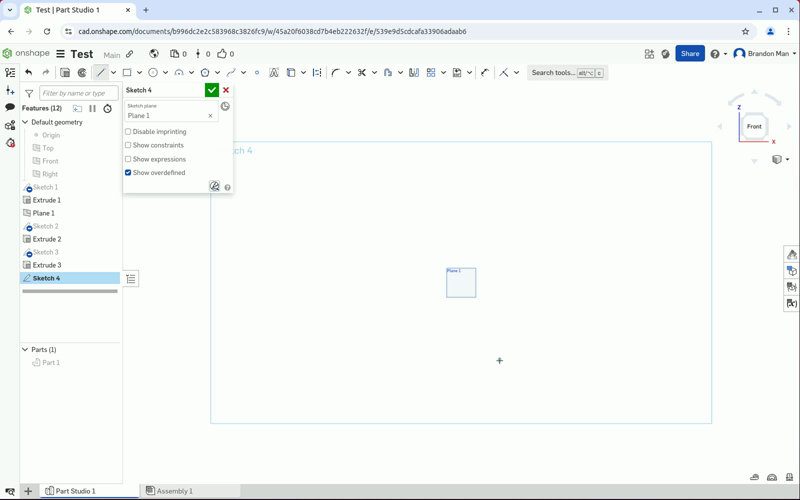
key_down(shift)
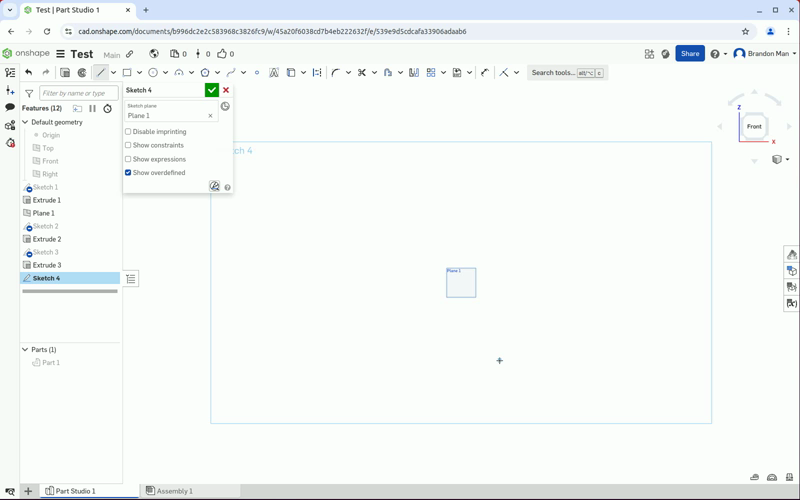
mouse_move(529, 360)
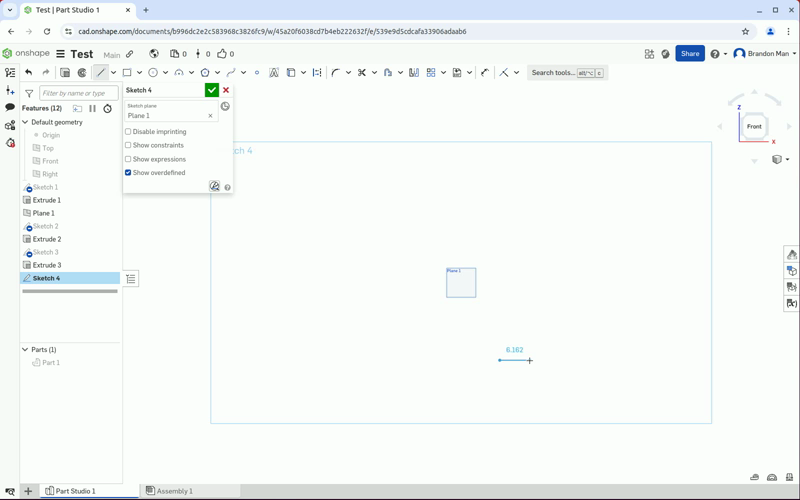
mouse_move(542, 360)
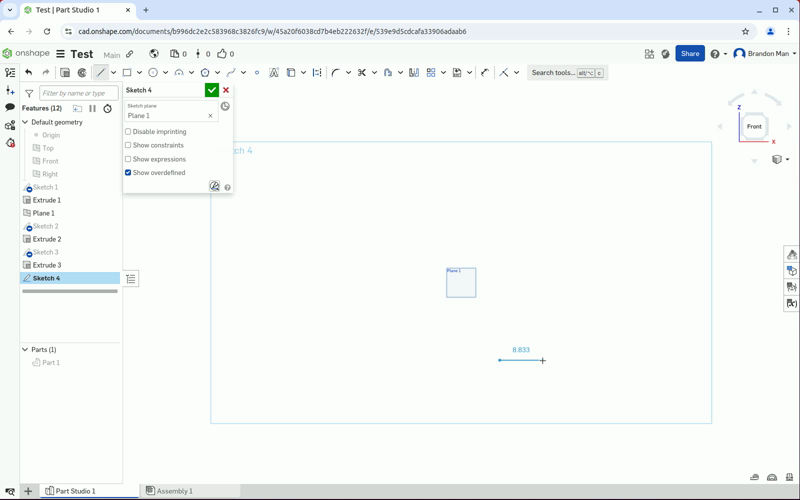
click(542, 360)
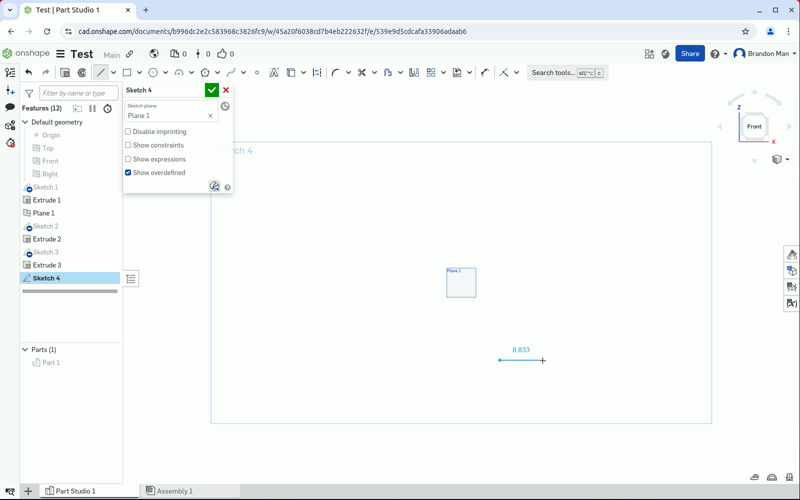
key_up(shift)
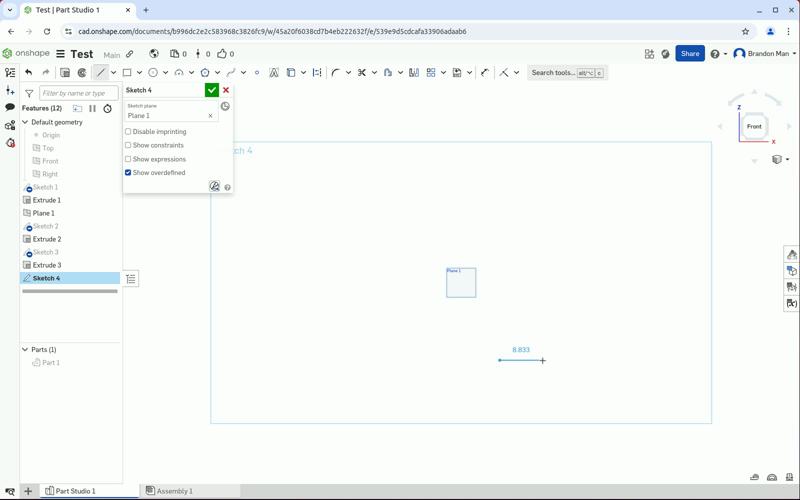
key(esc)
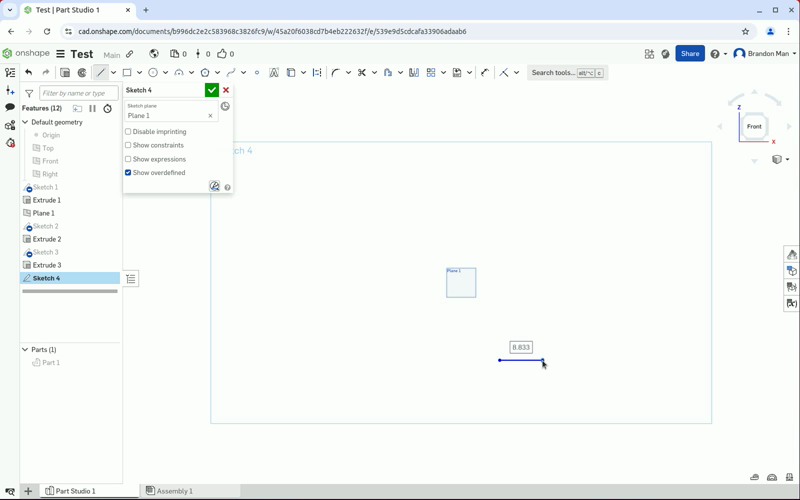
key(a)
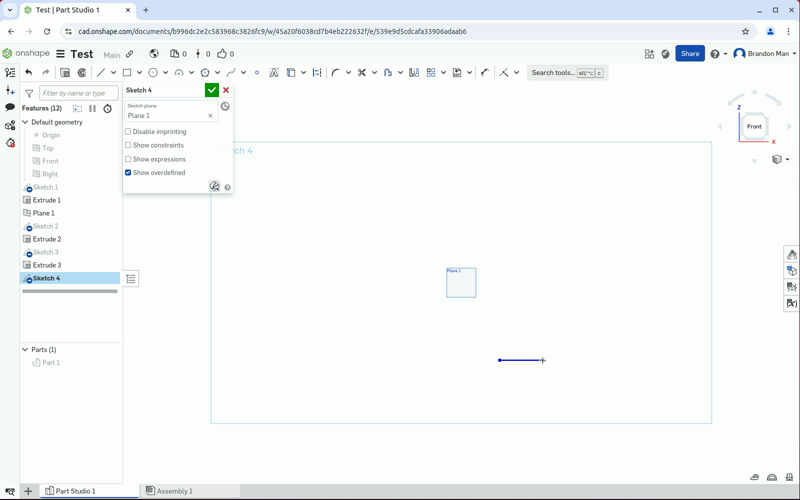
mouse_move(542, 360)
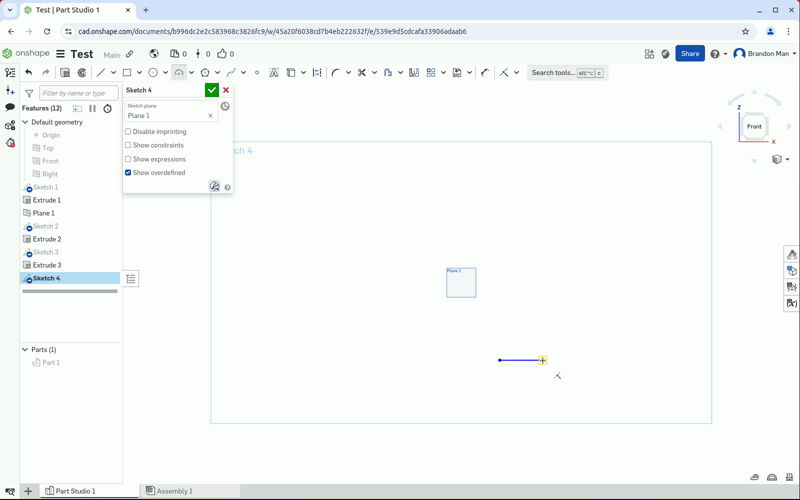
click(542, 360)
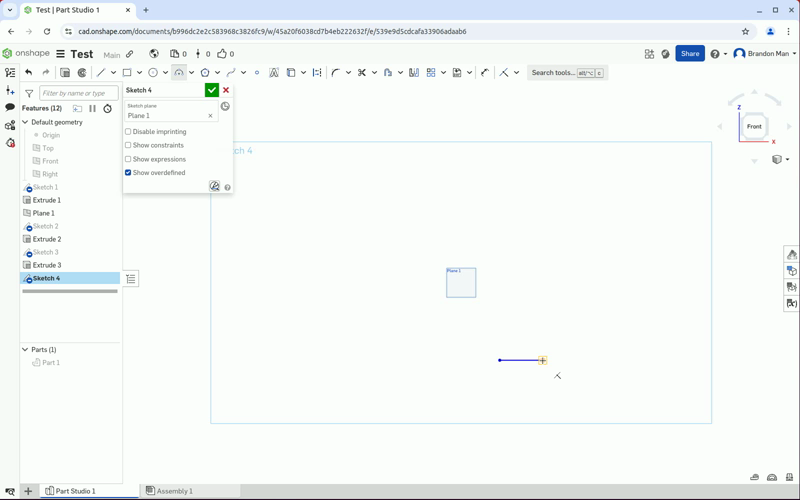
key_down(shift)
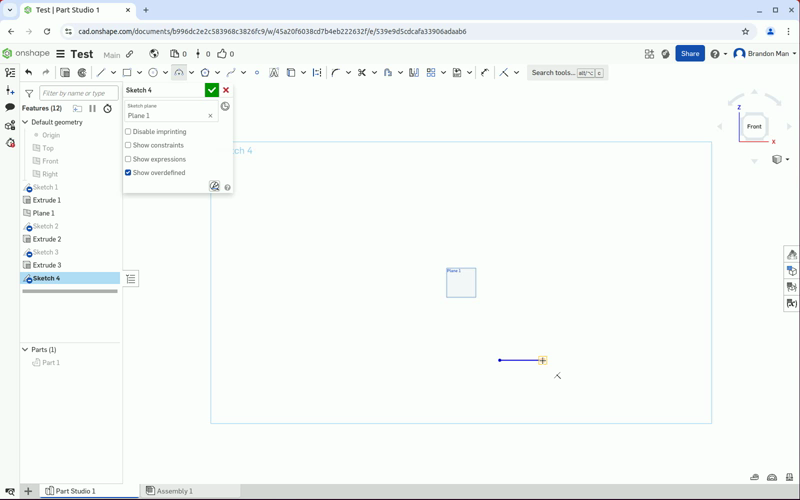
mouse_move(567, 316)
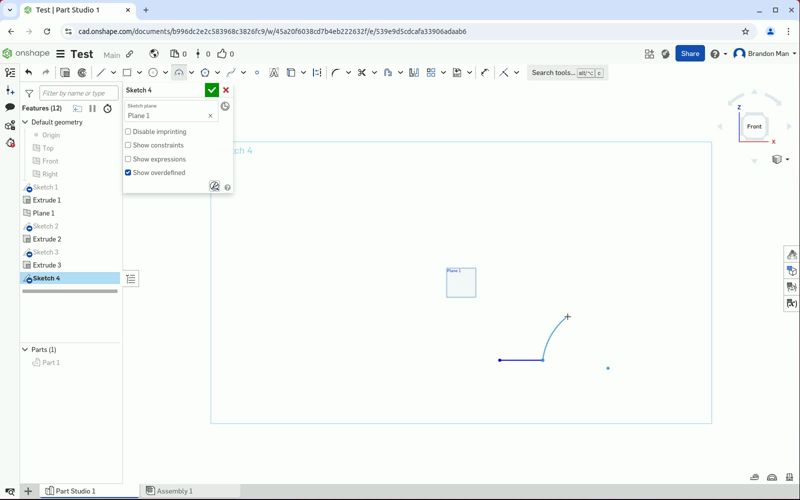
click(567, 316)
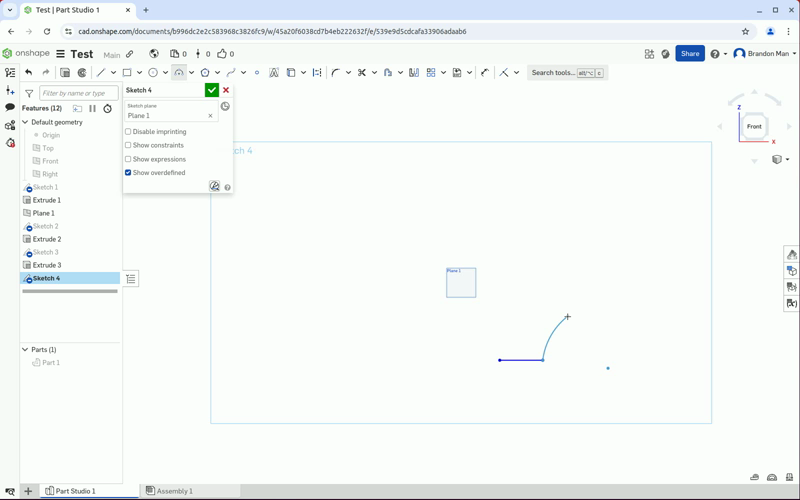
mouse_move(558, 339)
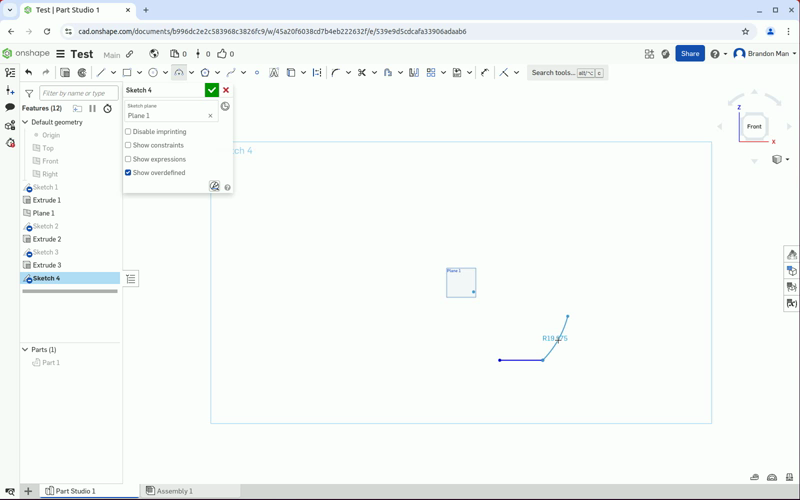
click(558, 339)
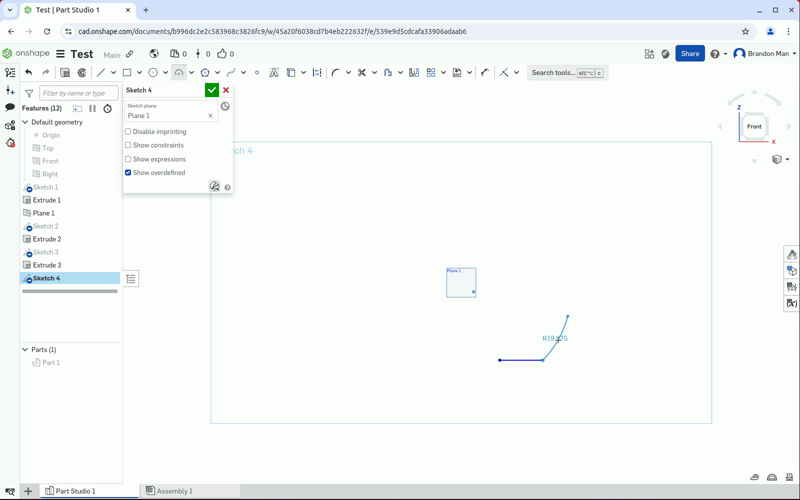
key_up(shift)
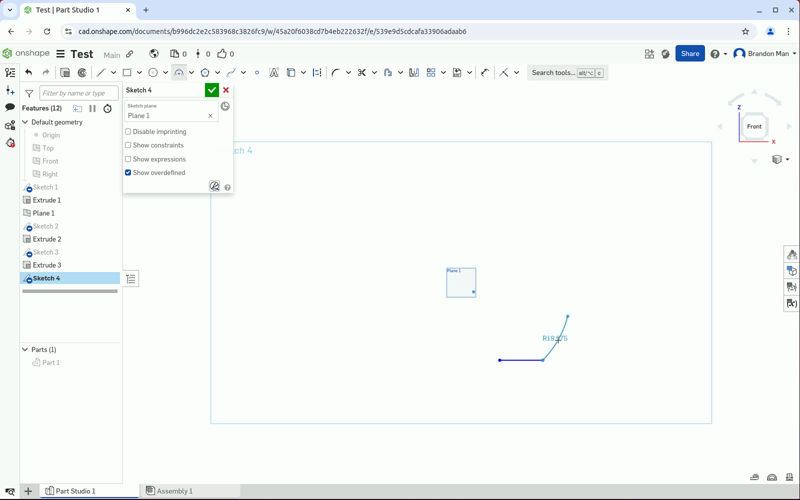
key(esc)
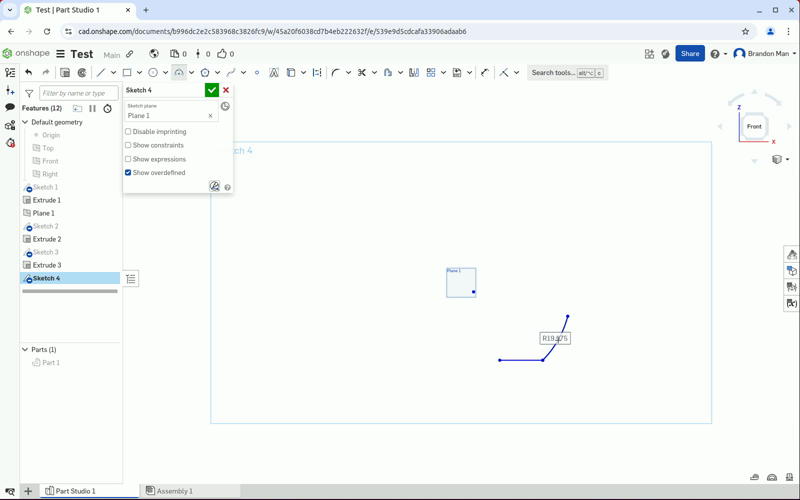
key(l)
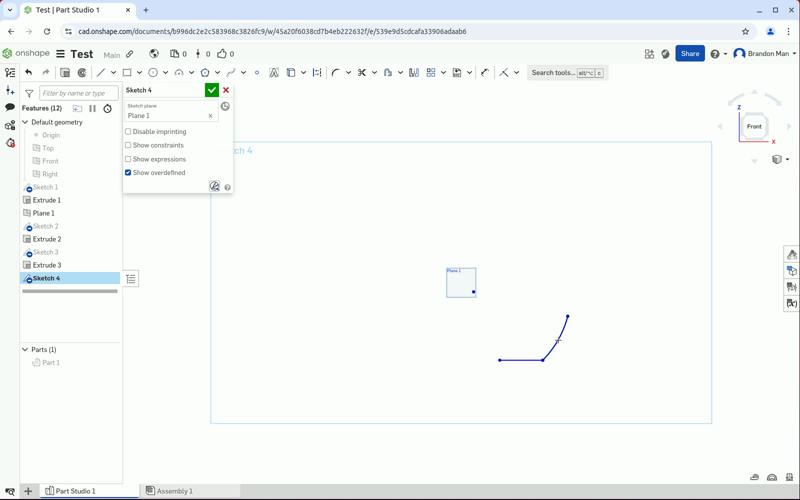
mouse_move(567, 316)
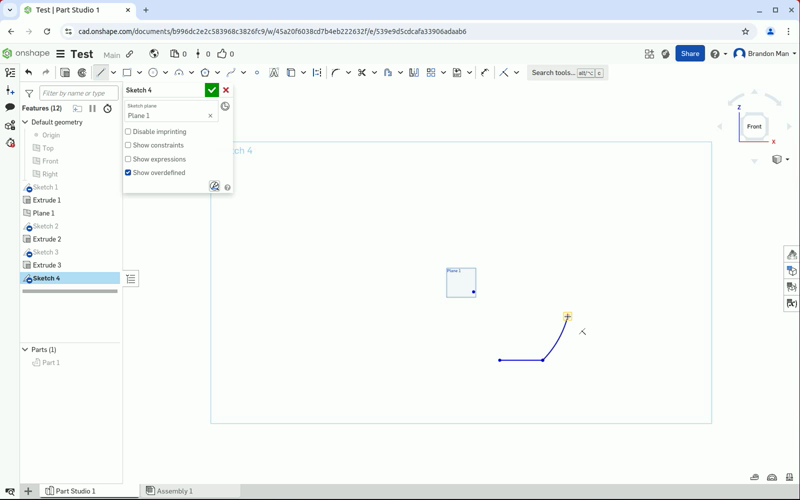
click(567, 316)
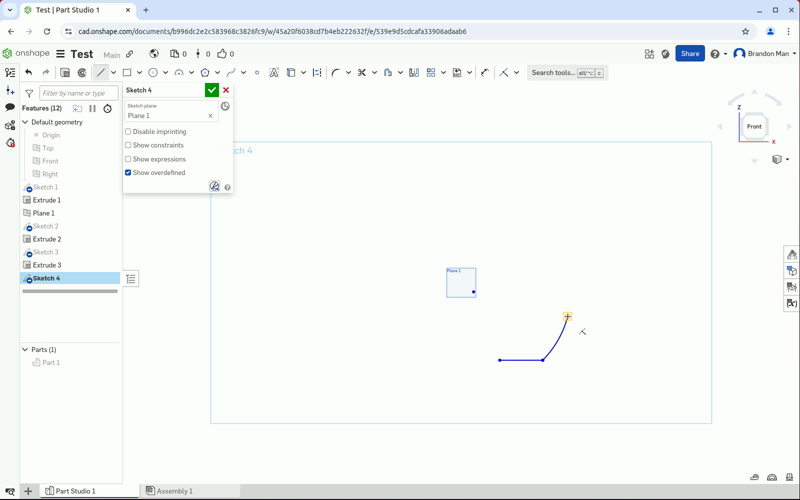
key_down(shift)
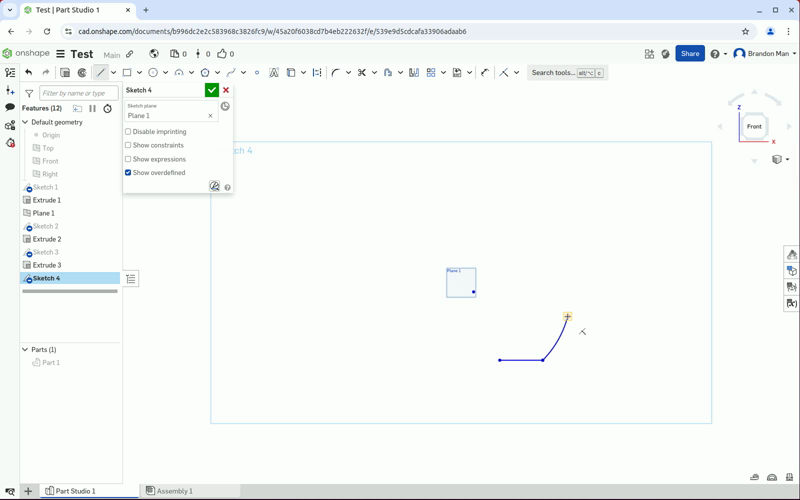
mouse_move(589, 316)
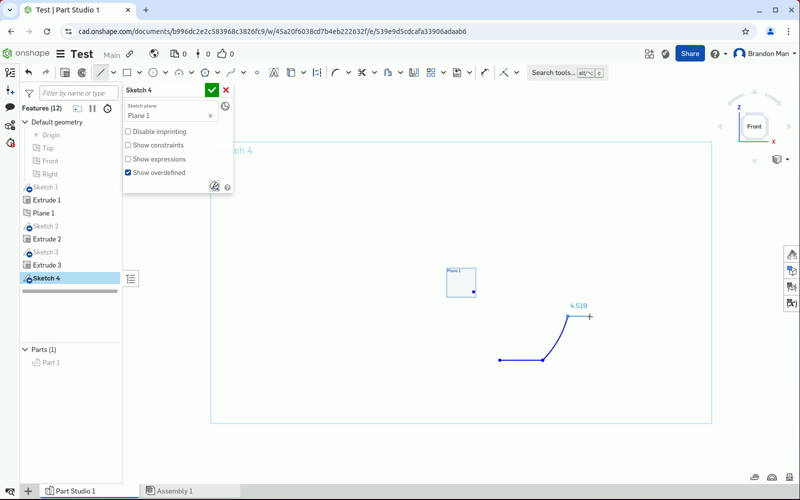
mouse_move(546, 278)
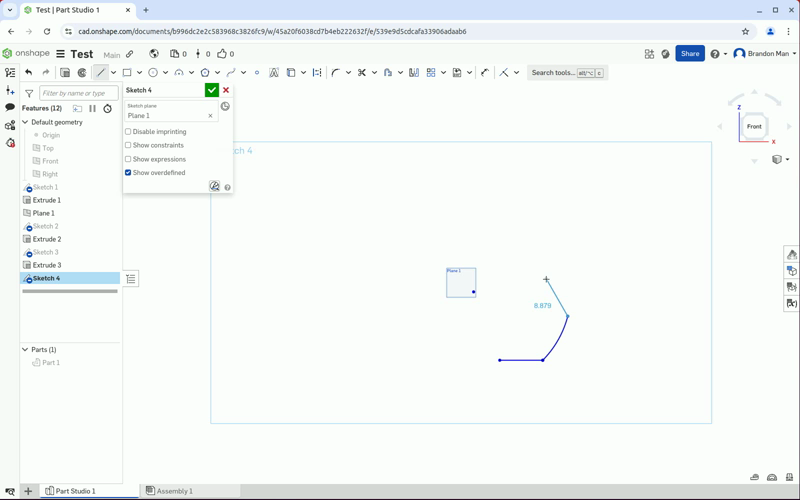
click(546, 278)
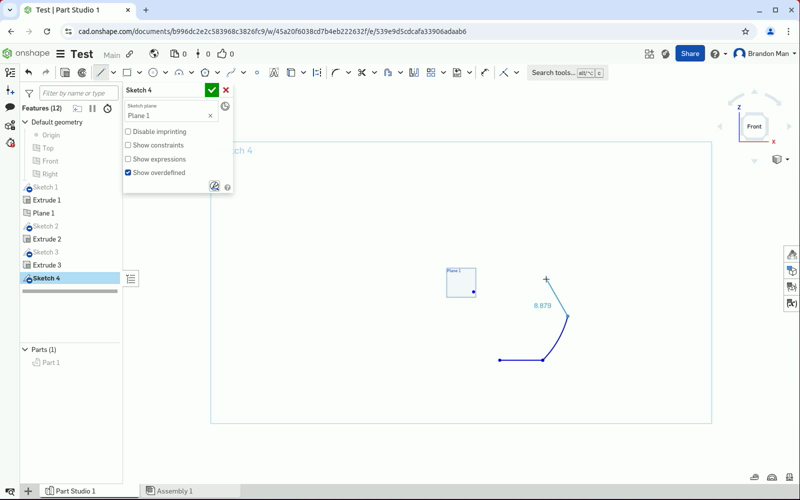
key_up(shift)
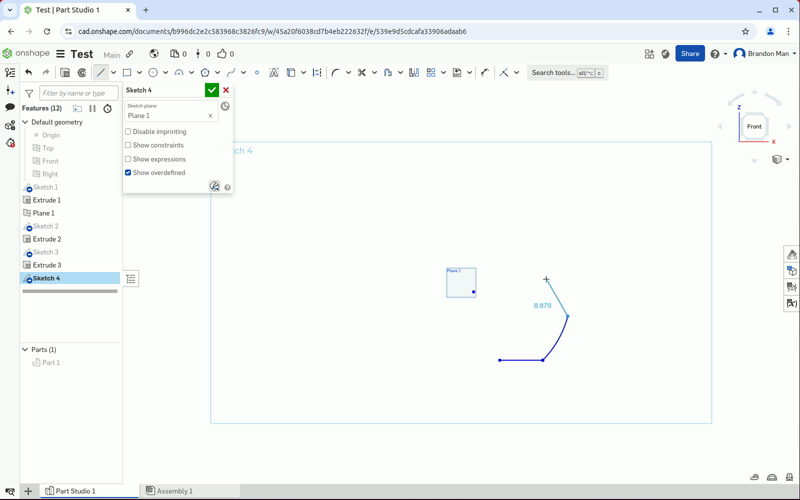
key(esc)
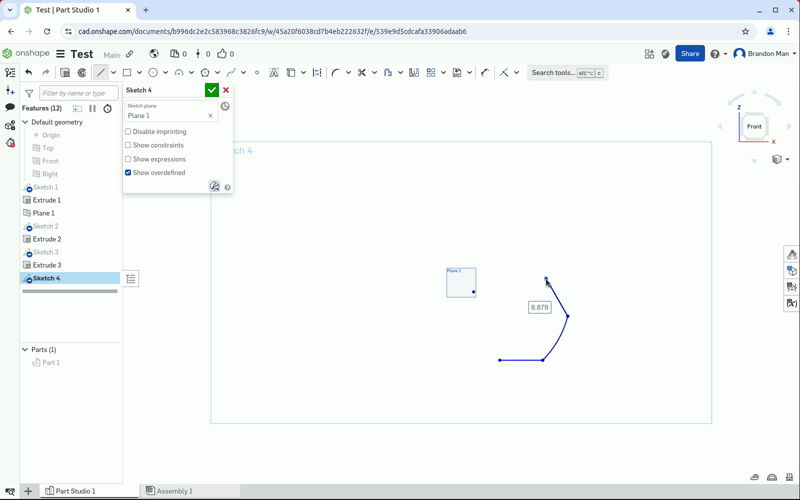
key(a)
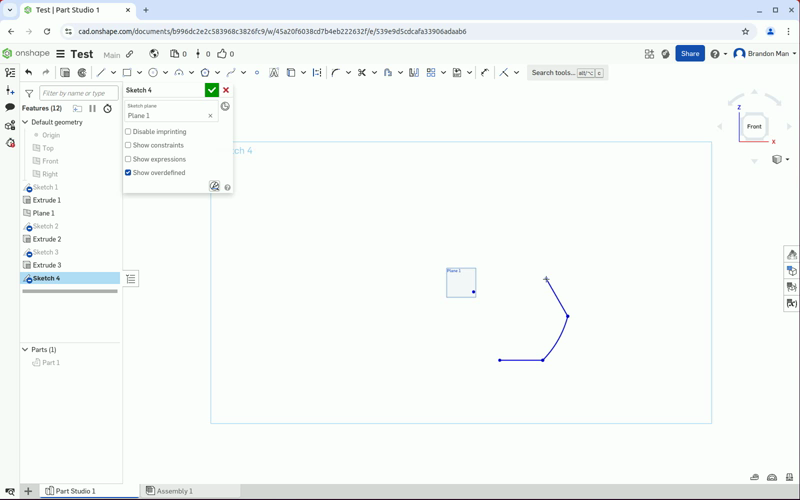
mouse_move(546, 278)
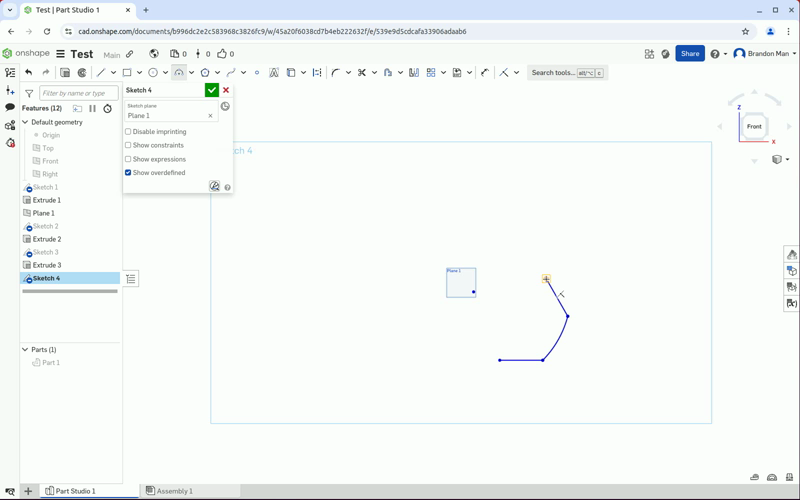
click(546, 278)
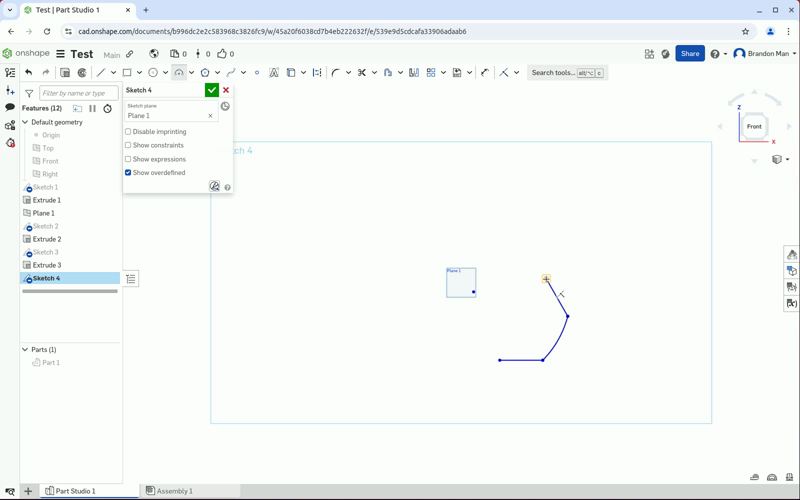
mouse_move(499, 360)
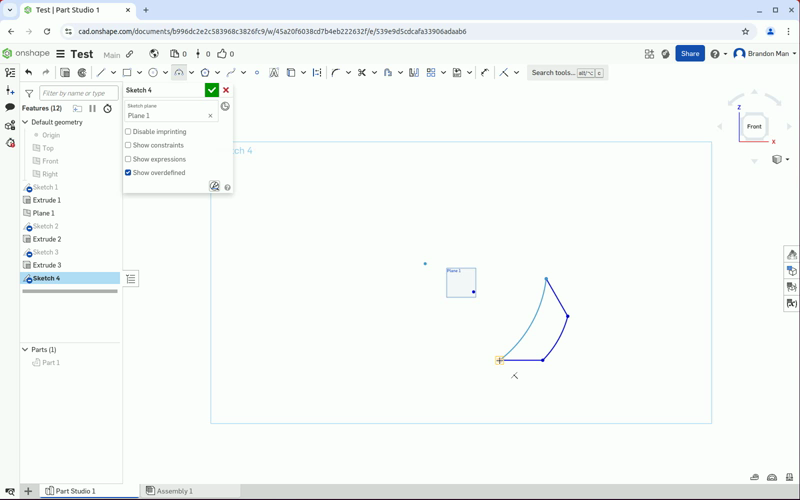
click(499, 360)
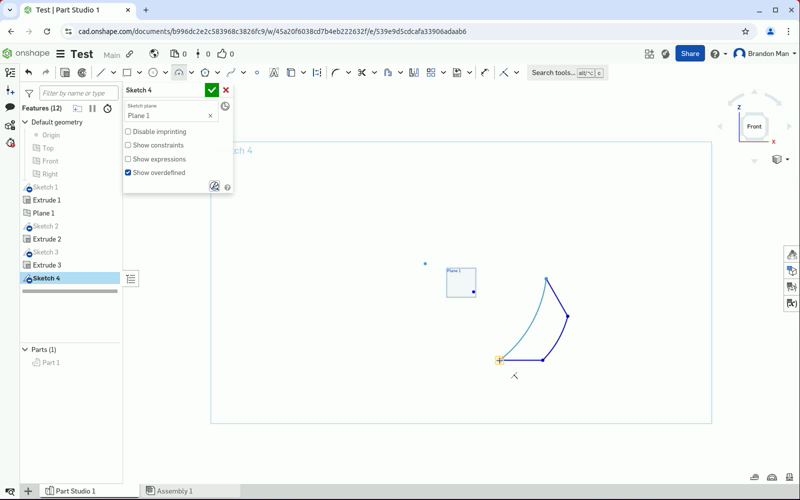
key_down(shift)
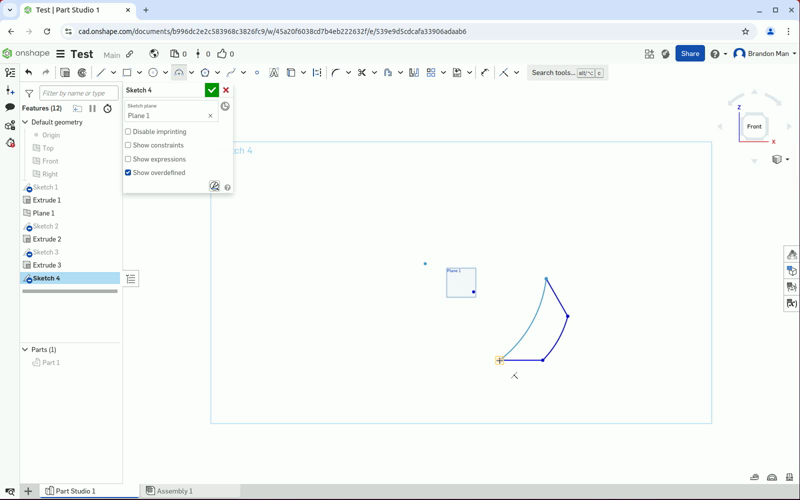
mouse_move(494, 303)
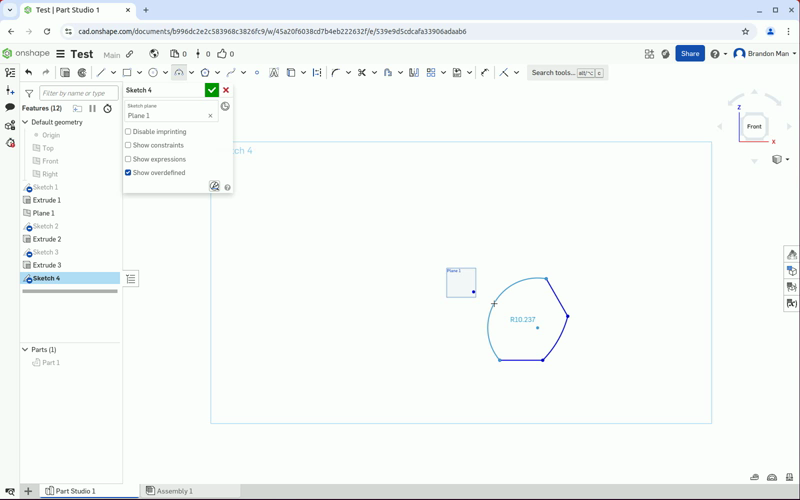
click(494, 303)
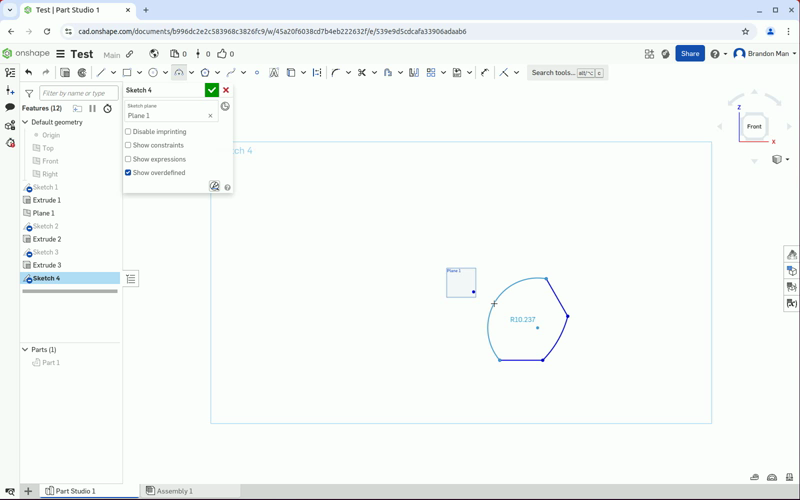
key_up(shift)
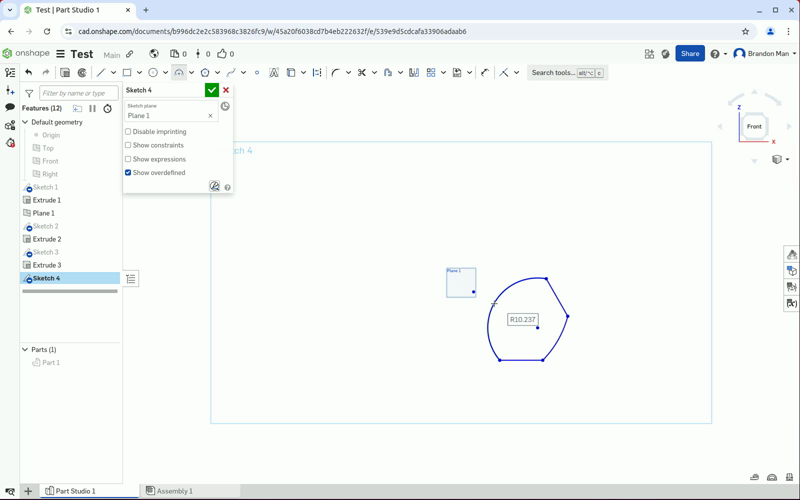
key(esc)
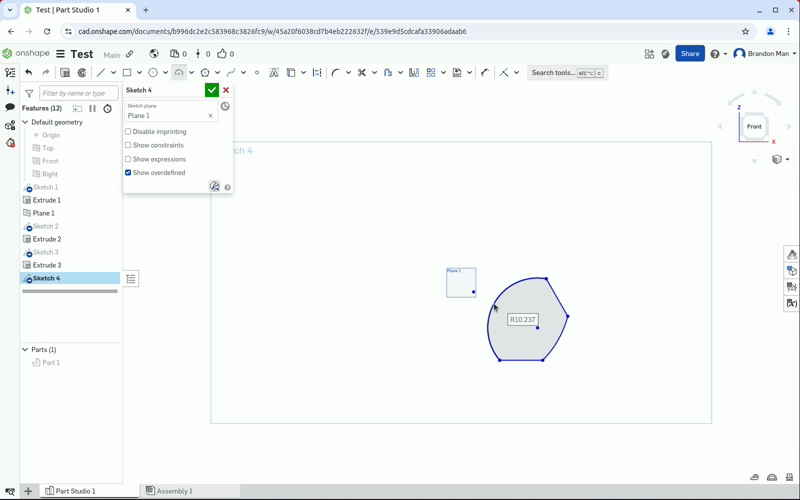
key(c)
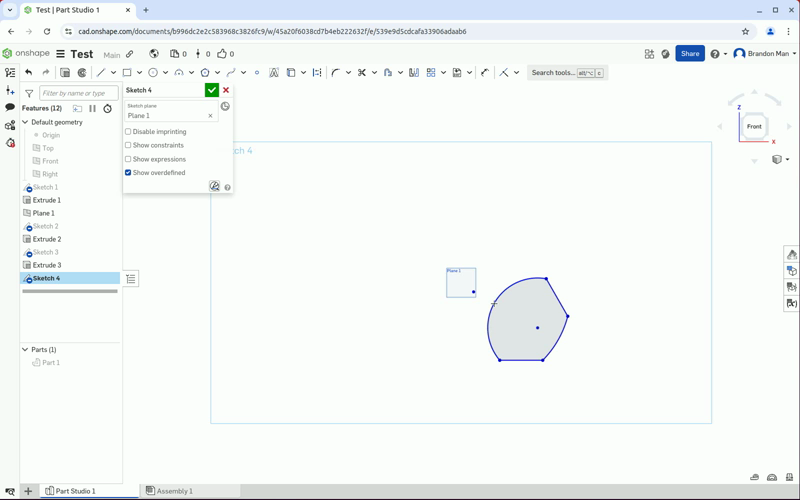
key_down(shift)
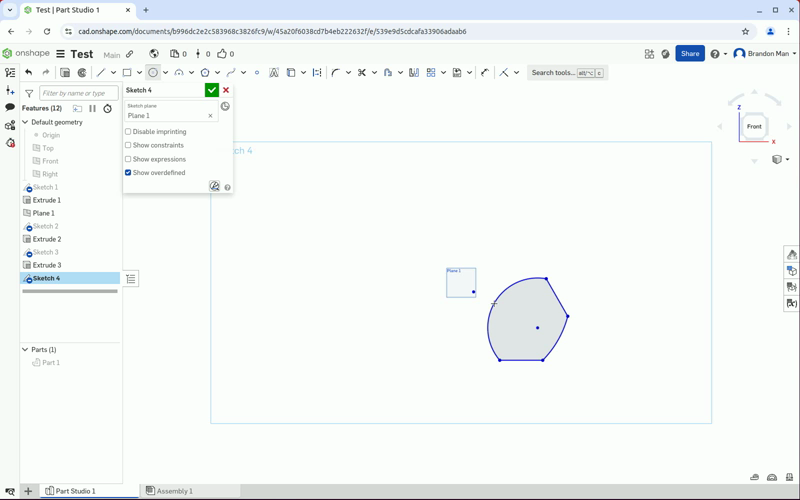
mouse_move(537, 328)
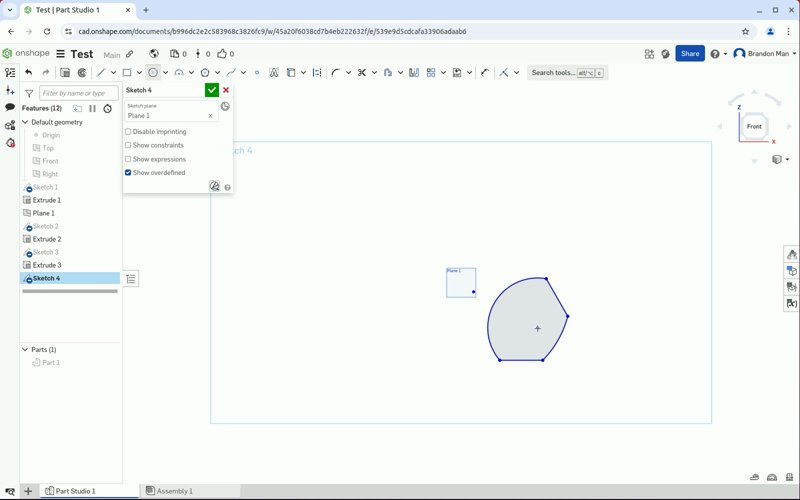
click(537, 328)
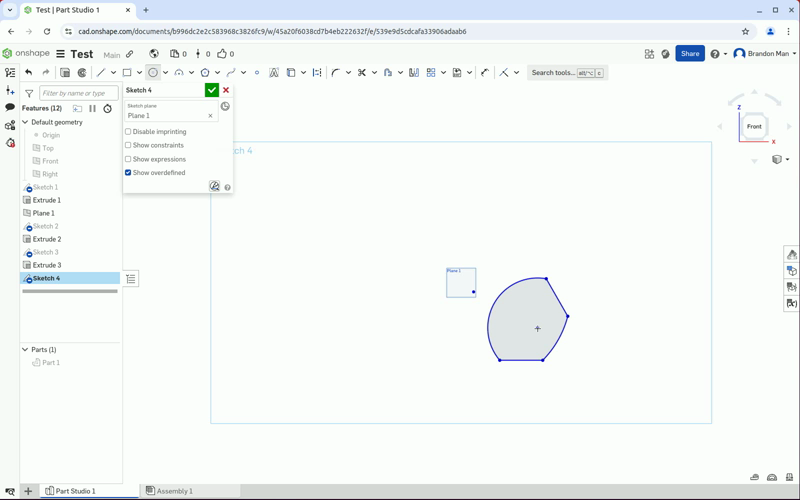
key_up(shift)
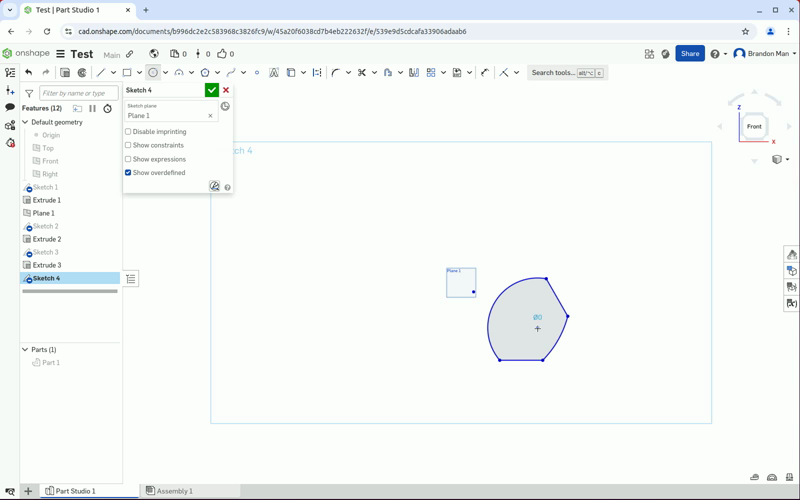
mouse_move(555, 328)
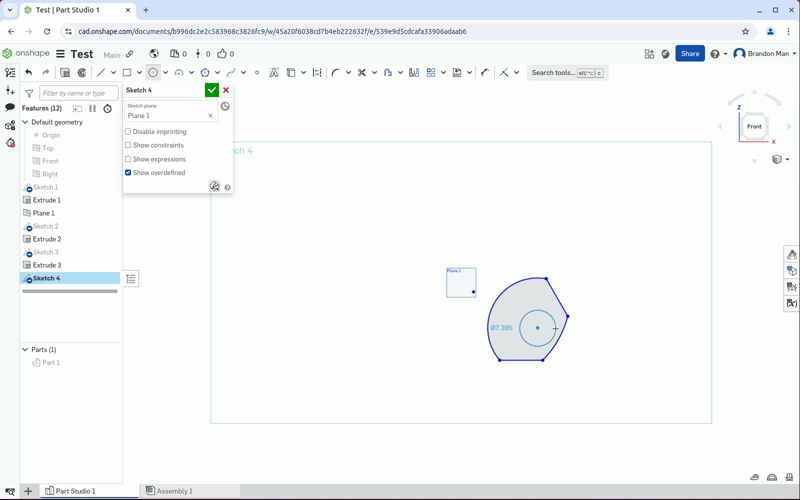
click(555, 328)
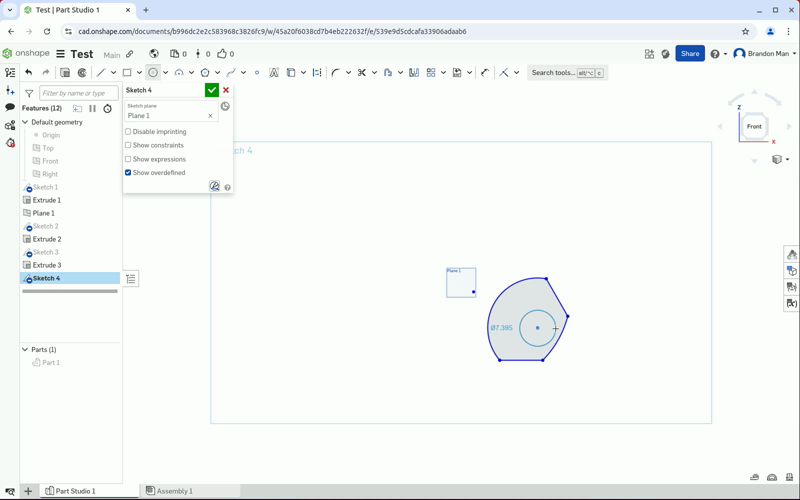
key(esc)
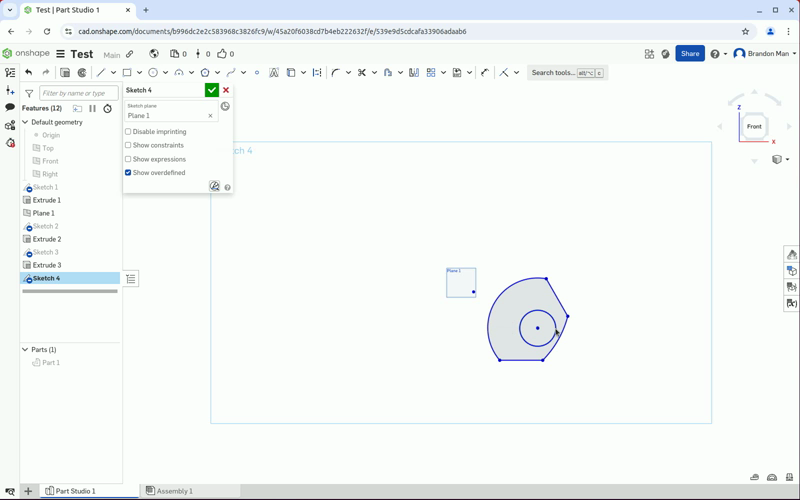
mouse_move(504, 295)
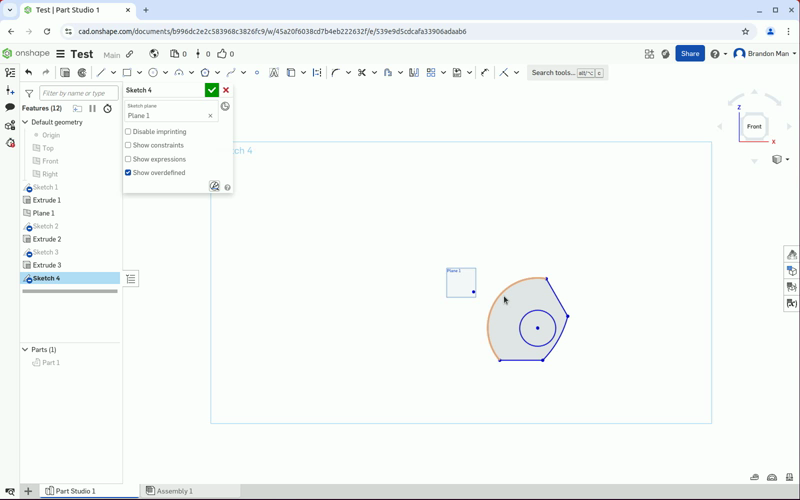
click(504, 295)
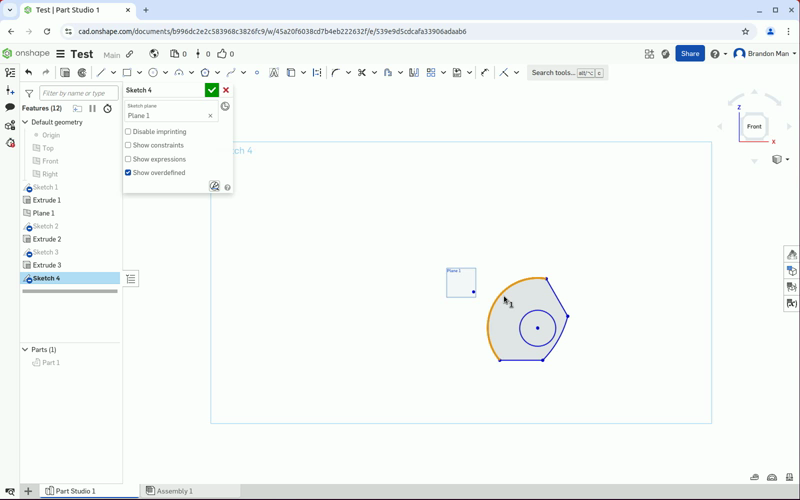
mouse_move(73, 352)
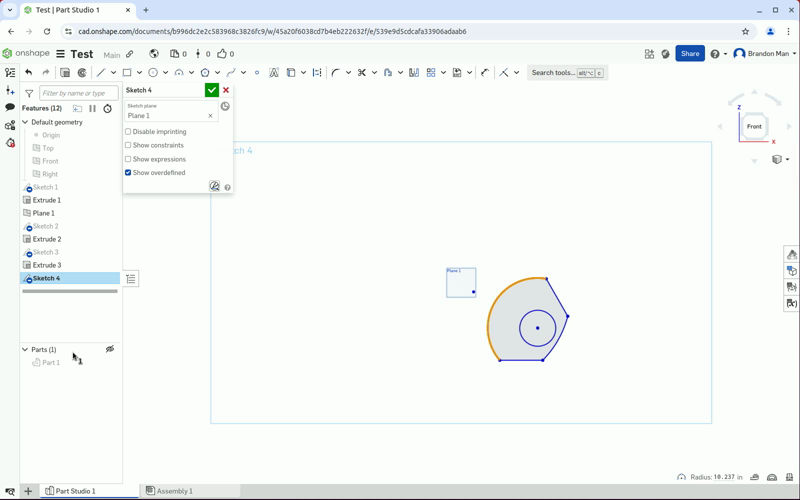
key(shift+y)
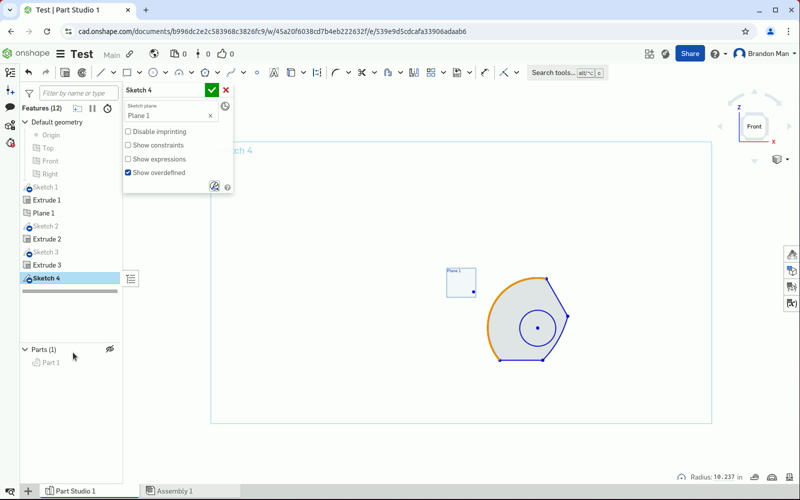
key(shift+e)
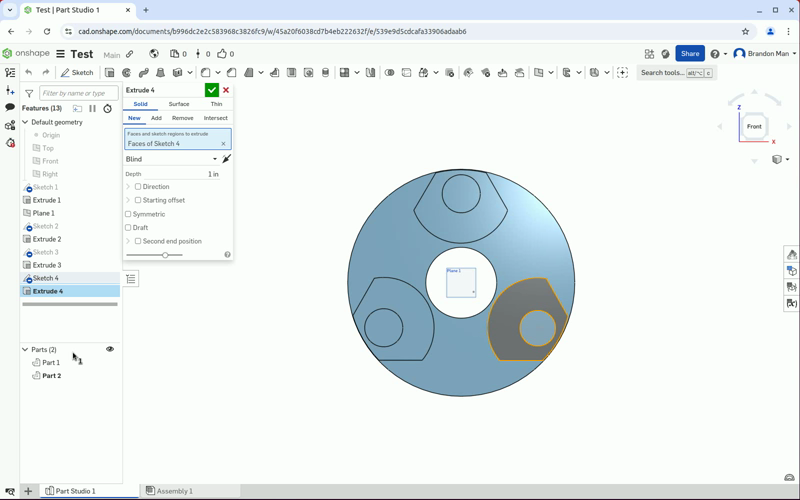
mouse_move(143, 106)
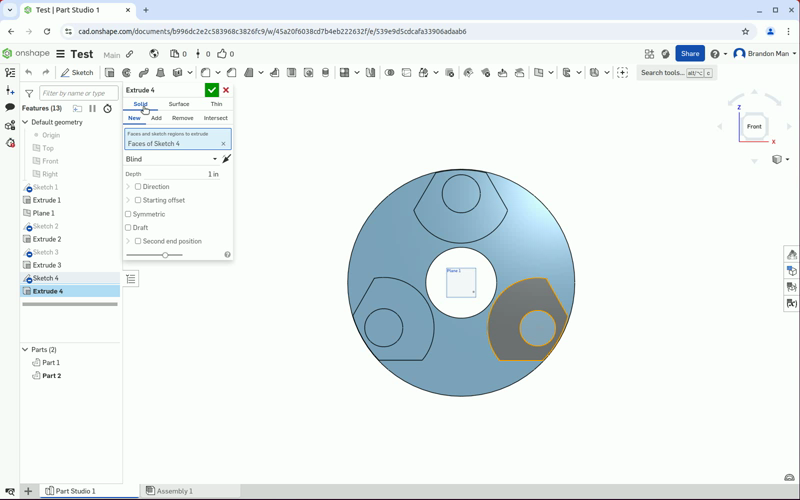
click(143, 106)
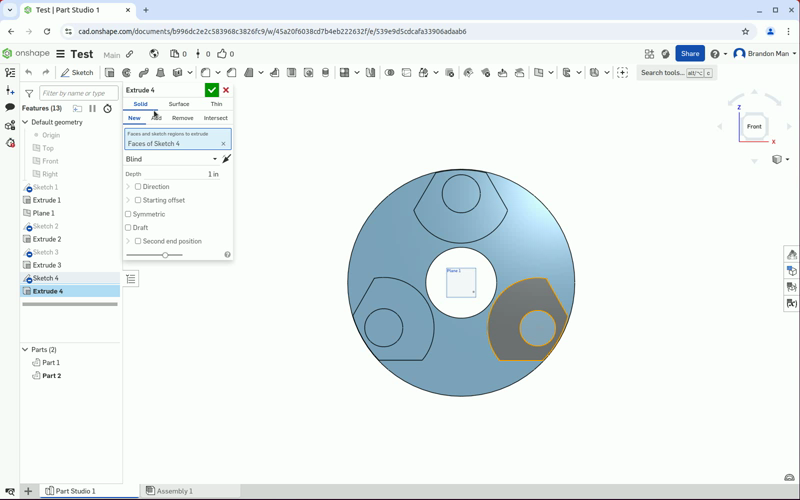
mouse_move(186, 120)
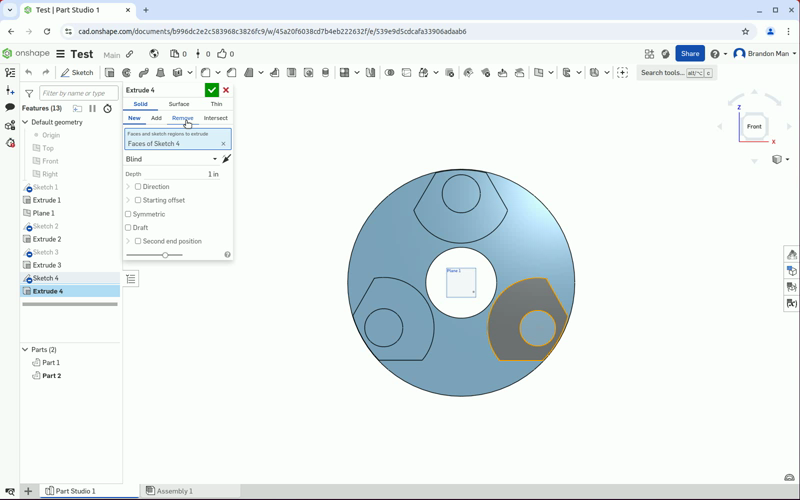
click(186, 120)
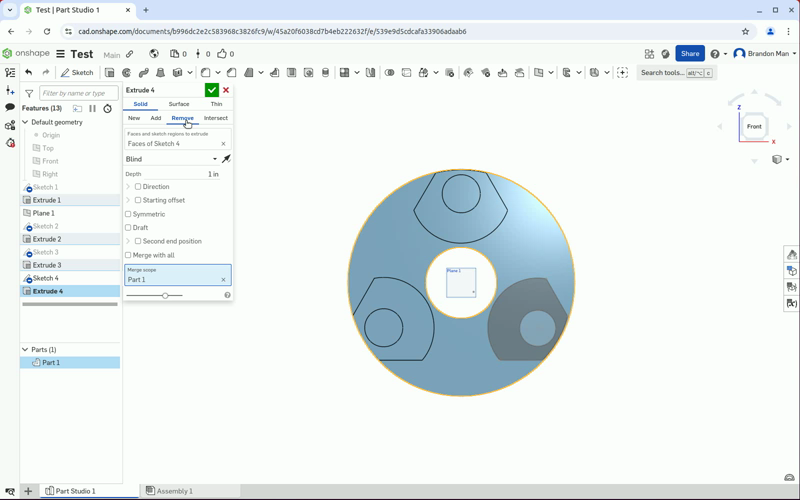
key(tab, 4)
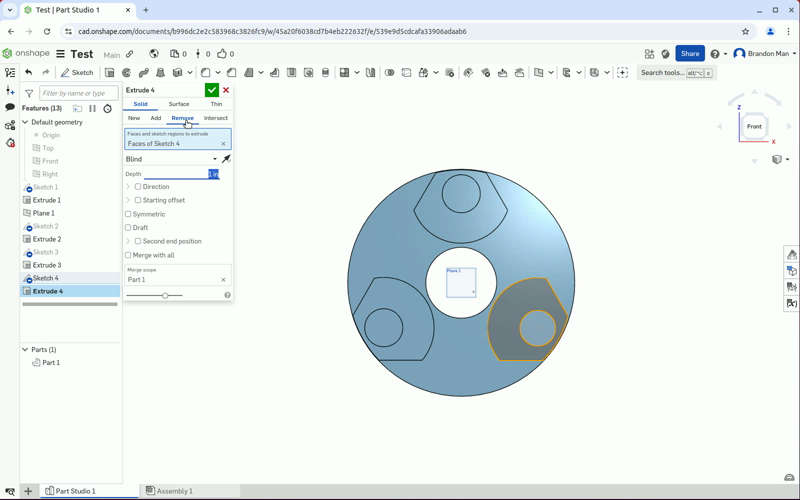
text(0.963)
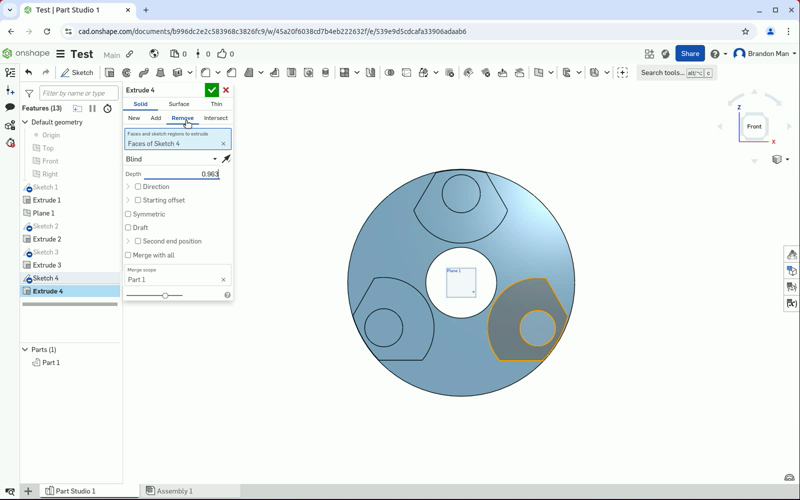
key(tab, 6)
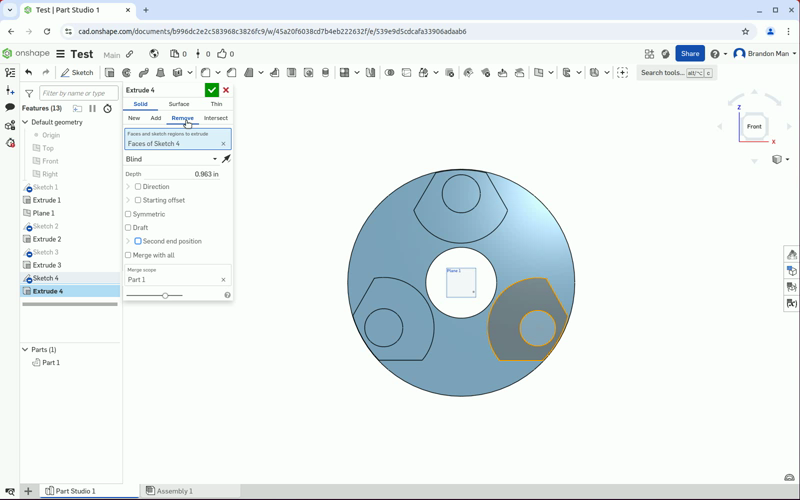
key(space)
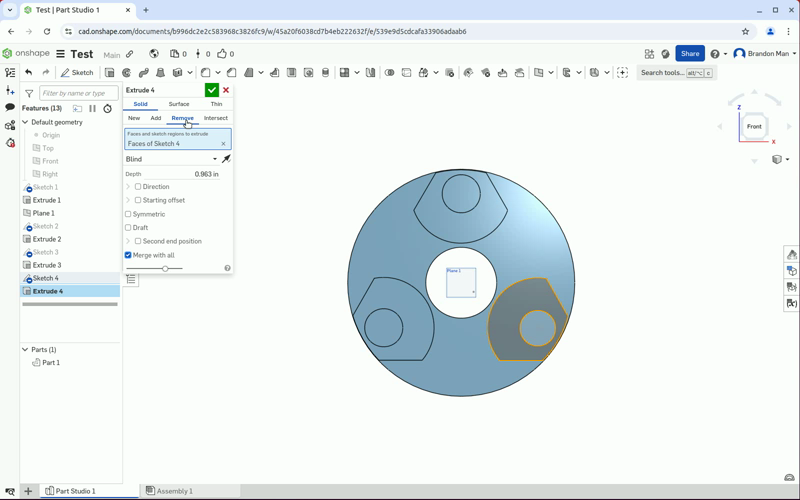
key(enter)
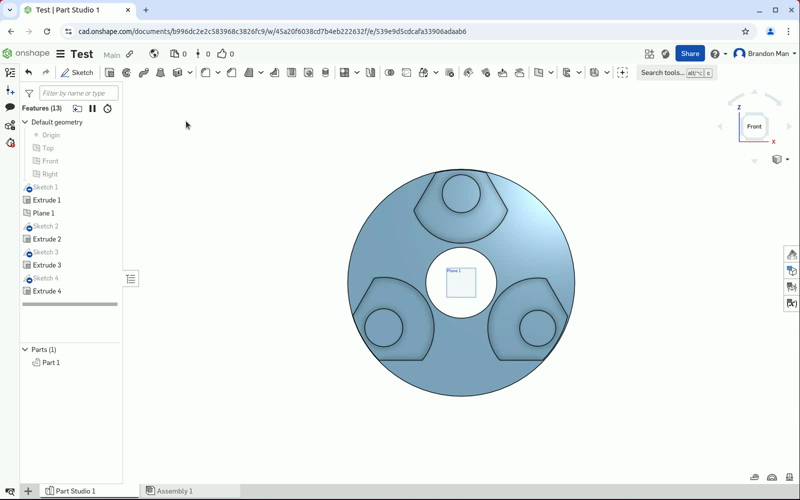
key(shift+h)
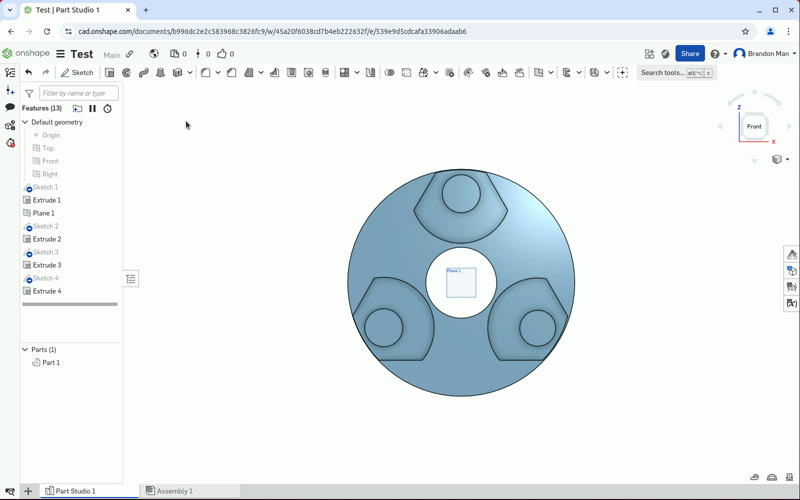
key(shift+h)
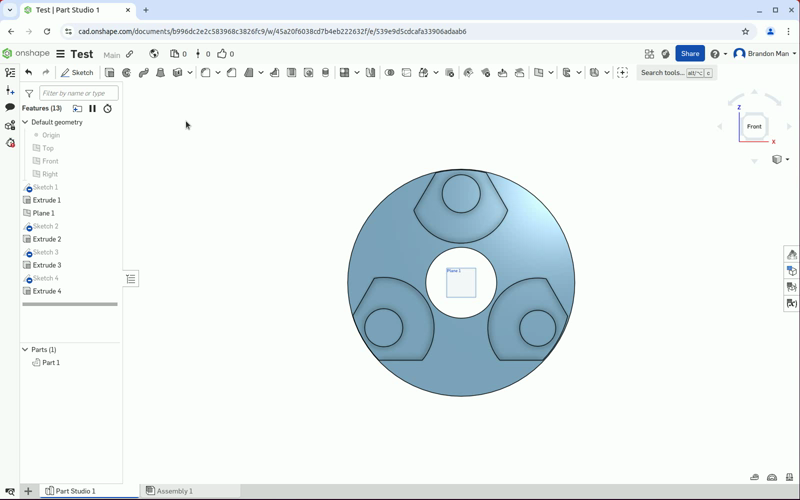
key(shift+7)
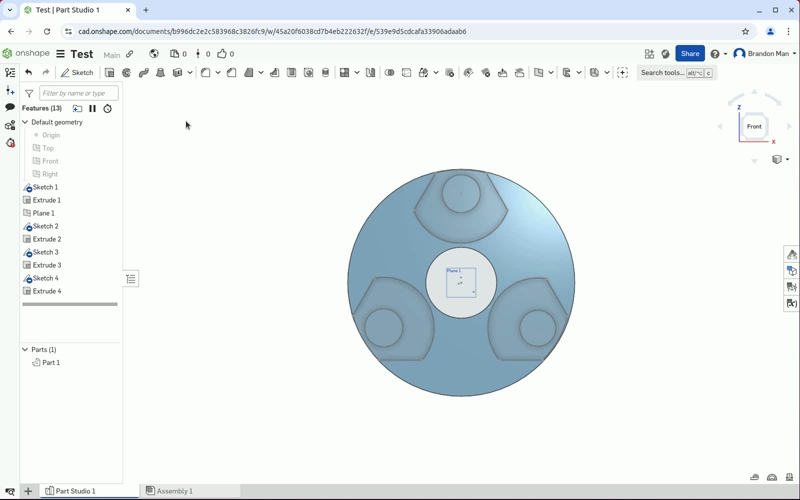
key(left, 2)
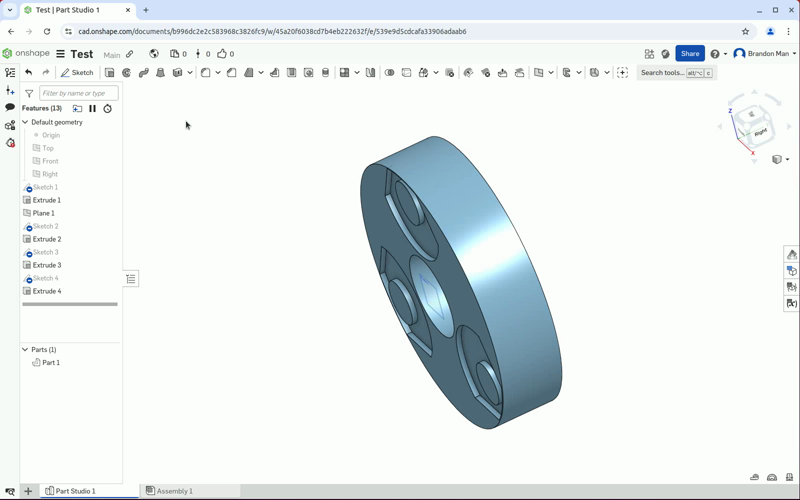
key(down, 2)
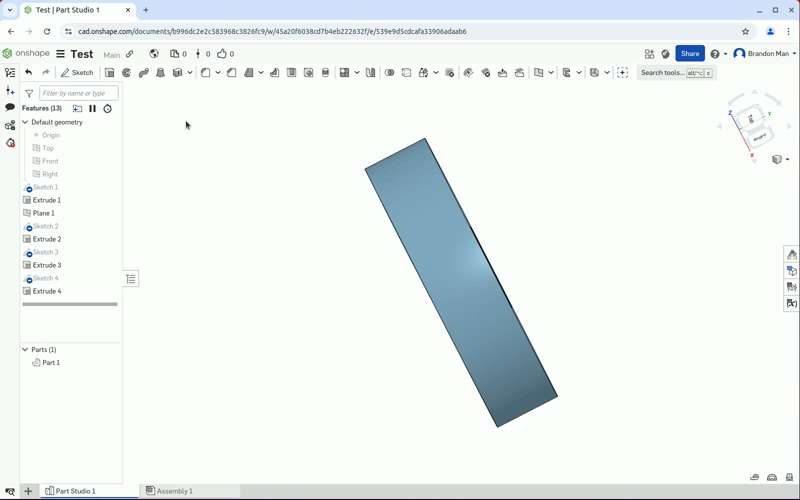
key(up, 2)
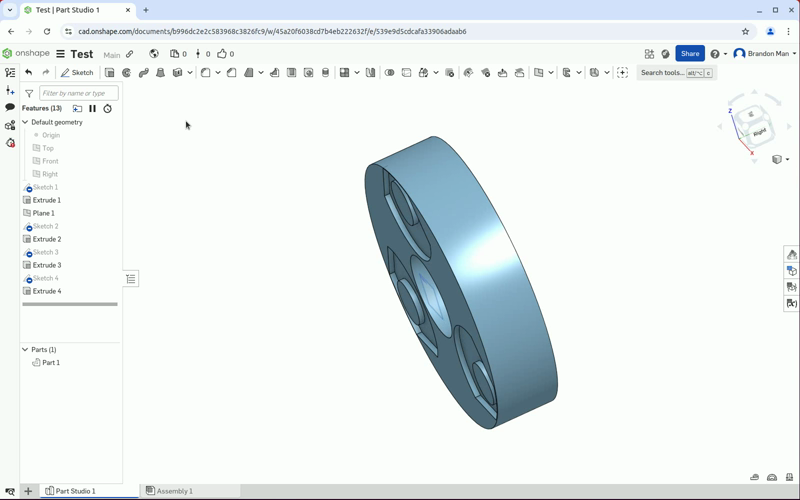
key(right, 2)
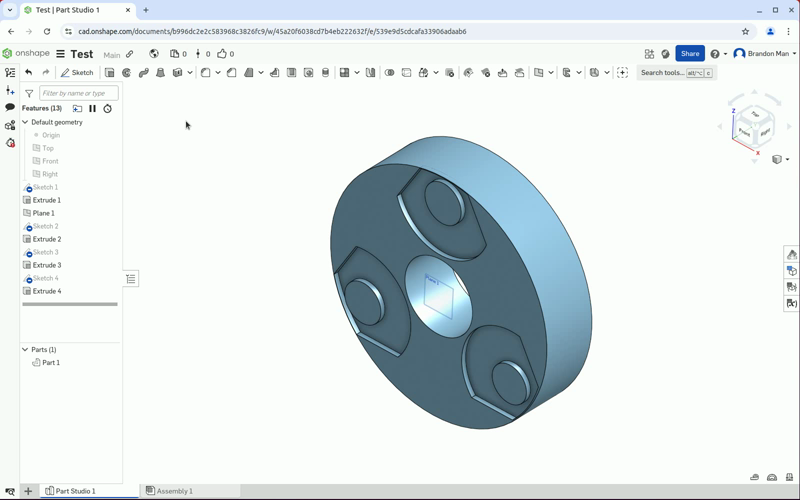
mouse_move(73, 189)
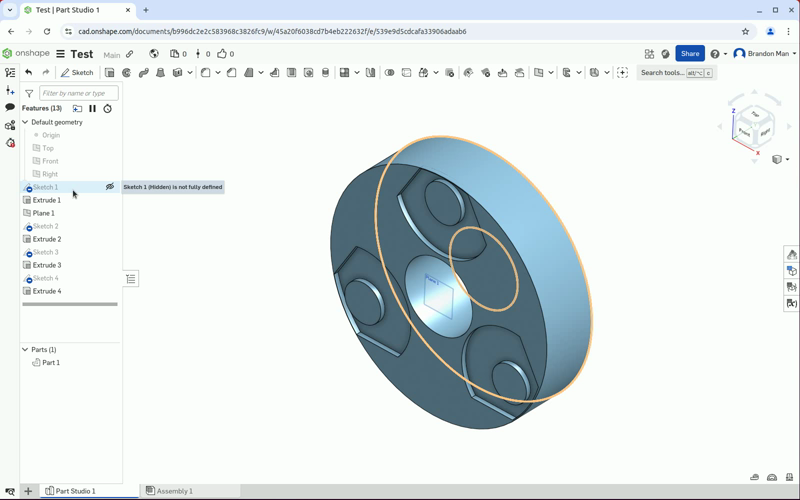
click(73, 189)